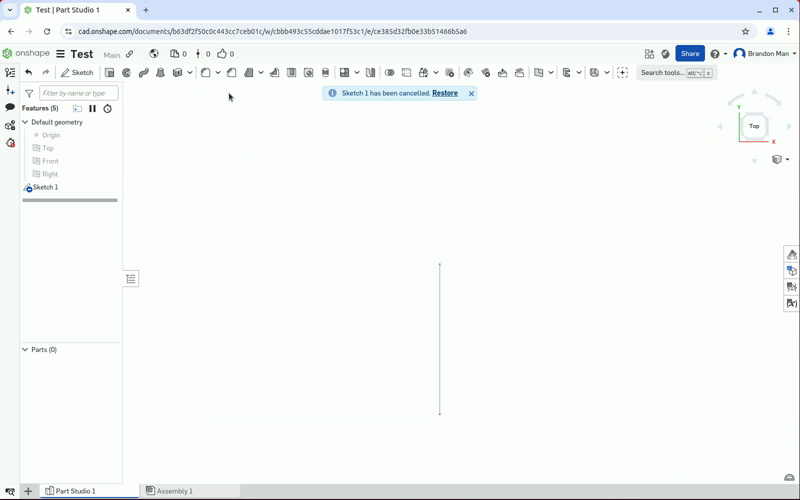
key(shift+h)
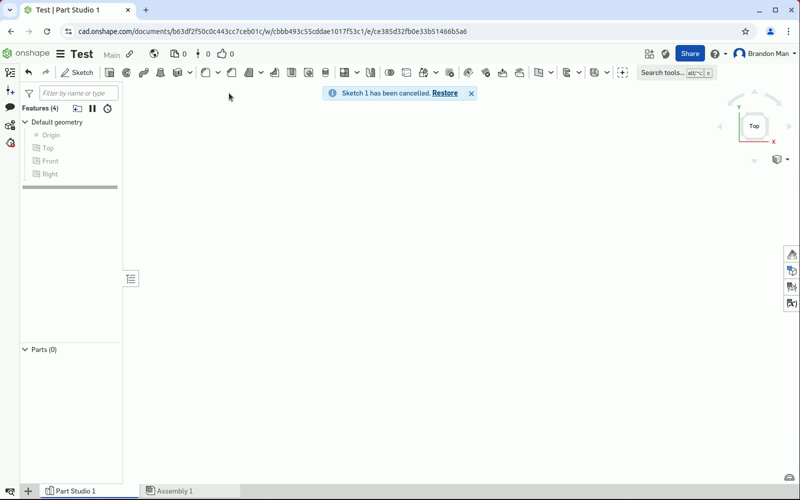
mouse_move(73, 352)
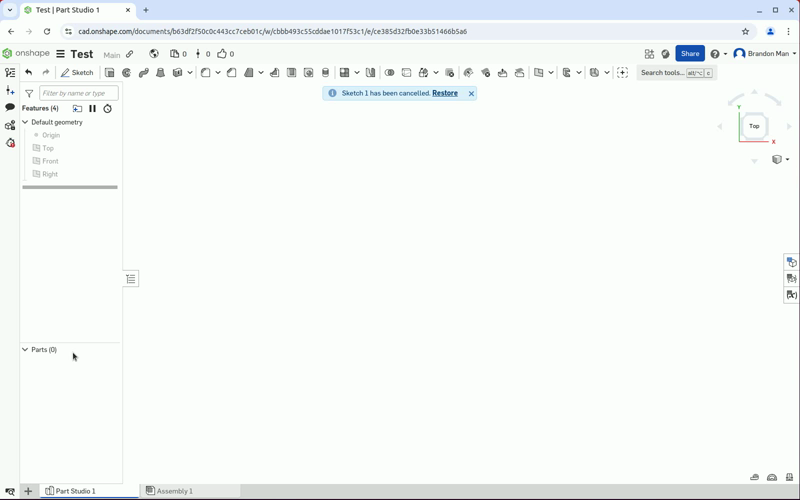
key(y)
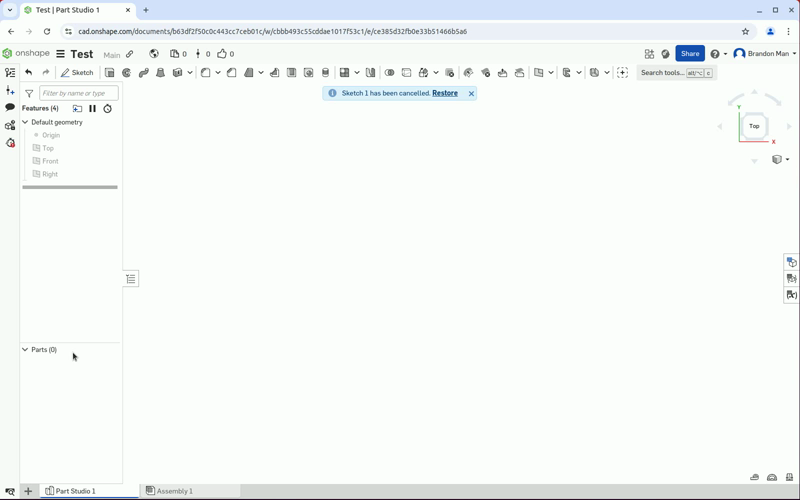
key(shift+p)
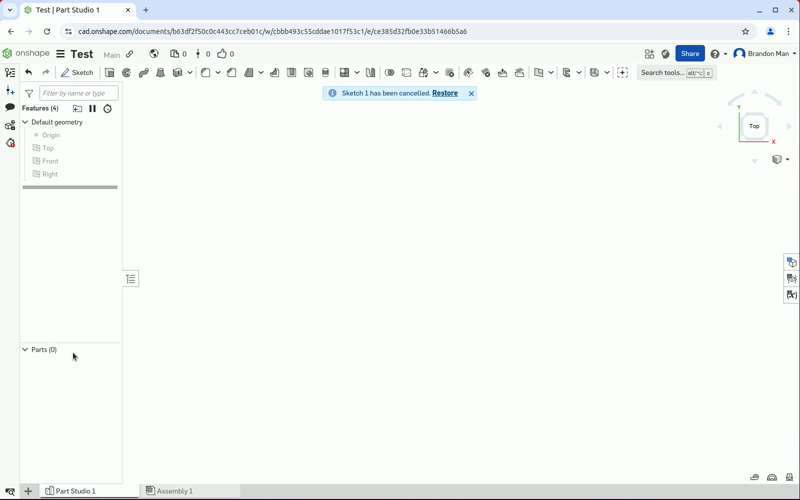
key(space)
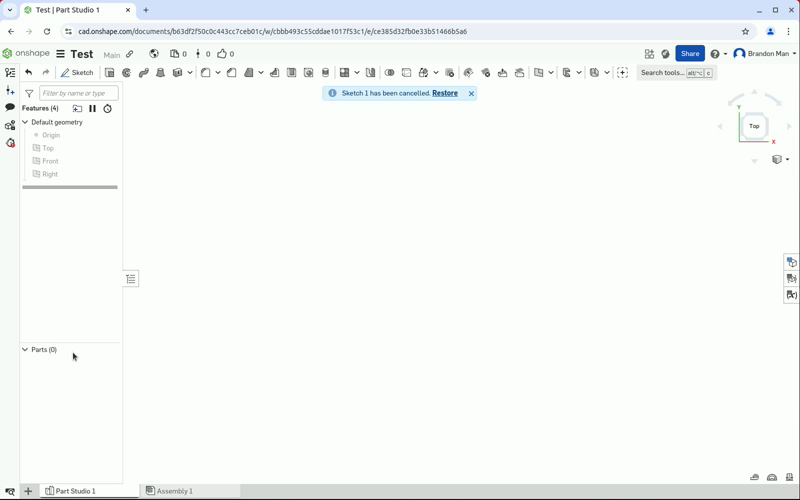
key_down(shift)
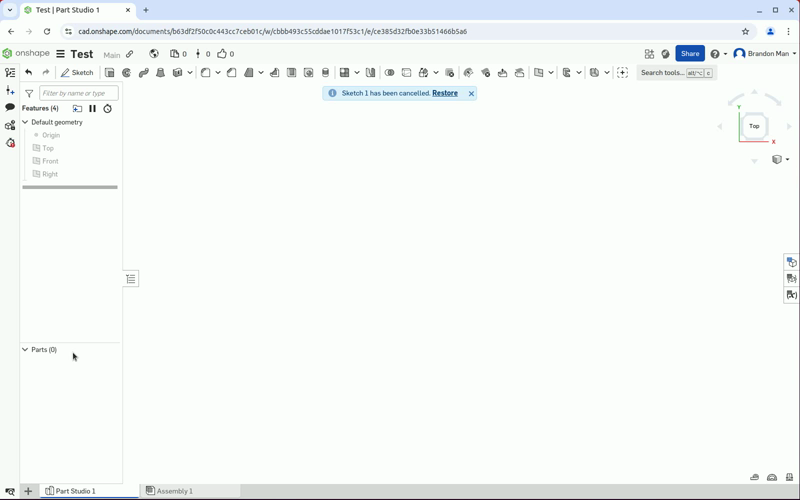
key(up)
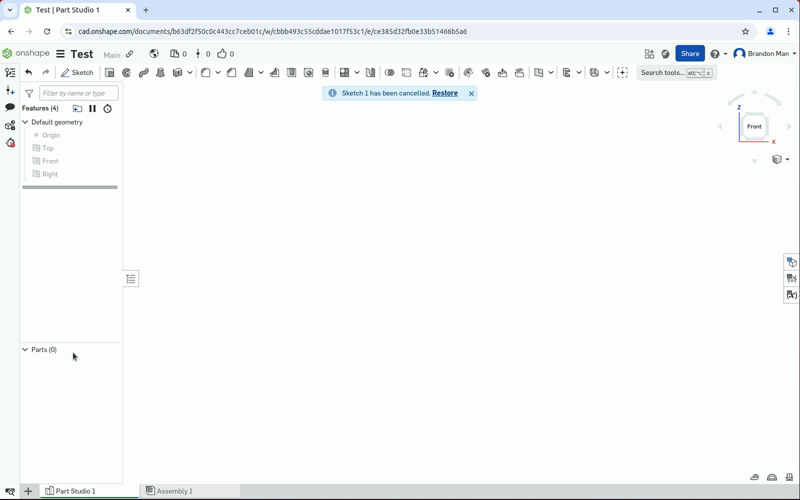
key_up(shift)
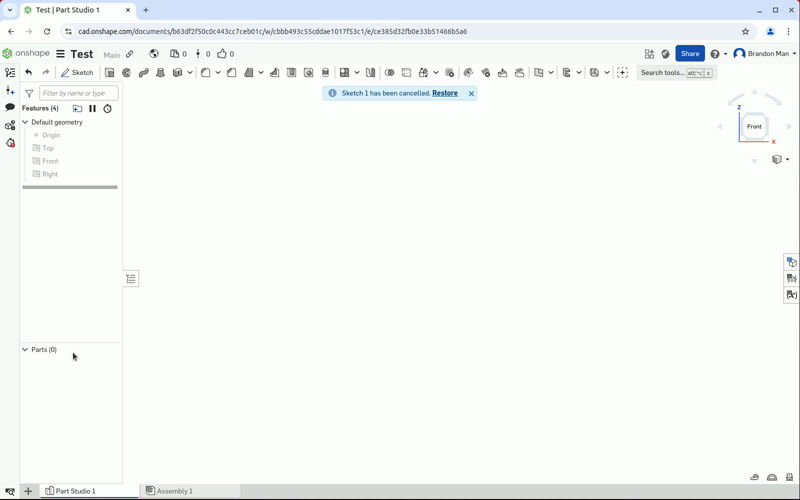
mouse_move(73, 352)
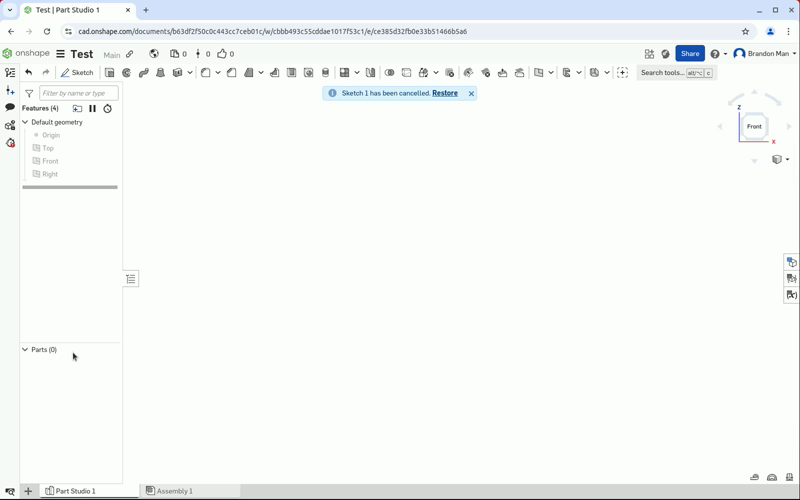
key(shift+y)
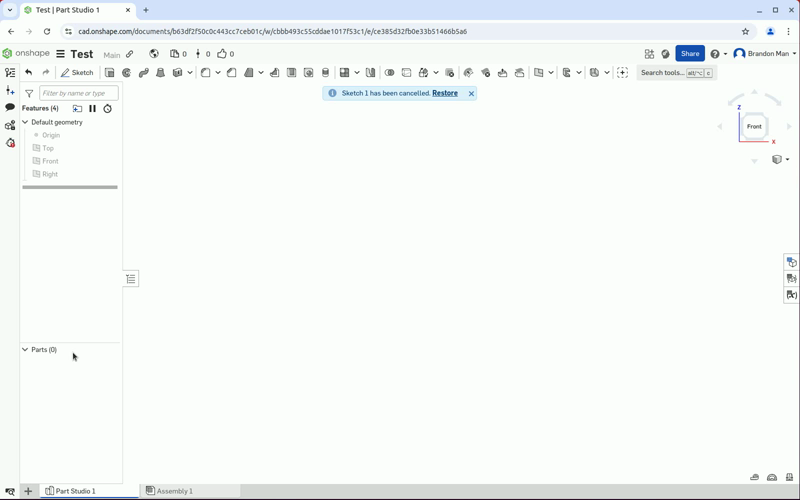
key(shift+s)
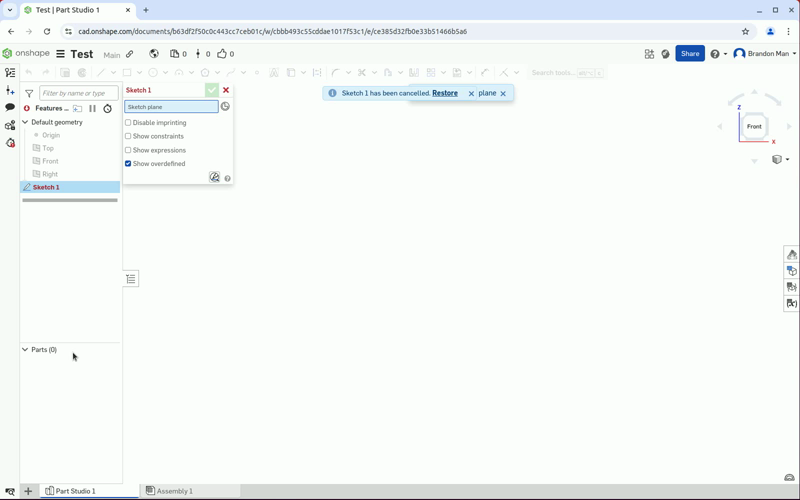
mouse_move(73, 163)
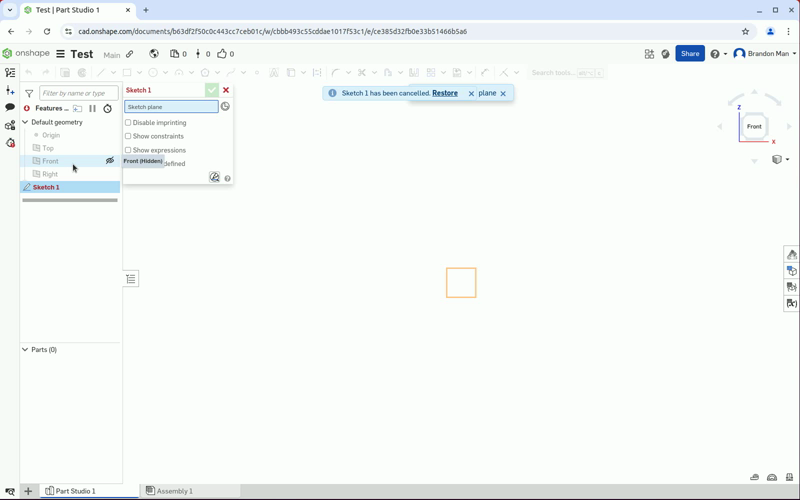
click(73, 163)
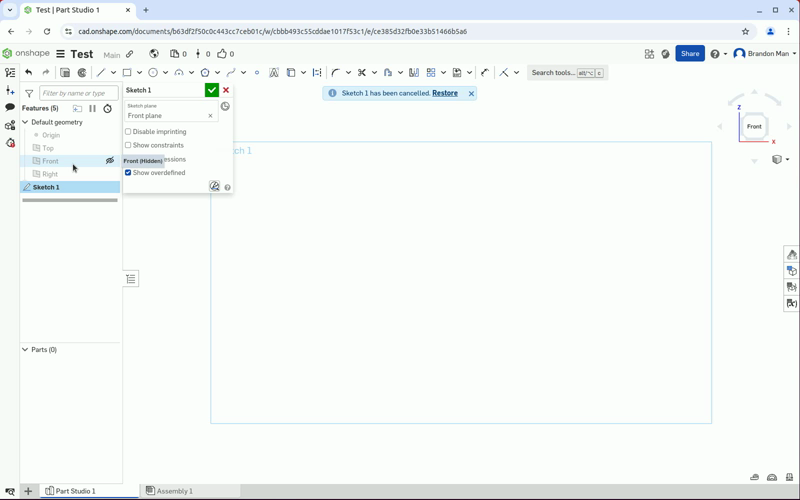
mouse_move(73, 352)
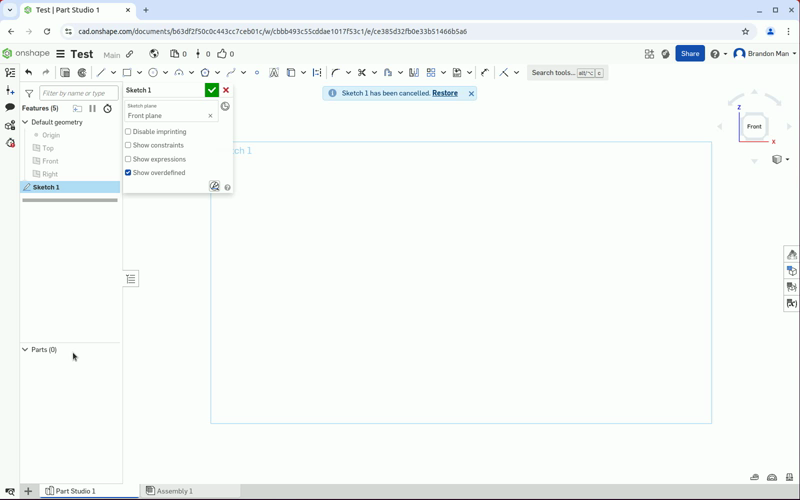
key(y)
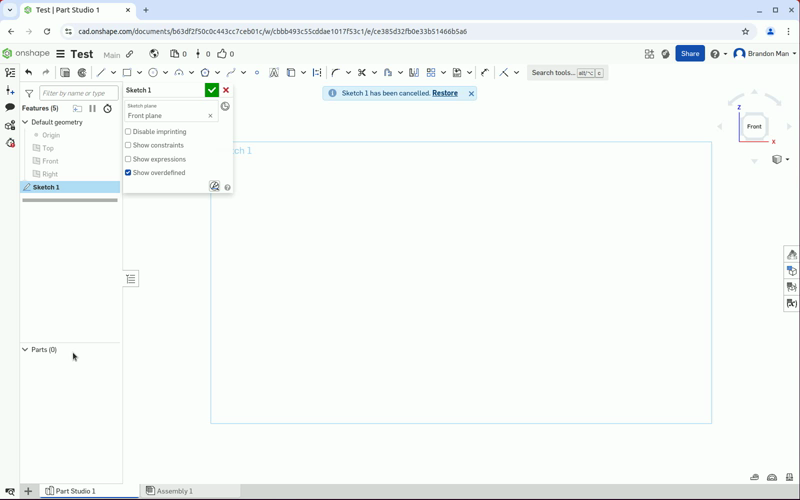
key(l)
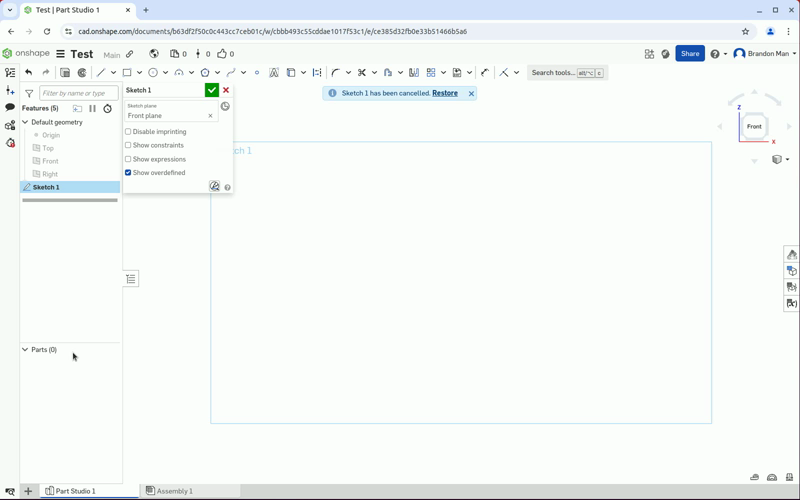
key_down(shift)
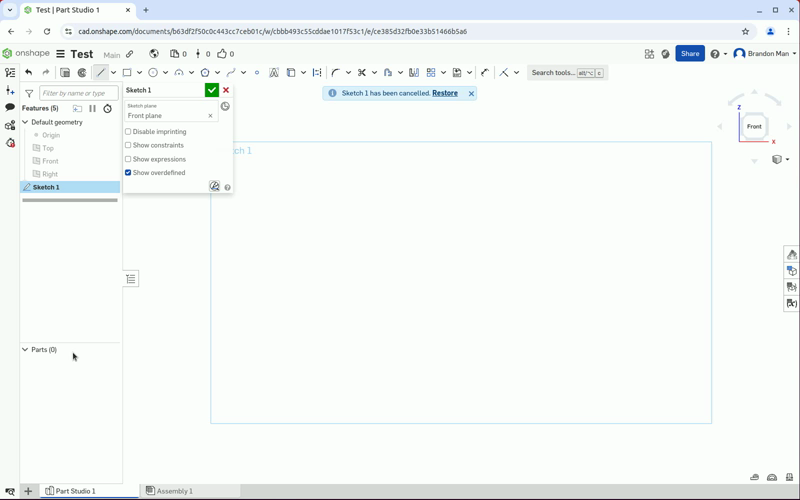
mouse_move(423, 314)
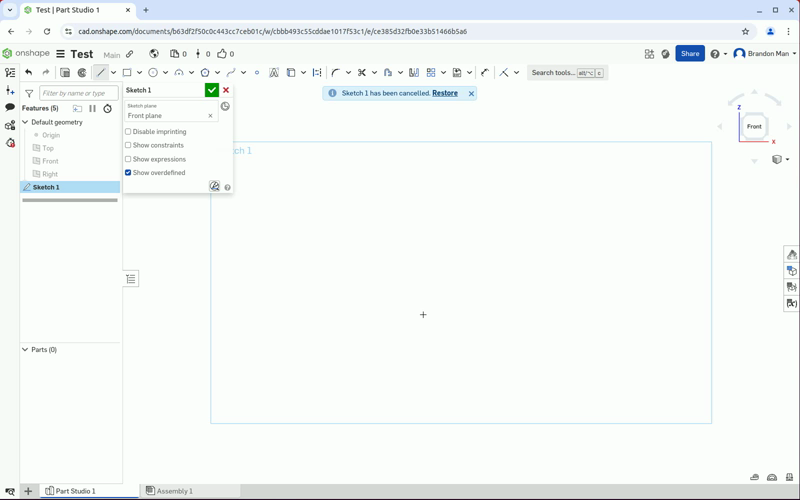
click(423, 314)
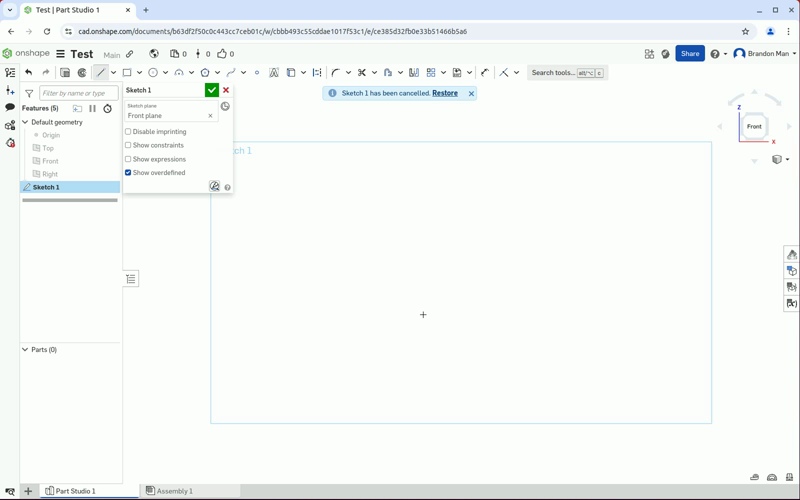
key_up(shift)
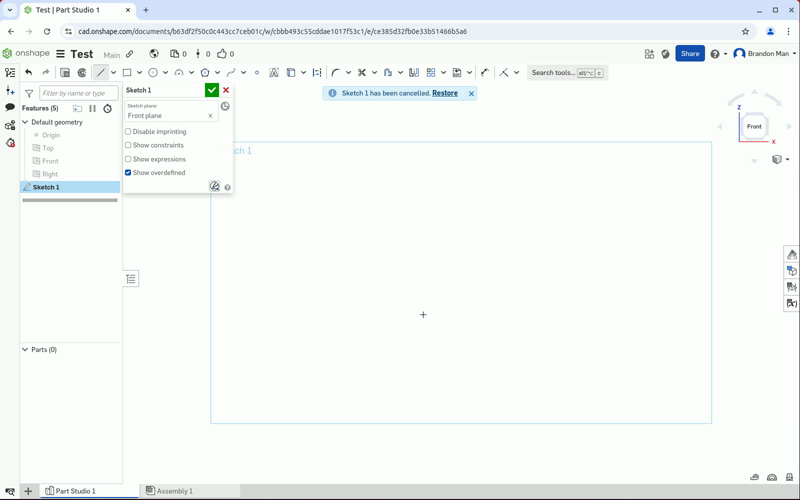
key_down(shift)
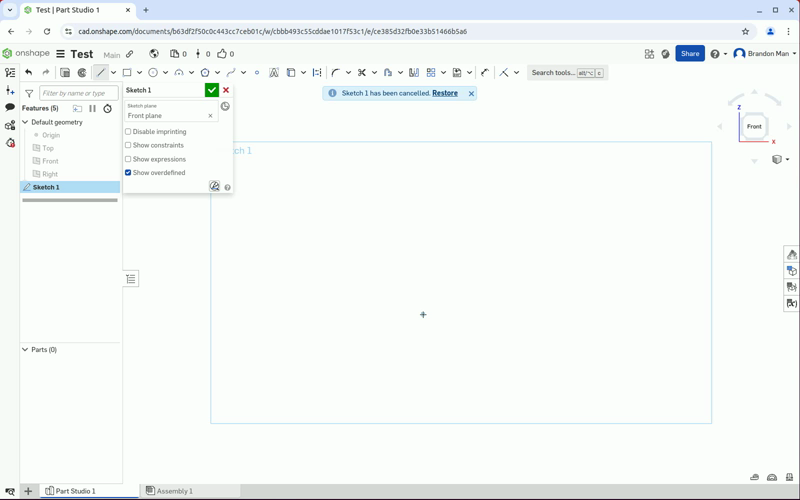
mouse_move(514, 314)
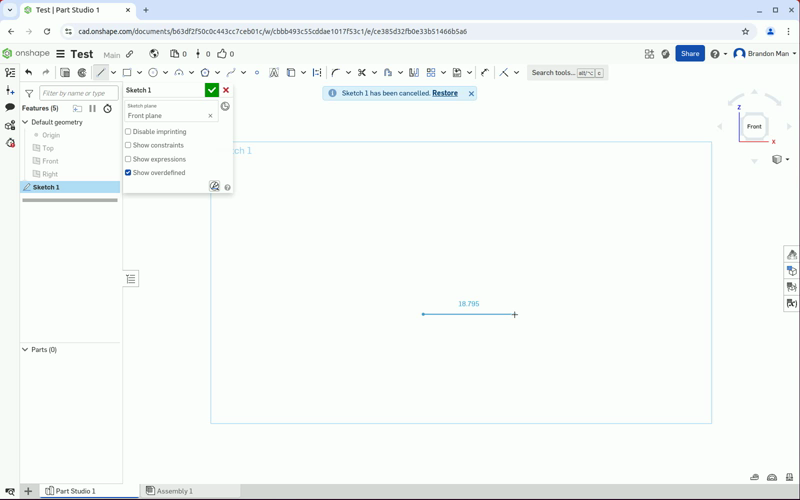
click(514, 314)
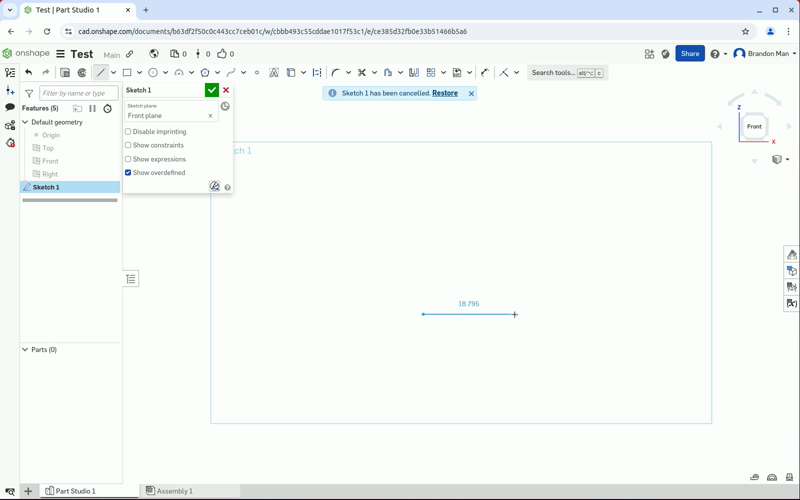
key_up(shift)
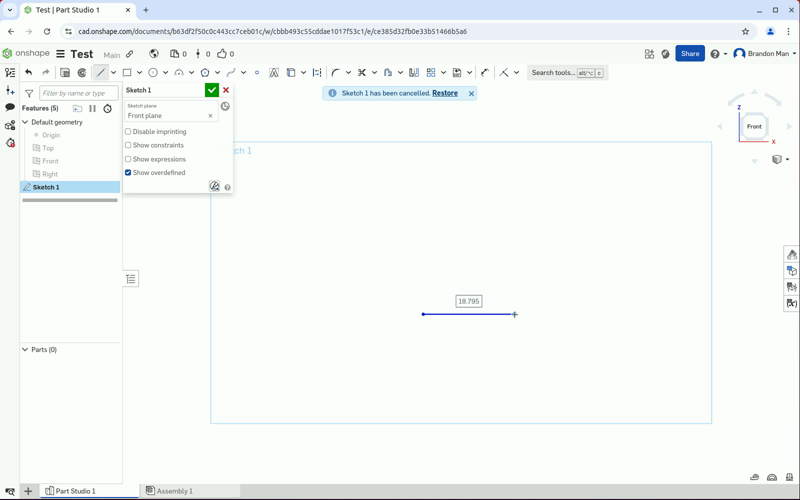
key_down(shift)
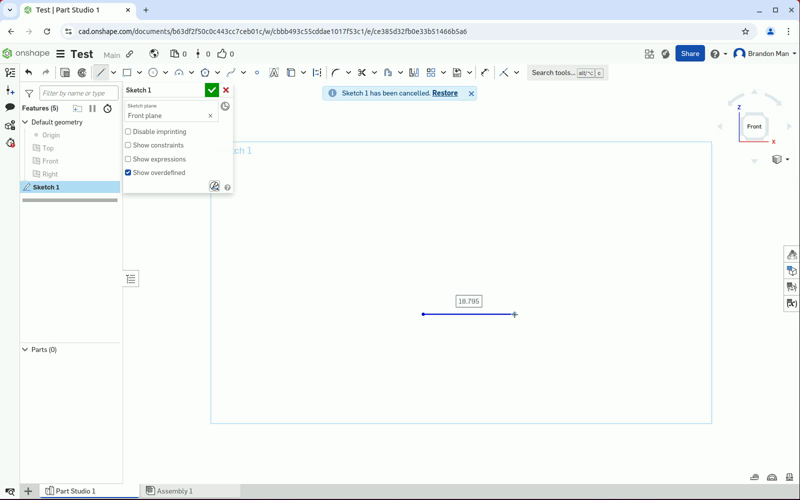
mouse_move(514, 249)
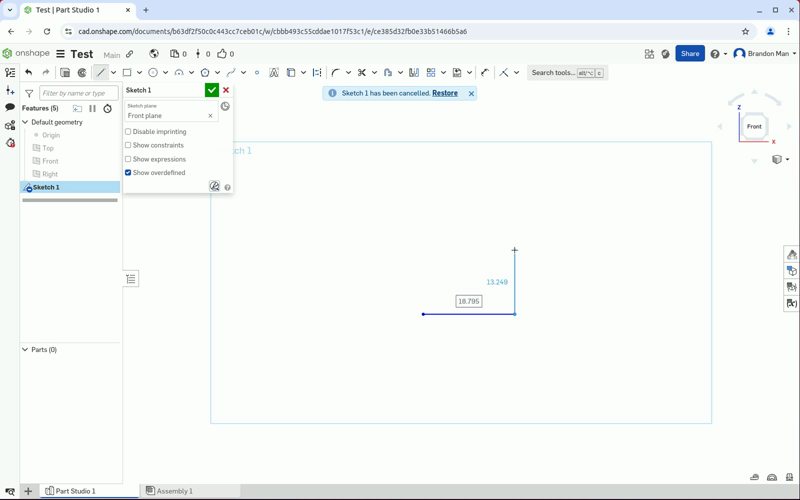
click(514, 249)
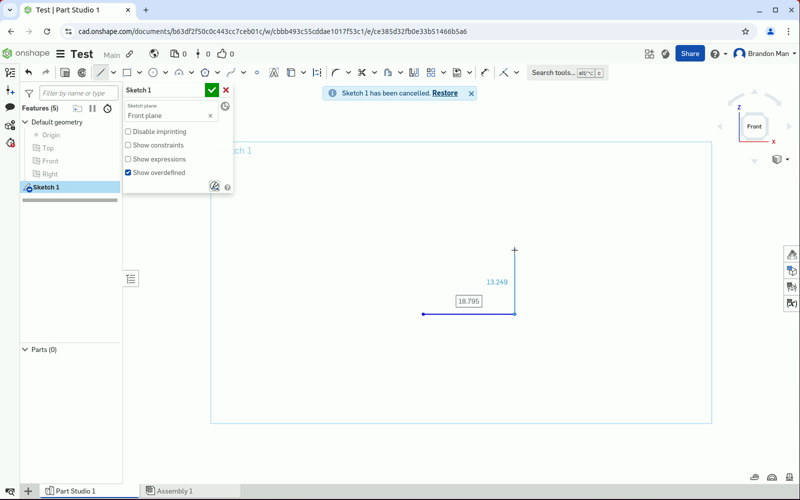
key_up(shift)
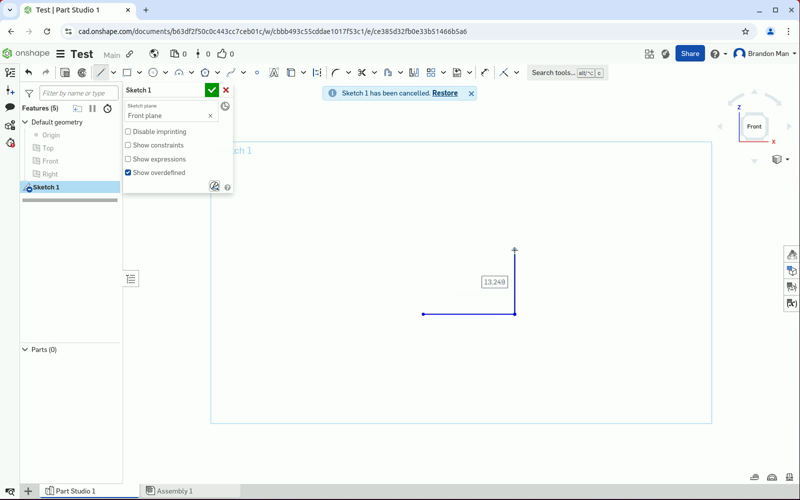
key_down(shift)
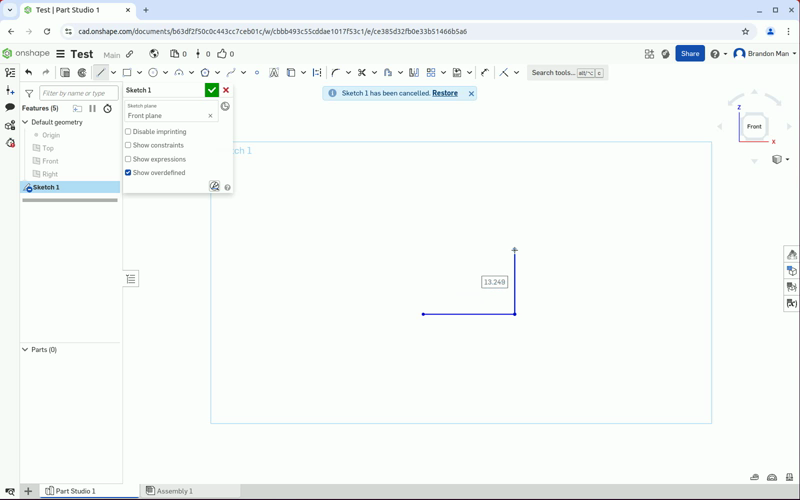
mouse_move(423, 249)
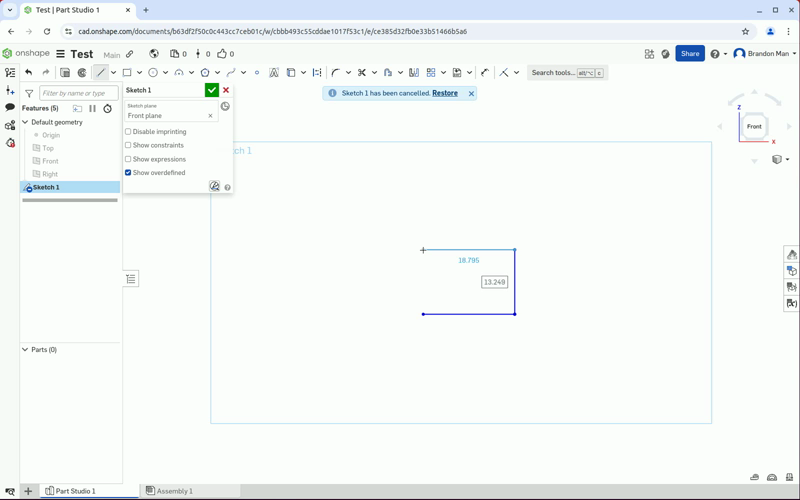
click(423, 249)
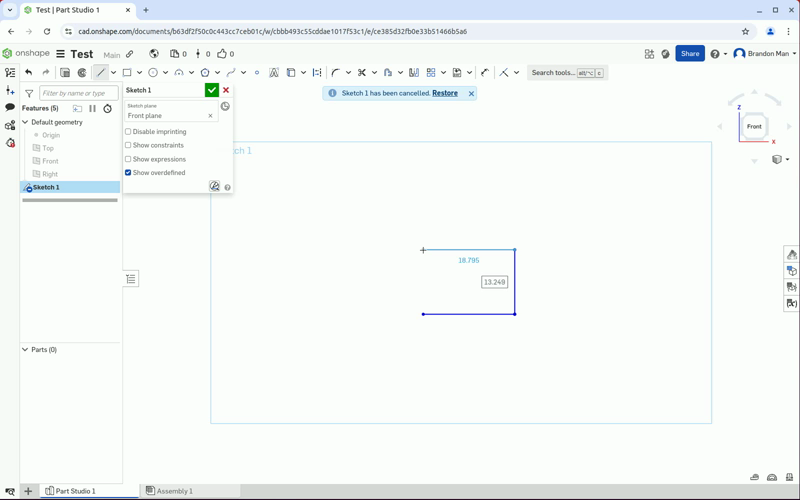
key_up(shift)
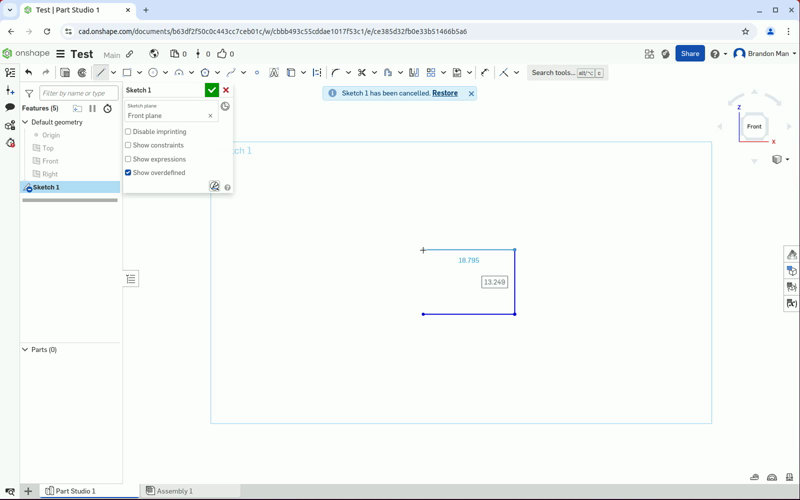
key_down(shift)
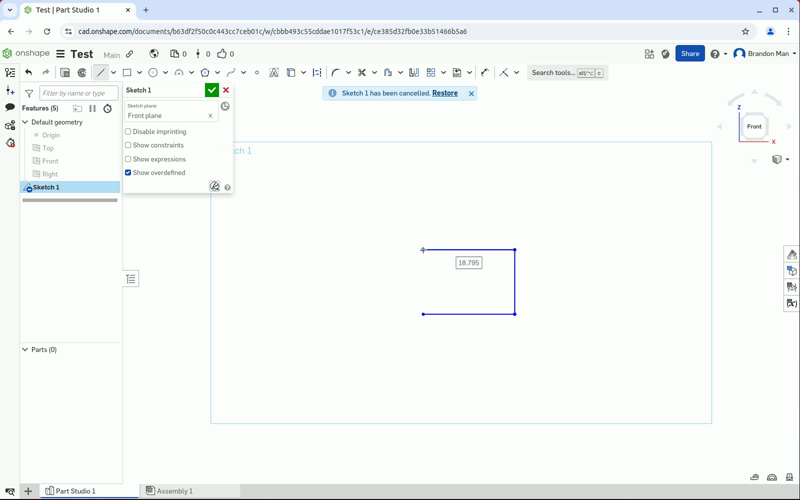
mouse_move(423, 314)
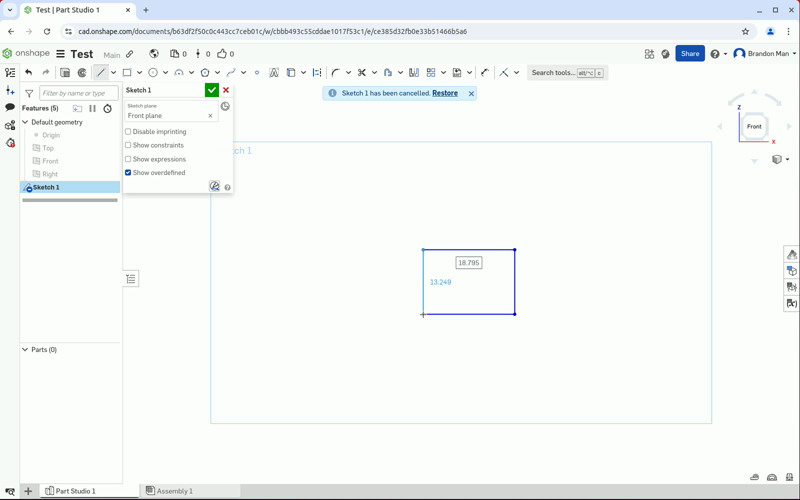
key_up(shift)
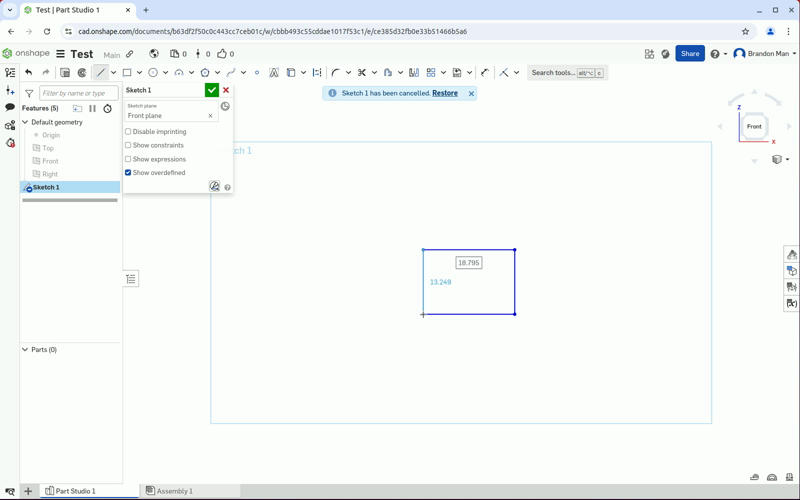
click(423, 314)
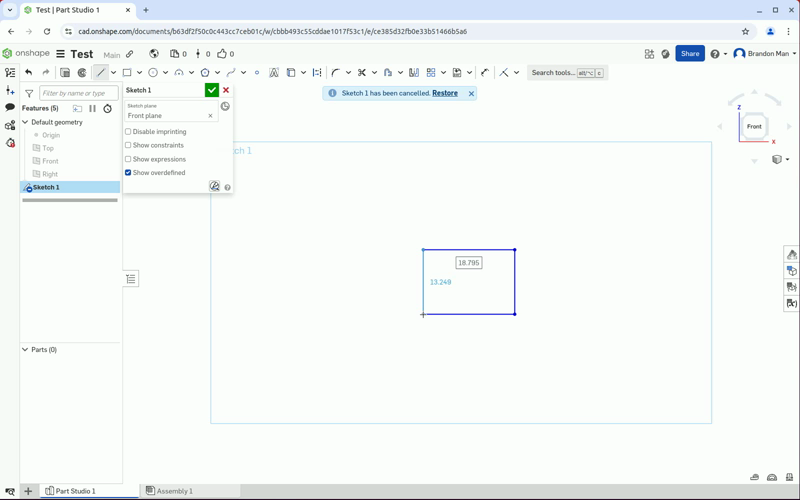
key(esc)
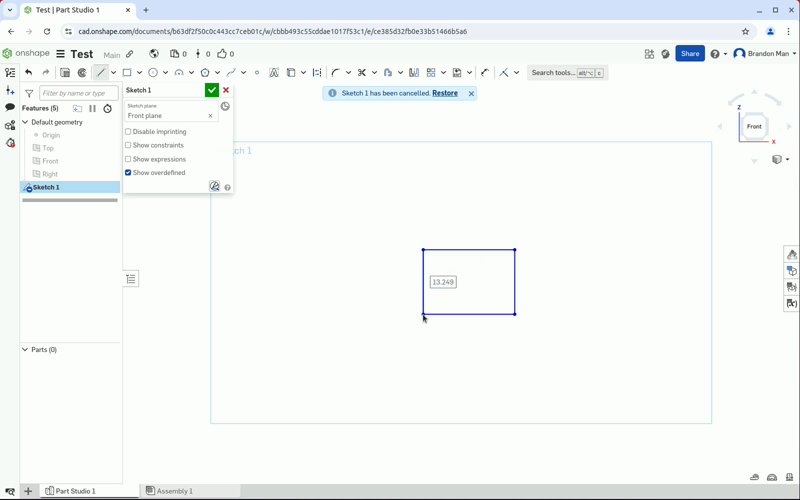
key(l)
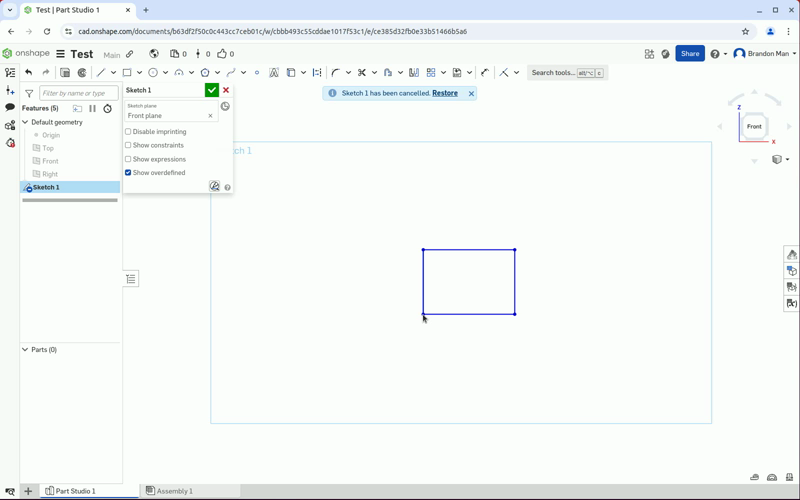
key_down(shift)
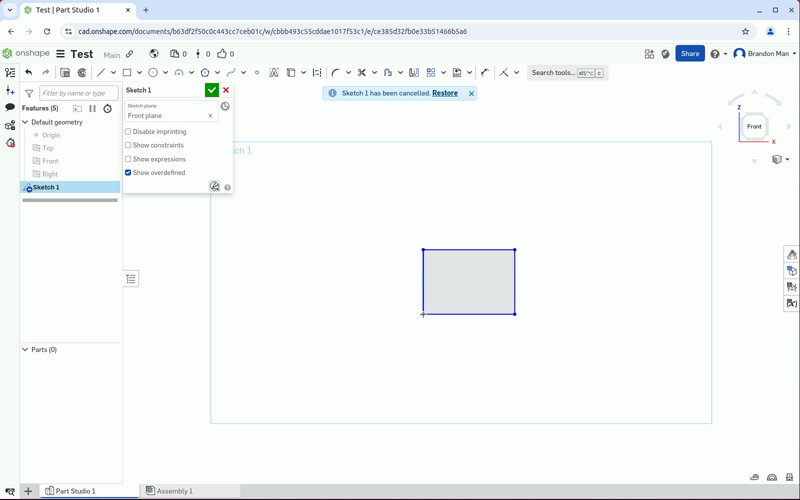
mouse_move(432, 281)
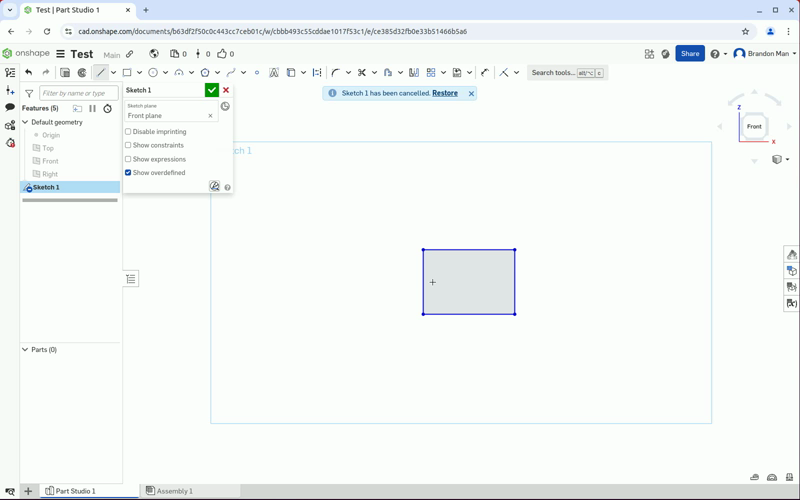
click(432, 281)
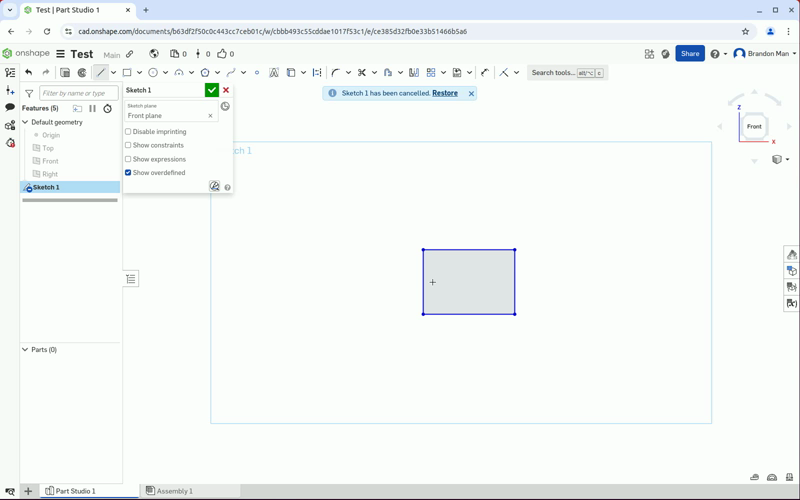
key_up(shift)
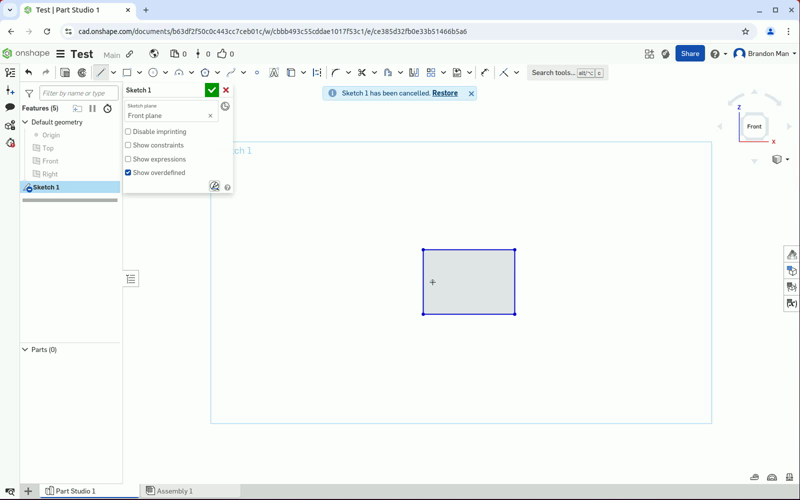
key_down(shift)
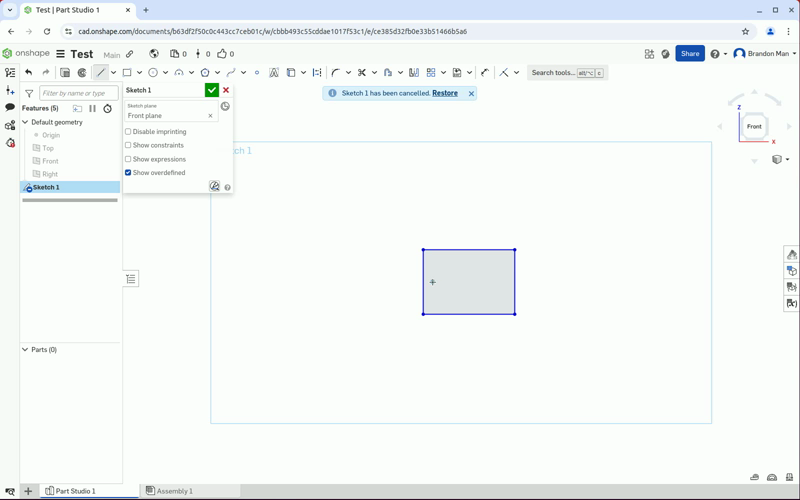
mouse_move(462, 281)
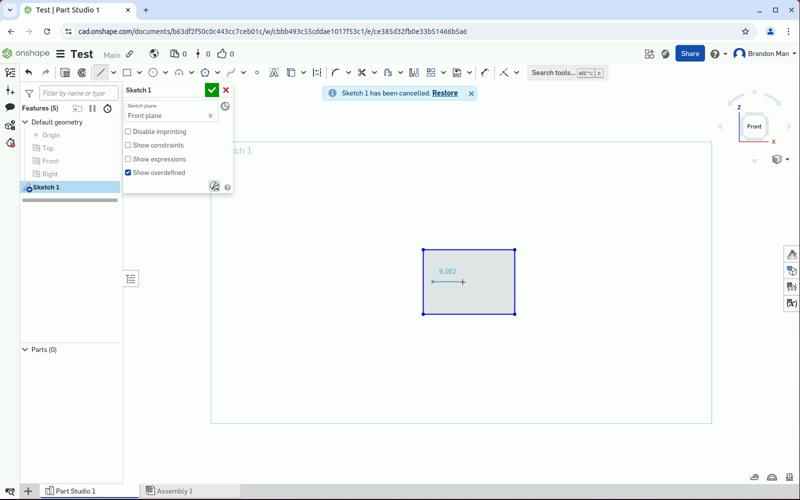
mouse_move(447, 306)
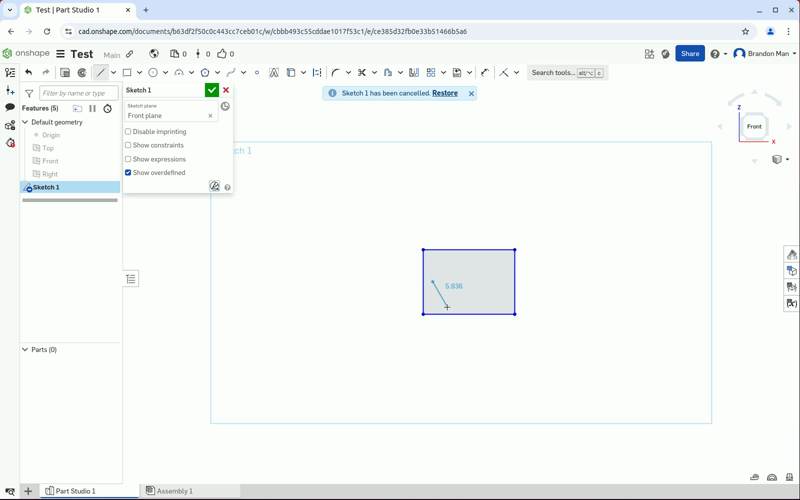
click(447, 306)
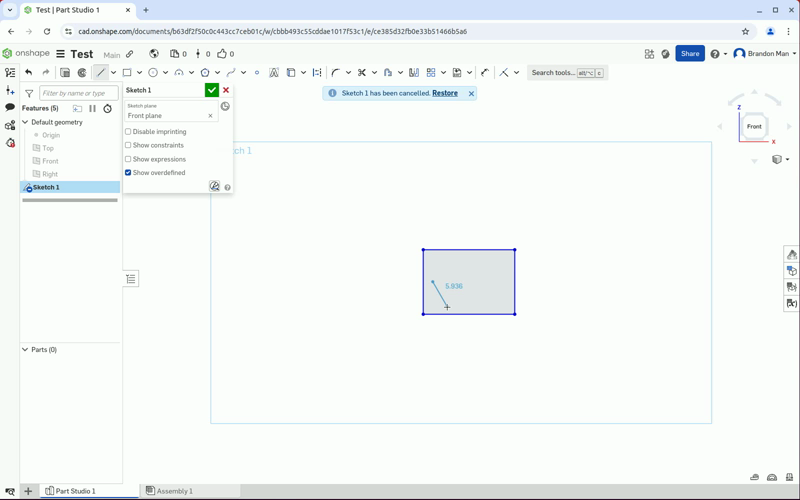
key_up(shift)
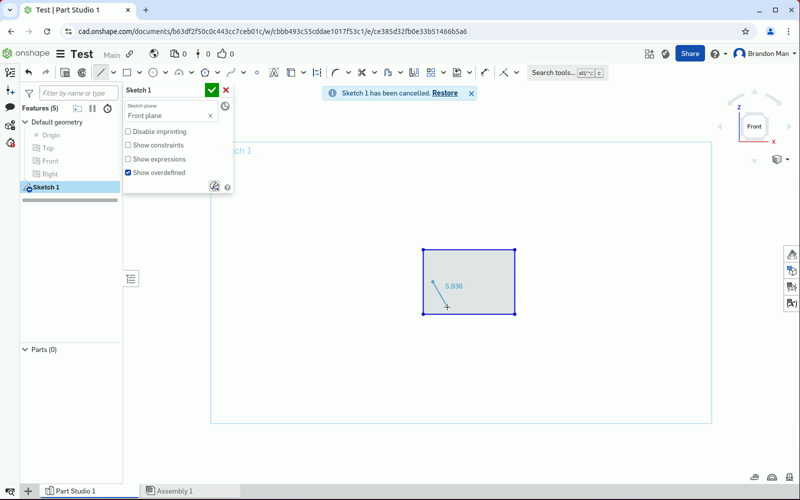
key_down(shift)
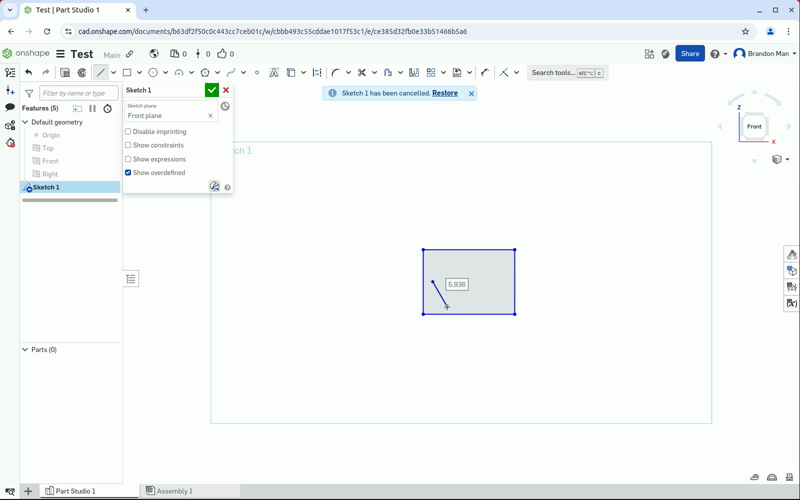
mouse_move(477, 306)
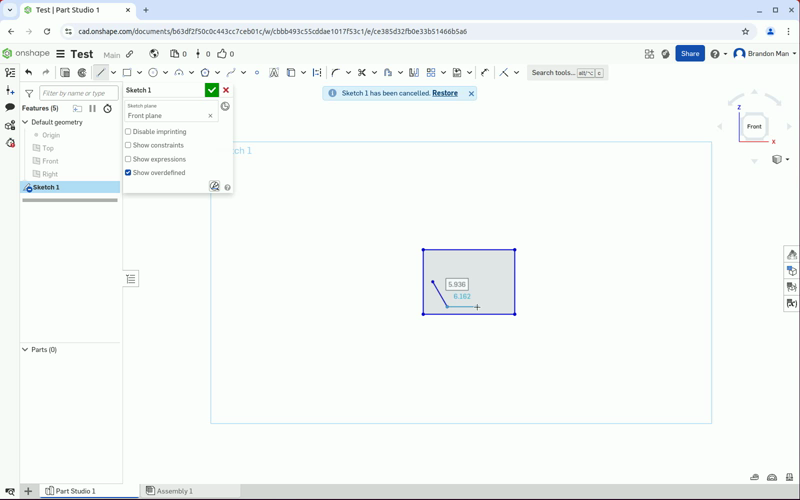
mouse_move(475, 306)
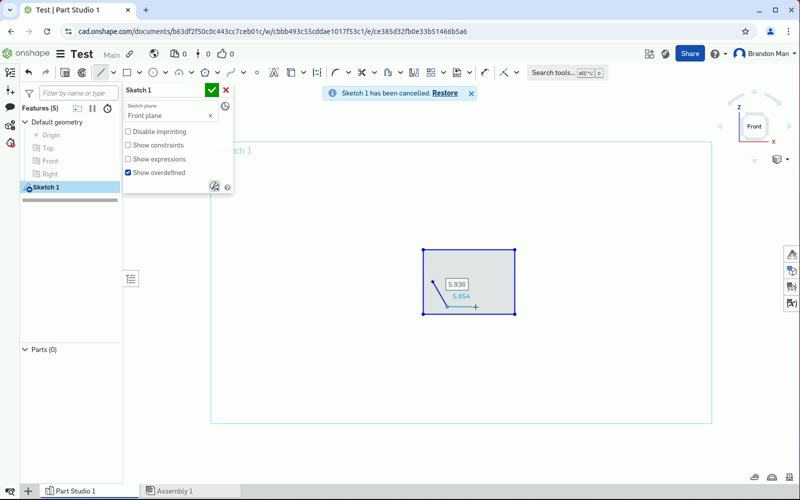
click(475, 306)
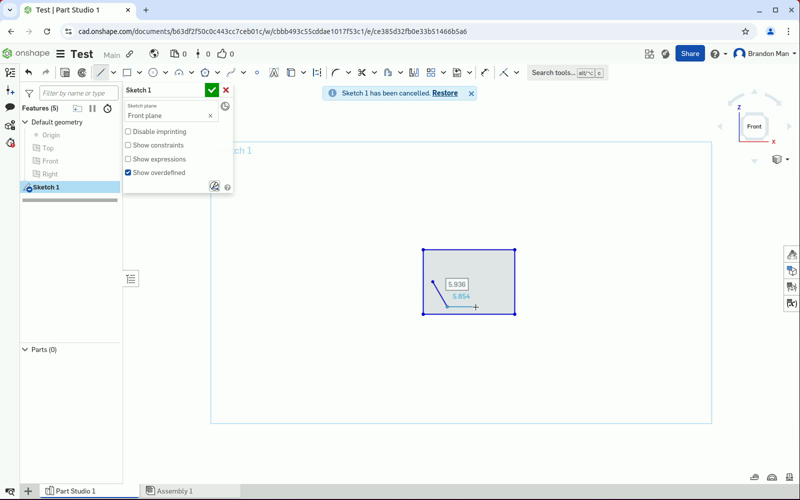
key_up(shift)
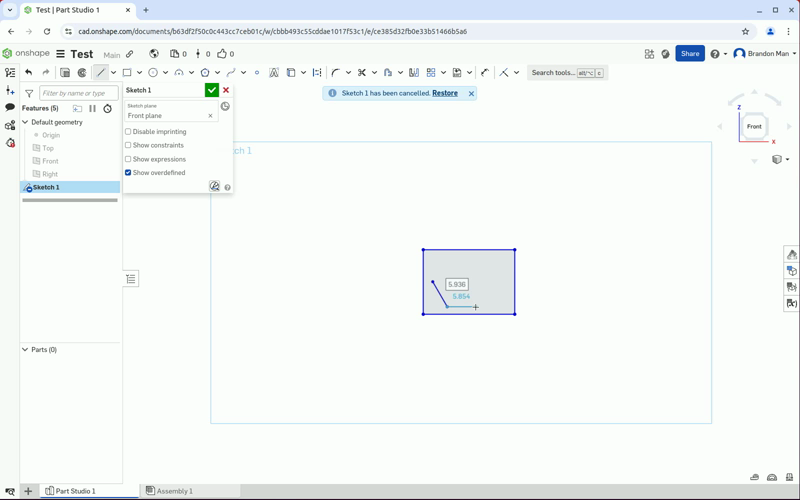
key_down(shift)
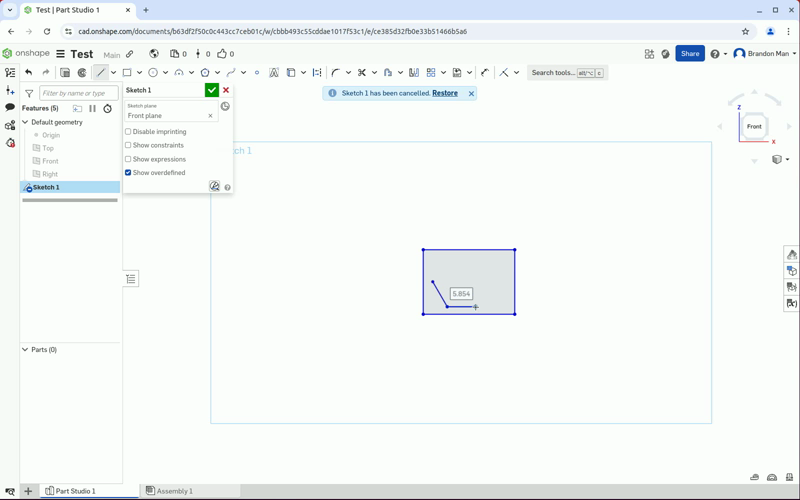
mouse_move(505, 306)
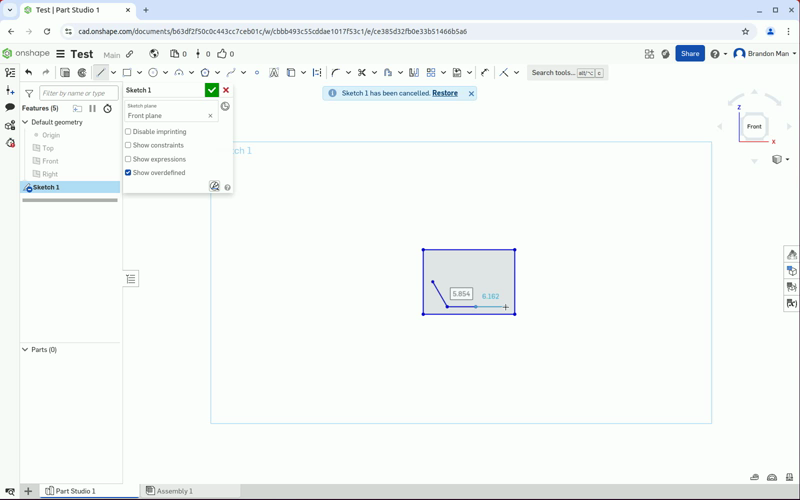
mouse_move(489, 281)
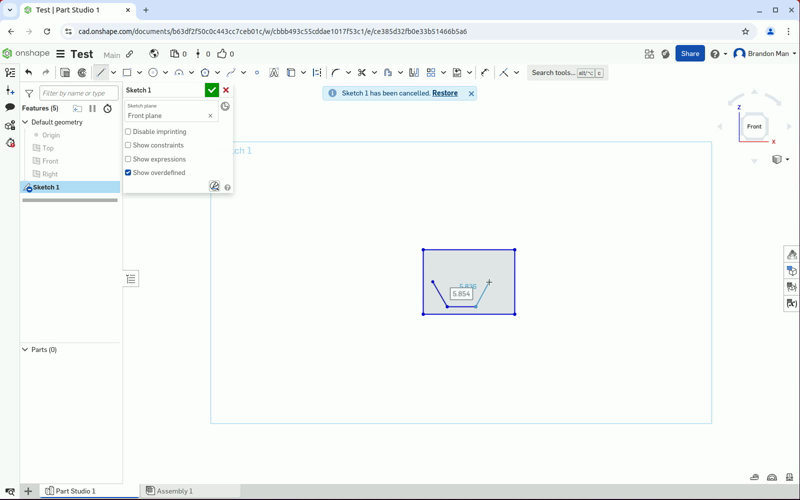
click(489, 281)
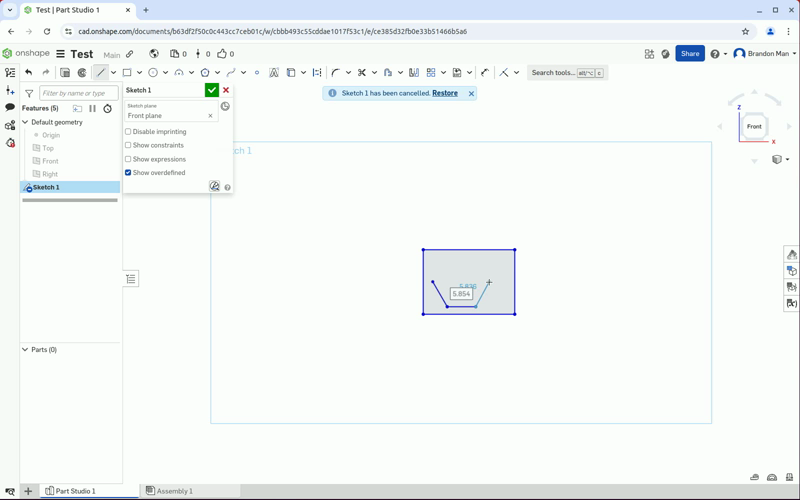
key_up(shift)
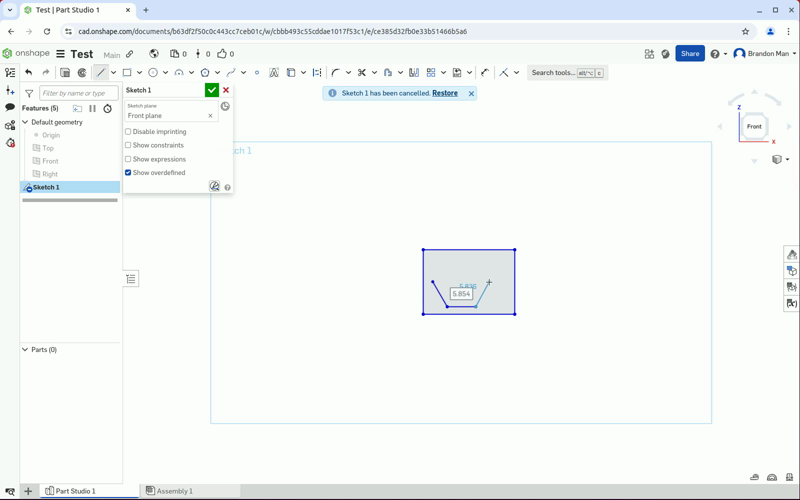
key_down(shift)
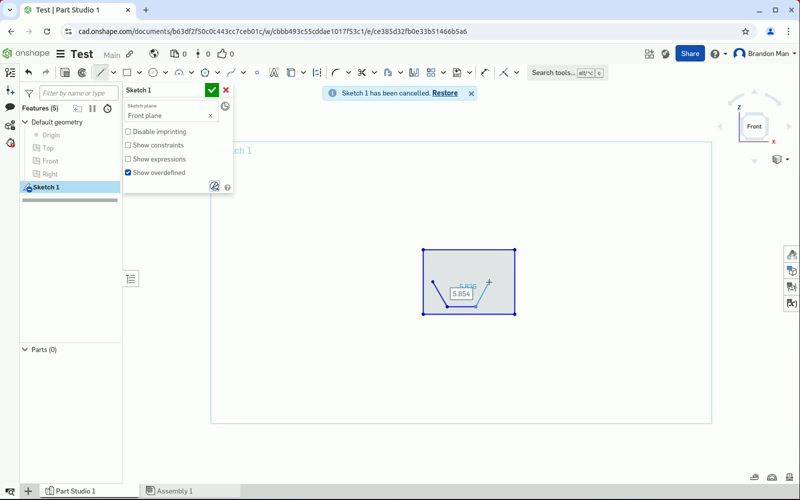
mouse_move(519, 281)
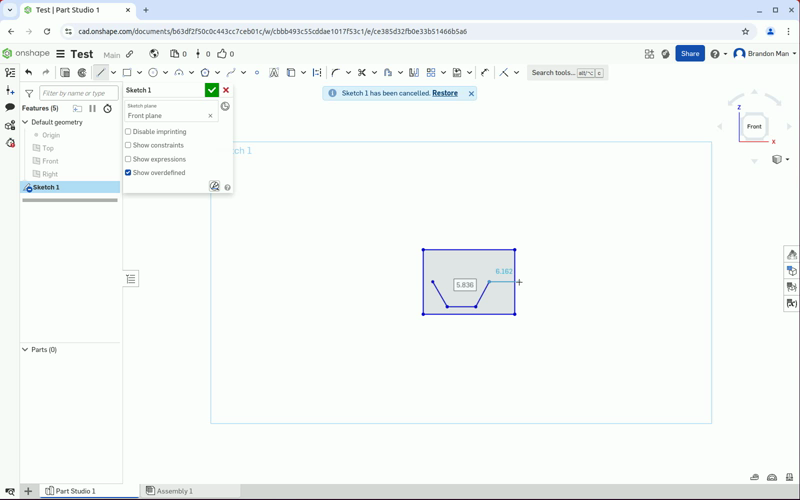
mouse_move(475, 257)
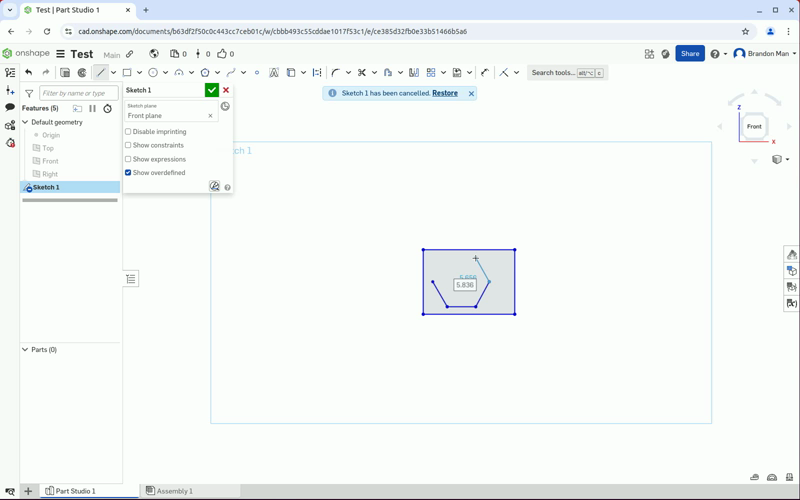
click(475, 257)
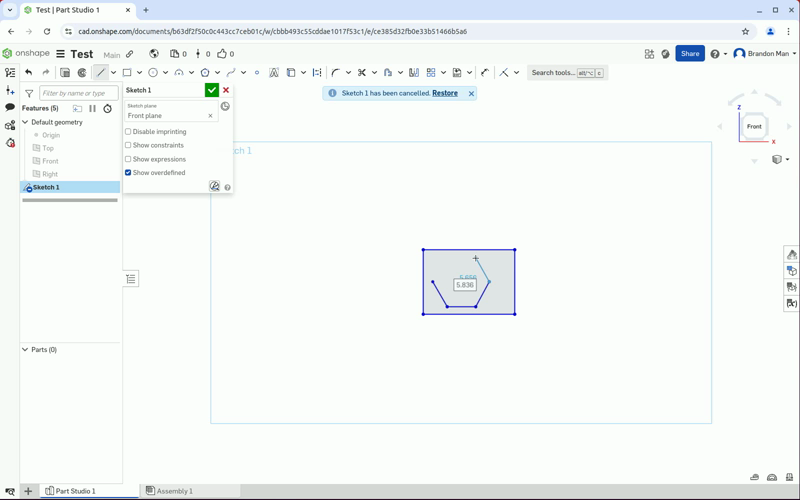
key_up(shift)
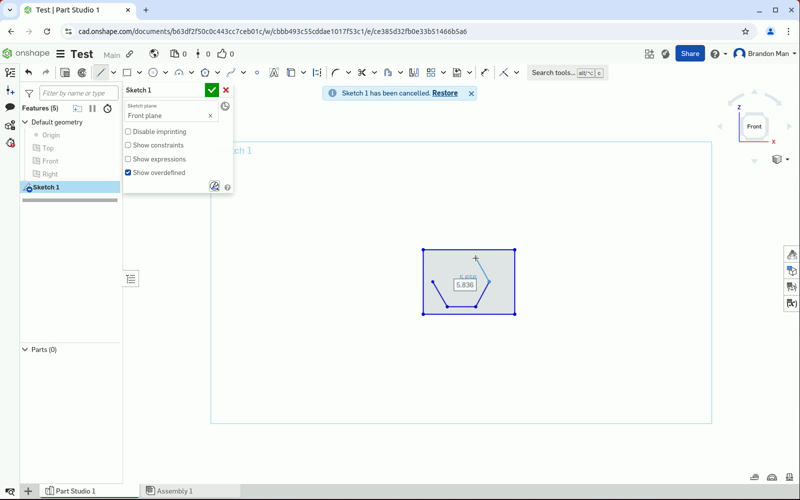
key_down(shift)
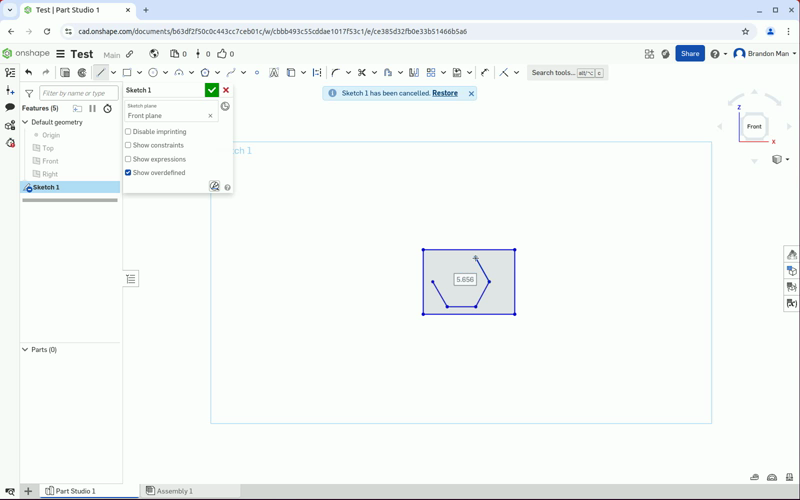
mouse_move(505, 257)
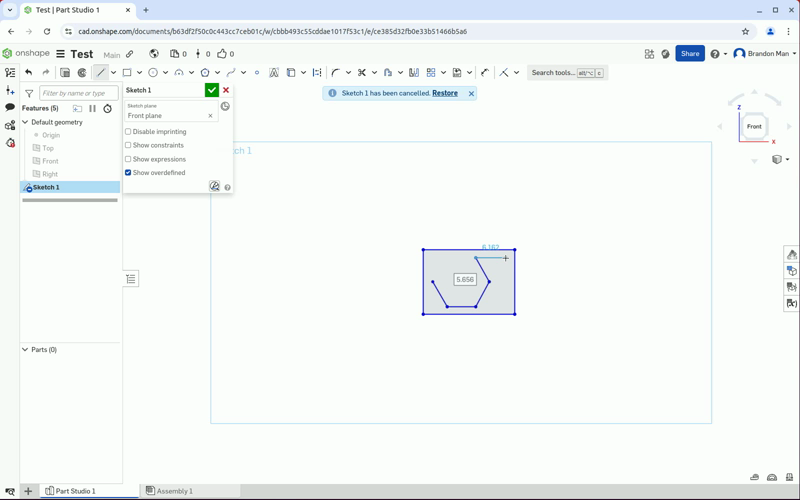
mouse_move(447, 257)
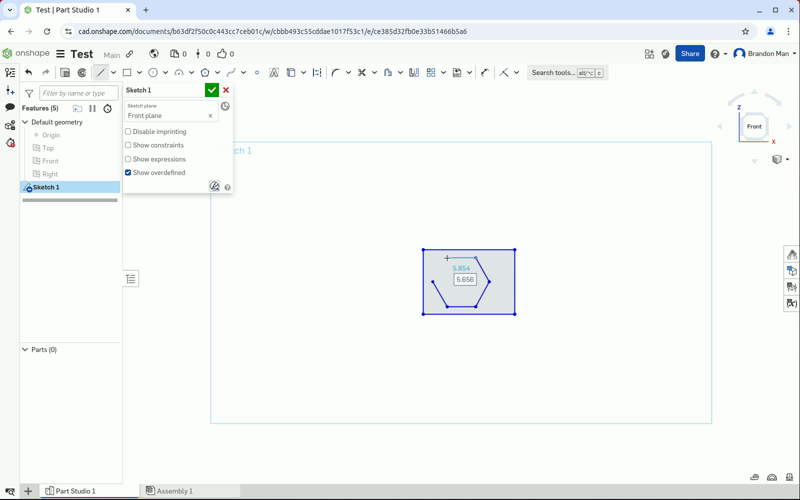
click(447, 257)
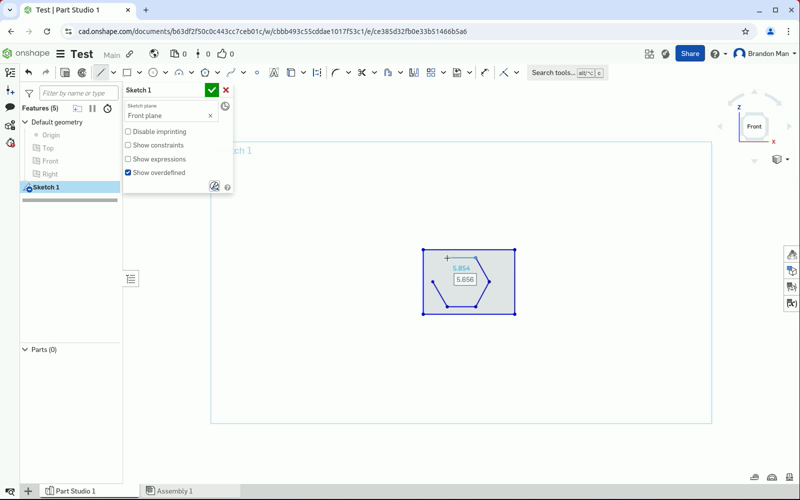
key_up(shift)
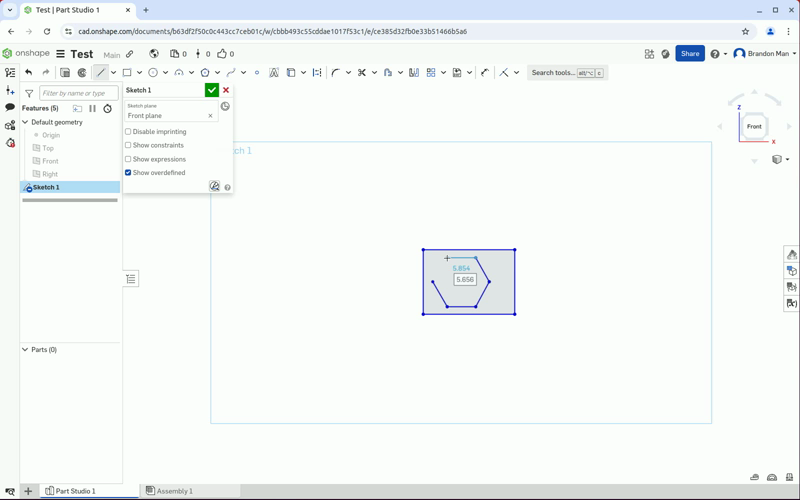
mouse_move(477, 257)
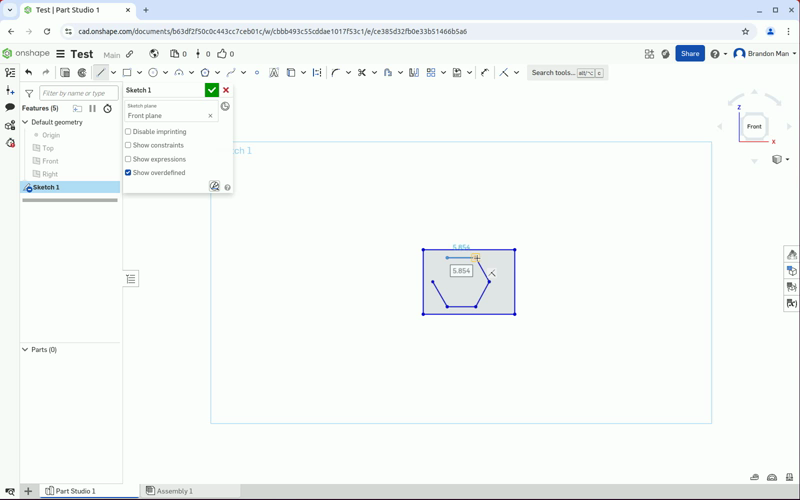
key_down(shift)
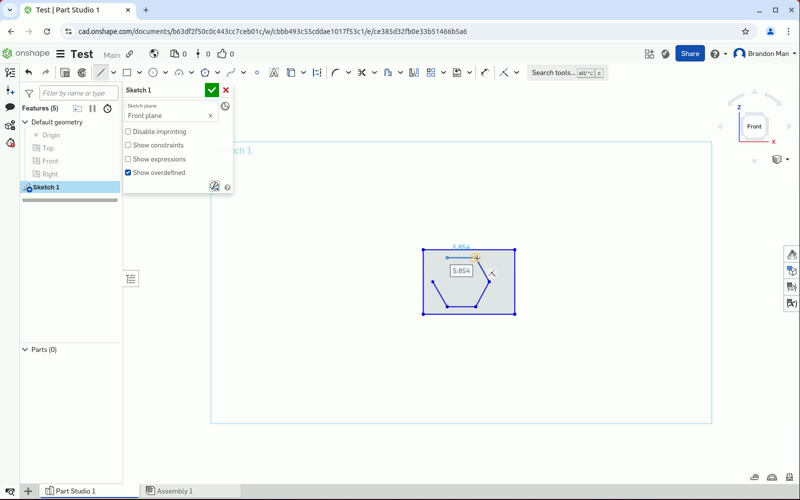
mouse_move(432, 281)
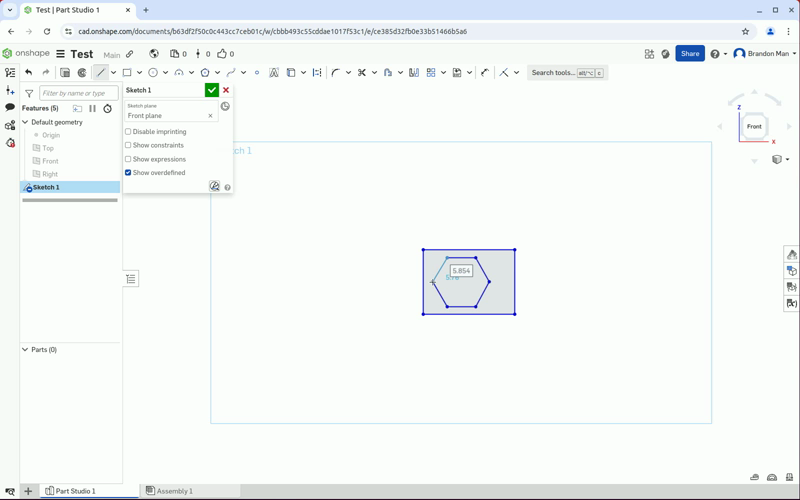
key_up(shift)
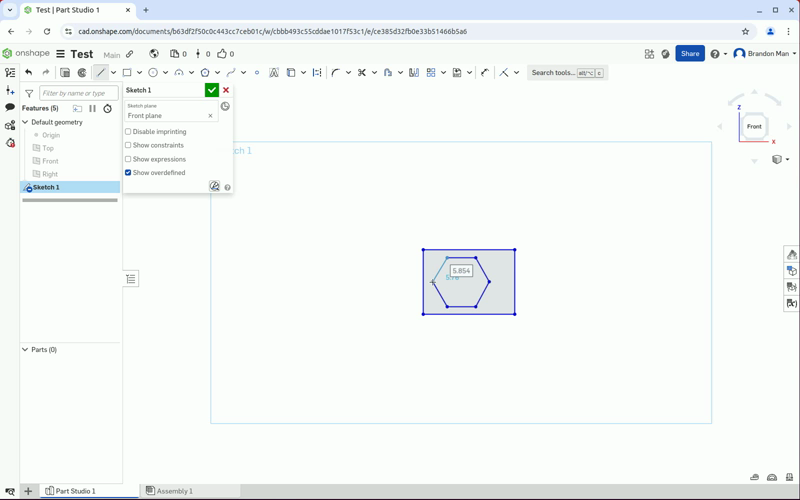
click(432, 281)
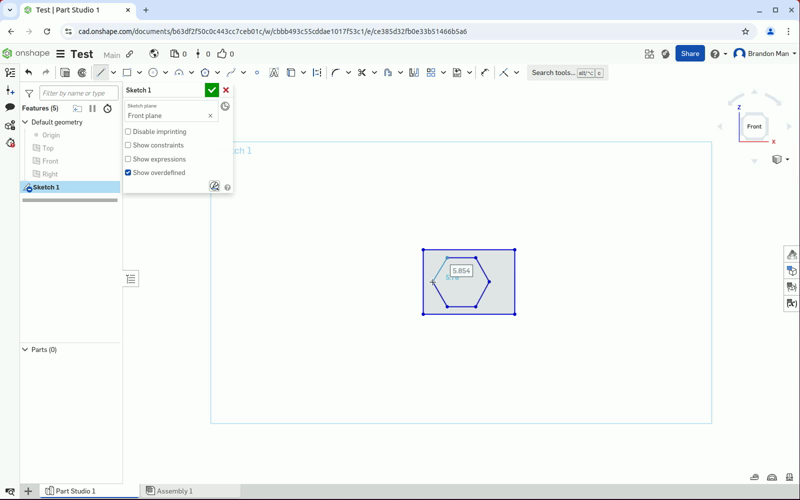
key(esc)
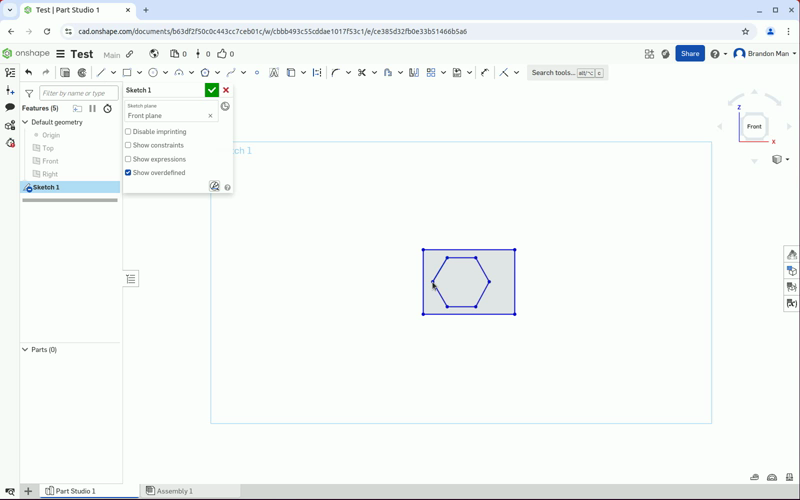
mouse_move(498, 298)
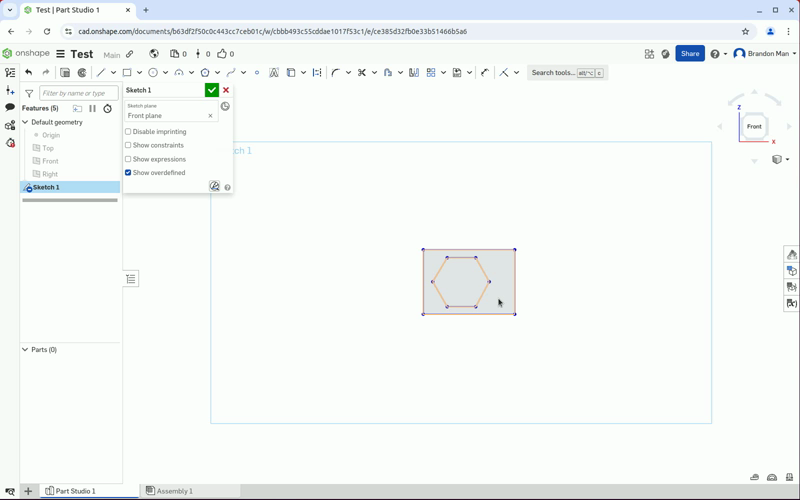
click(498, 298)
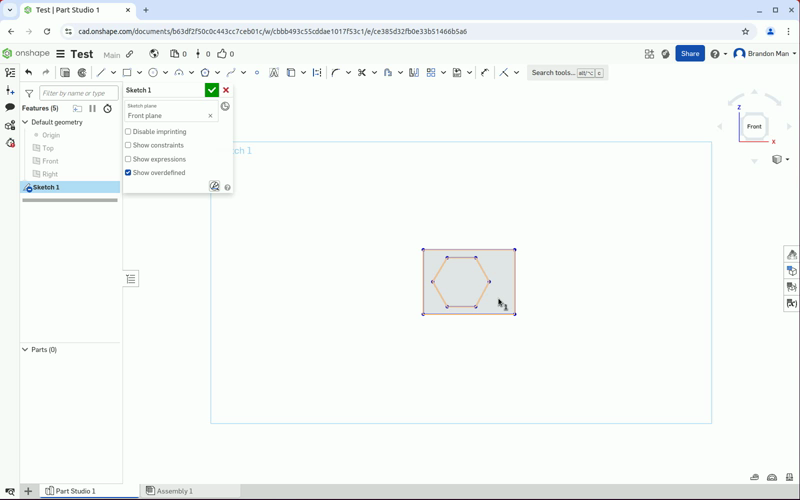
mouse_move(73, 352)
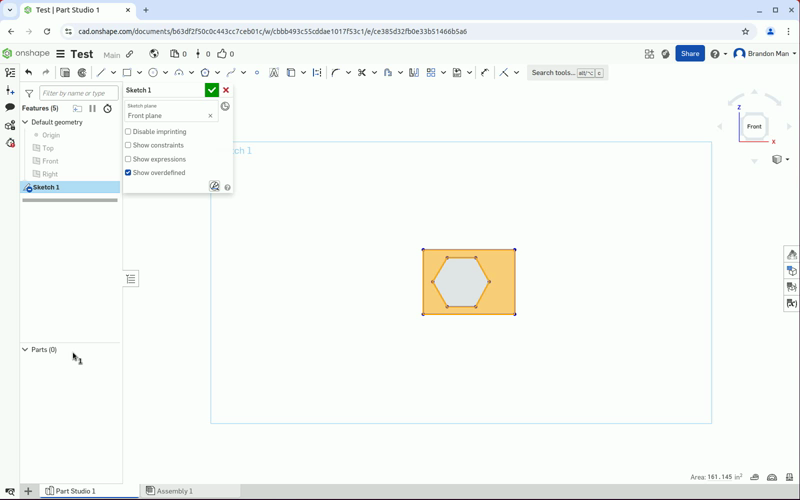
key(shift+y)
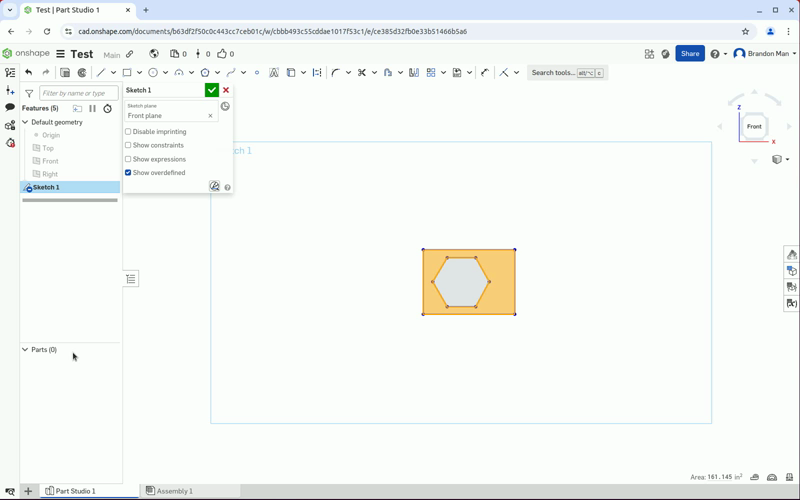
key(shift+e)
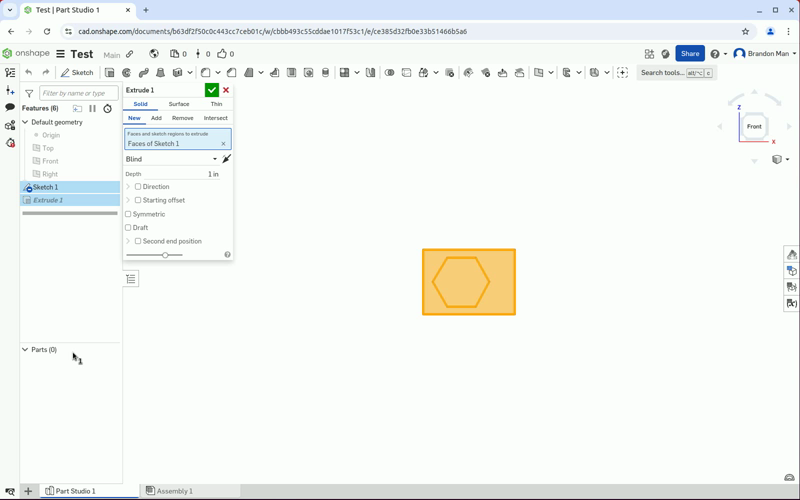
mouse_move(143, 106)
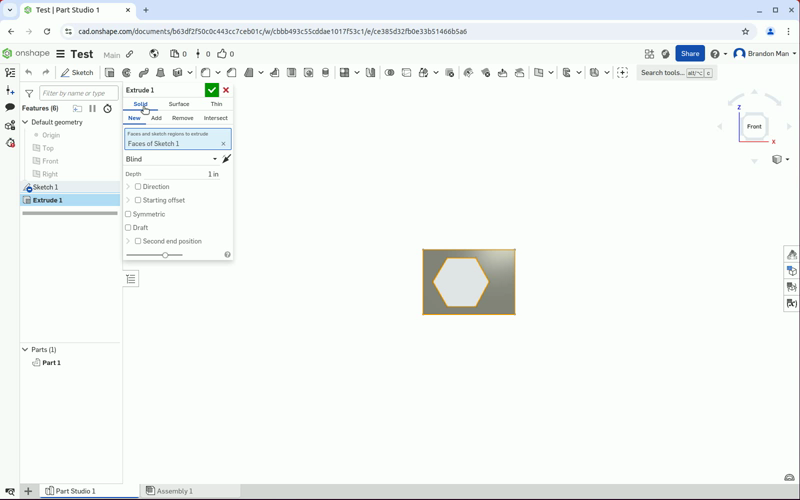
click(143, 106)
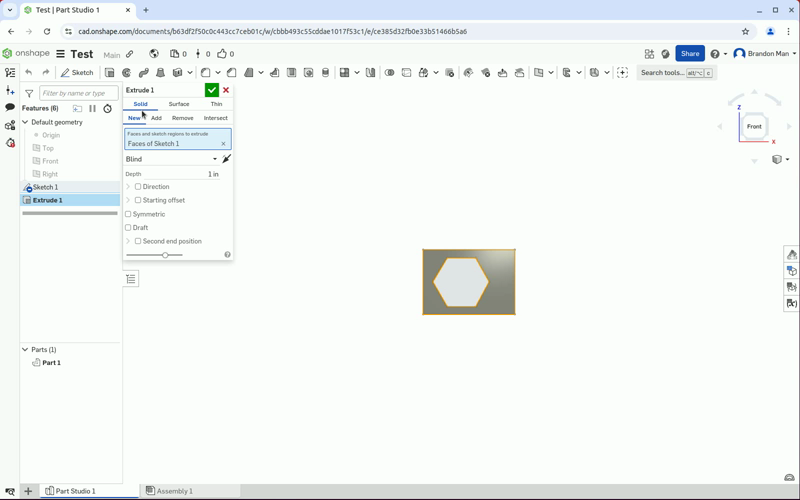
mouse_move(137, 120)
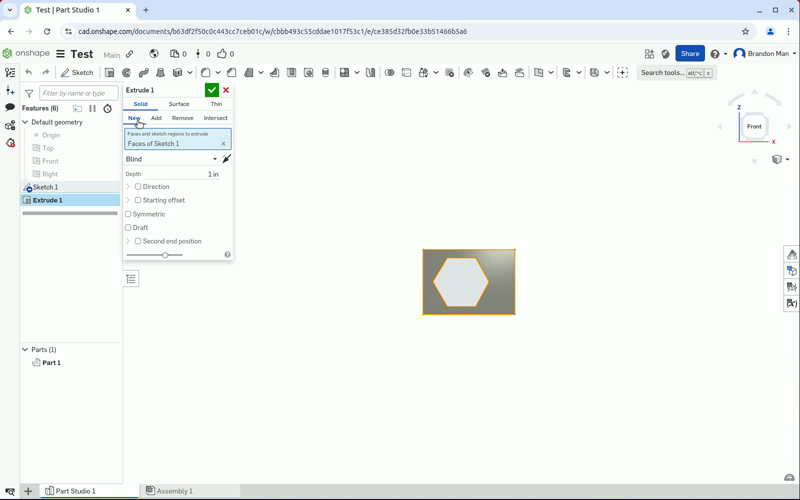
click(137, 120)
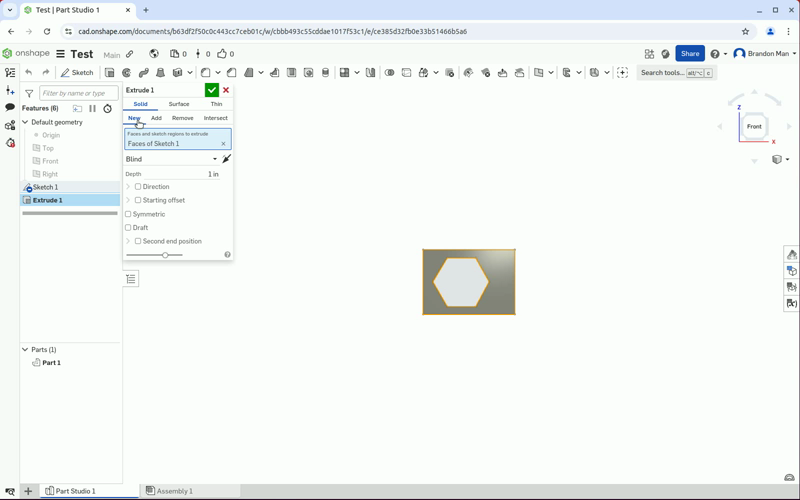
key(tab, 4)
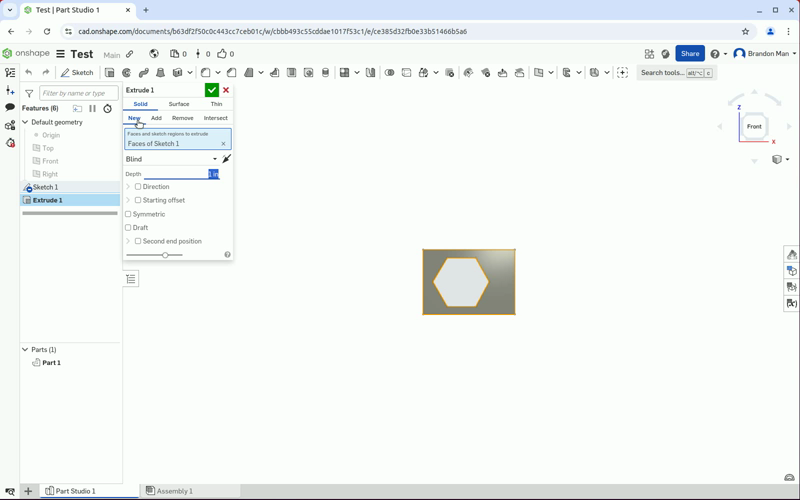
text(23.108)
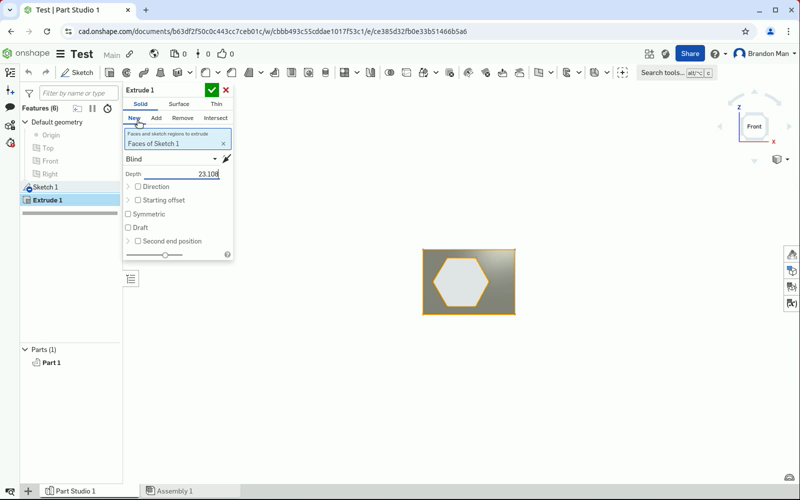
key(enter)
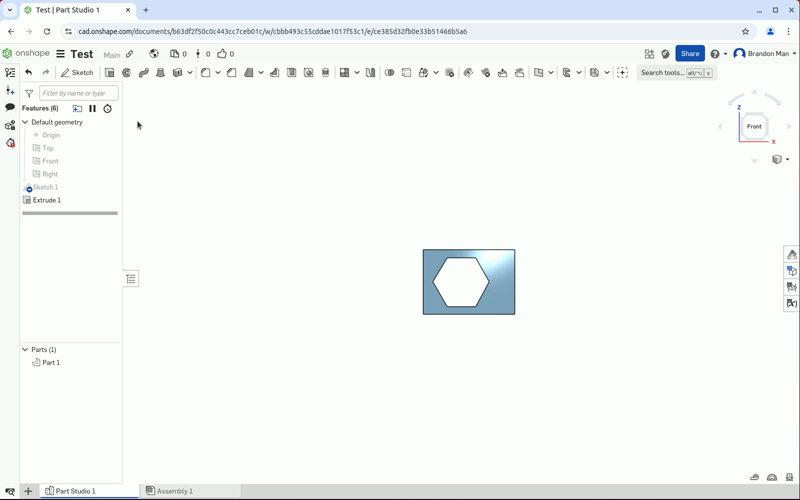
key(shift+h)
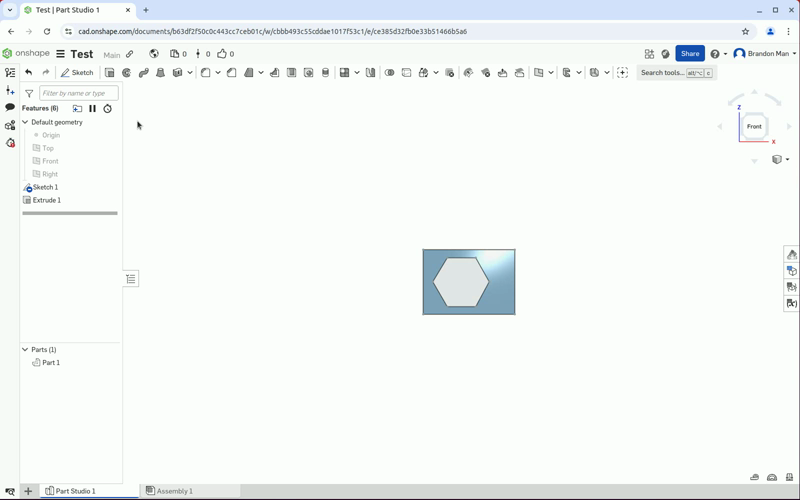
key(shift+h)
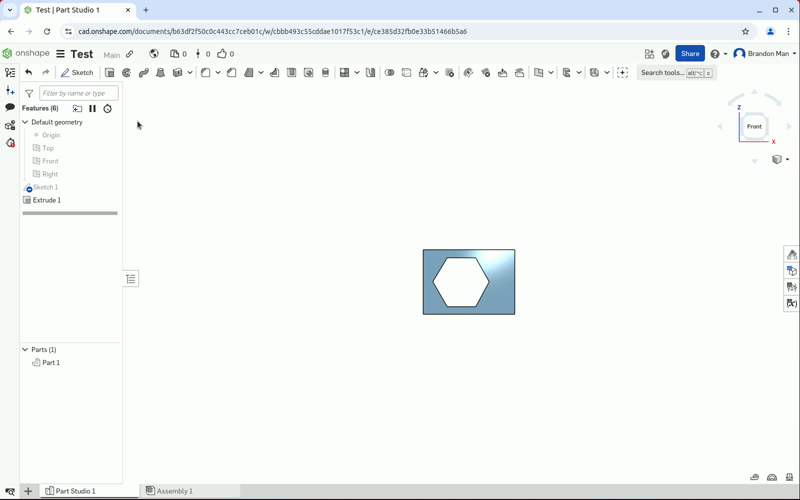
mouse_move(73, 189)
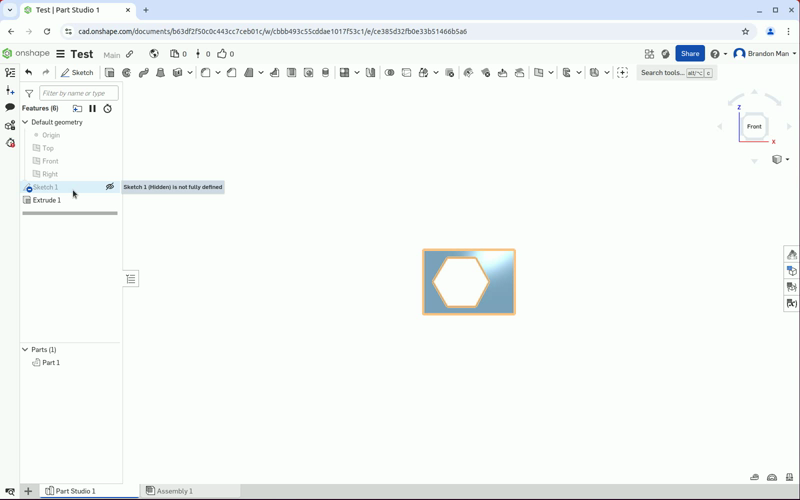
click(73, 189)
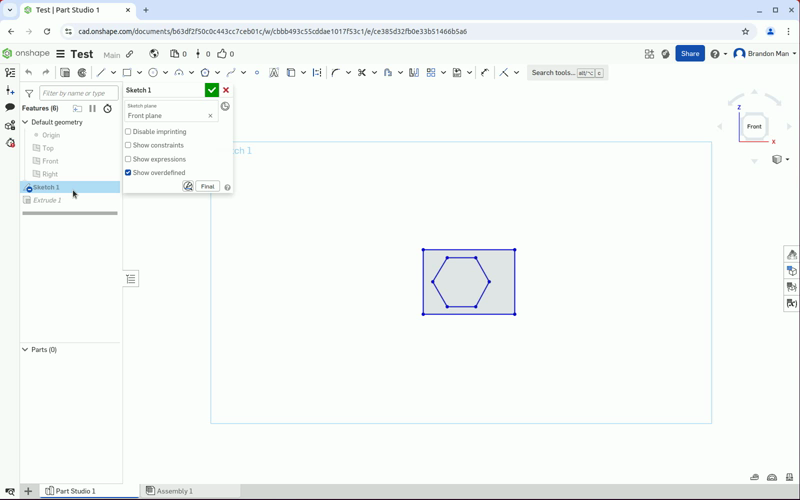
mouse_move(229, 92)
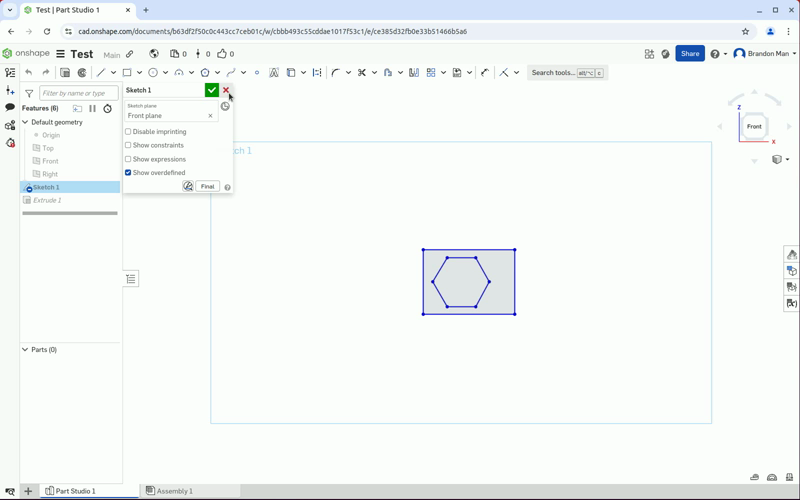
click(229, 92)
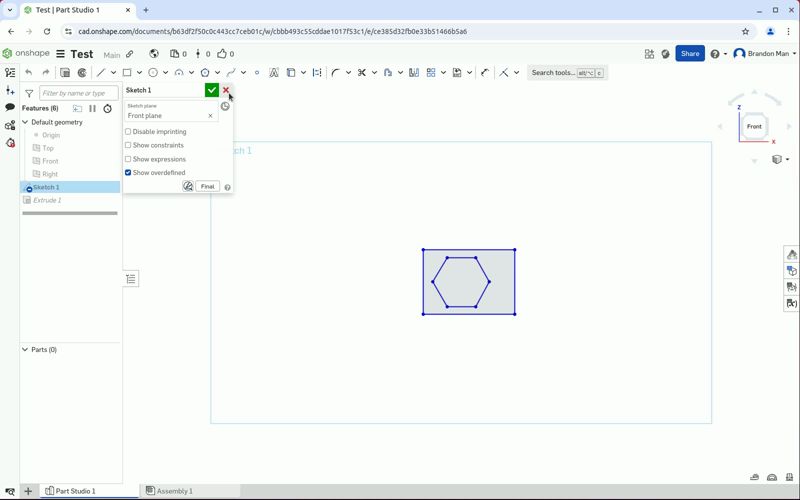
key(shift+s)
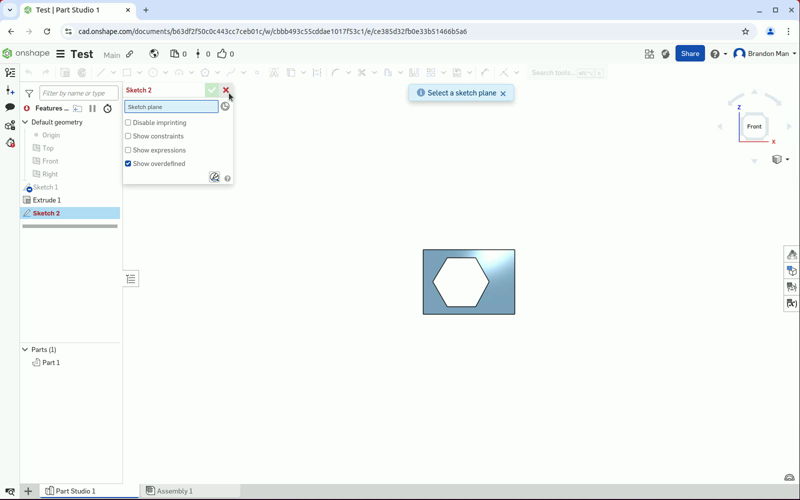
mouse_move(73, 163)
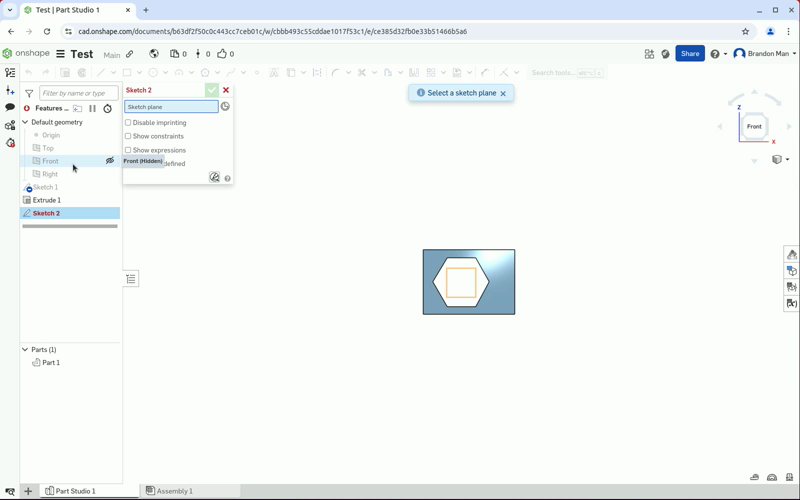
click(73, 163)
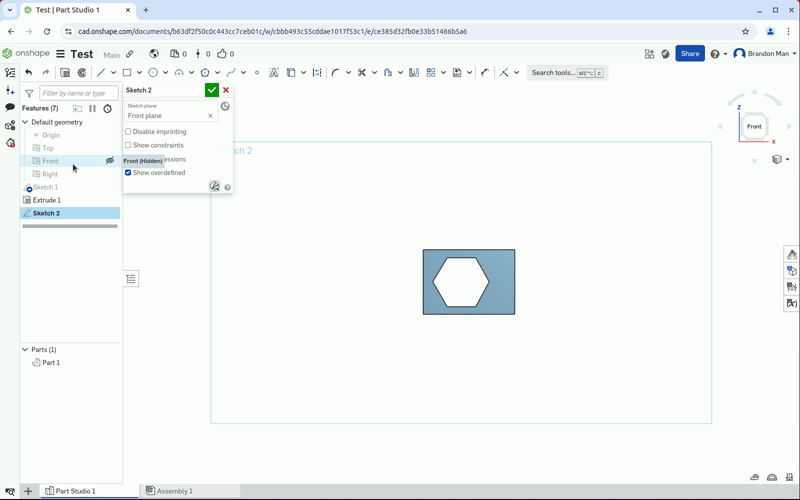
mouse_move(73, 352)
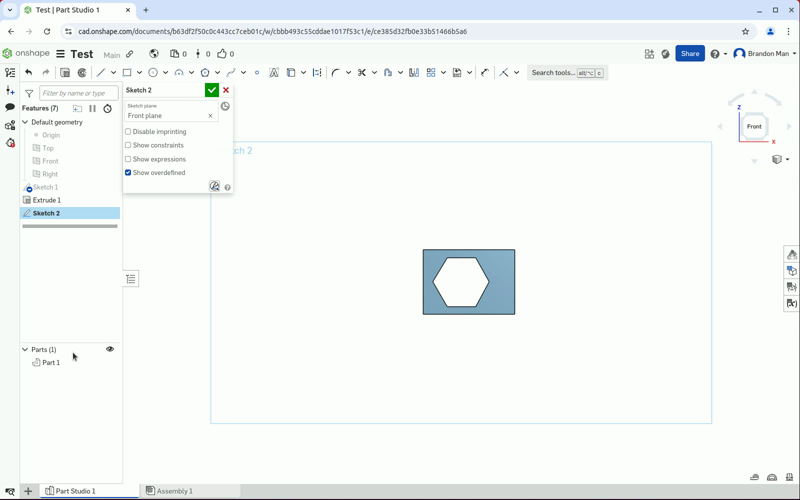
key(y)
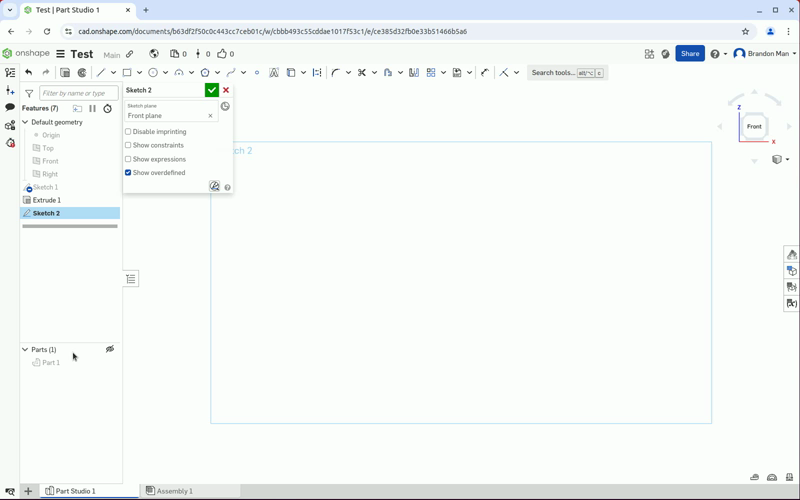
key(l)
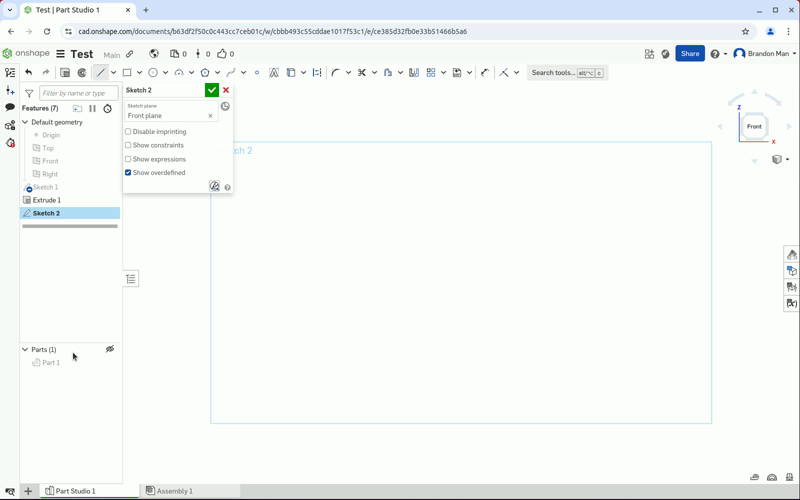
key_down(shift)
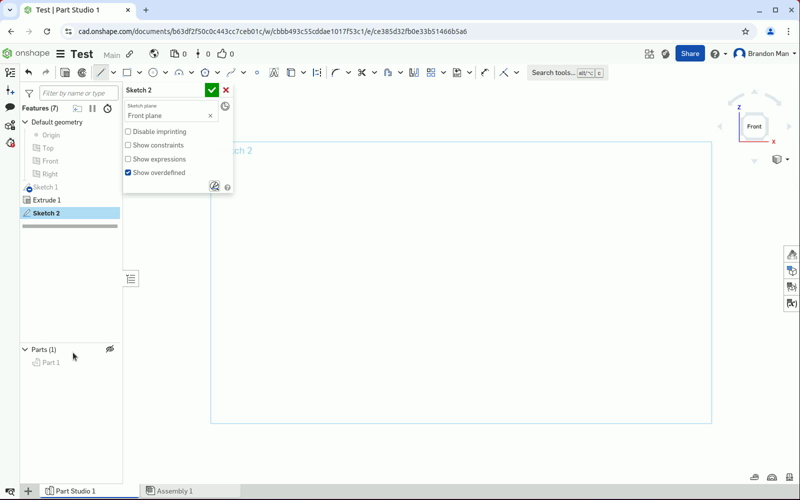
mouse_move(432, 282)
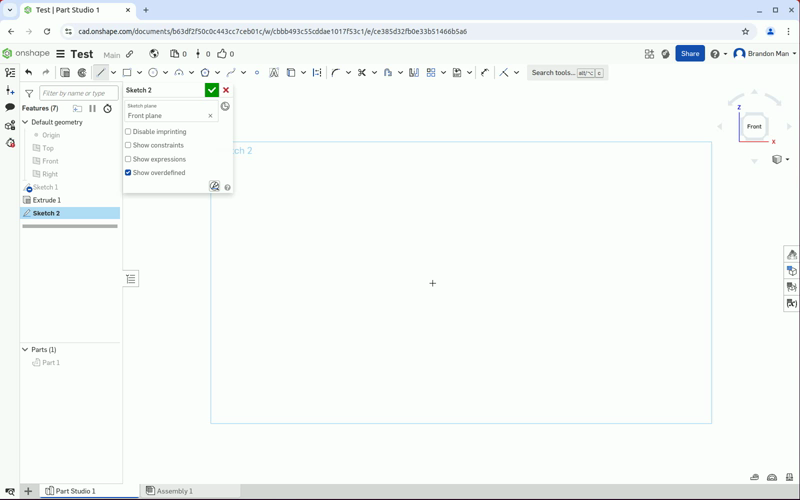
click(432, 282)
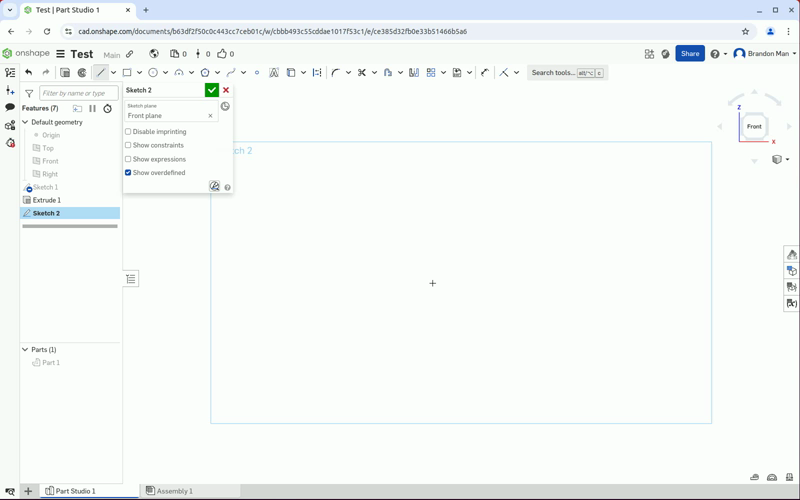
key_up(shift)
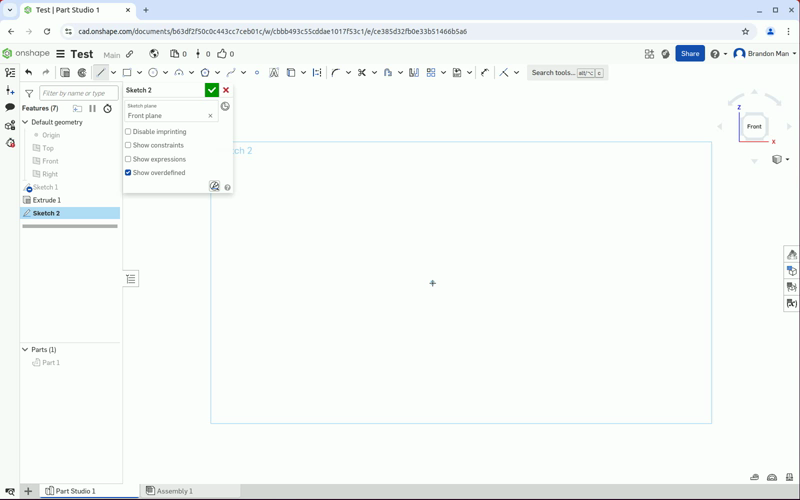
key_down(shift)
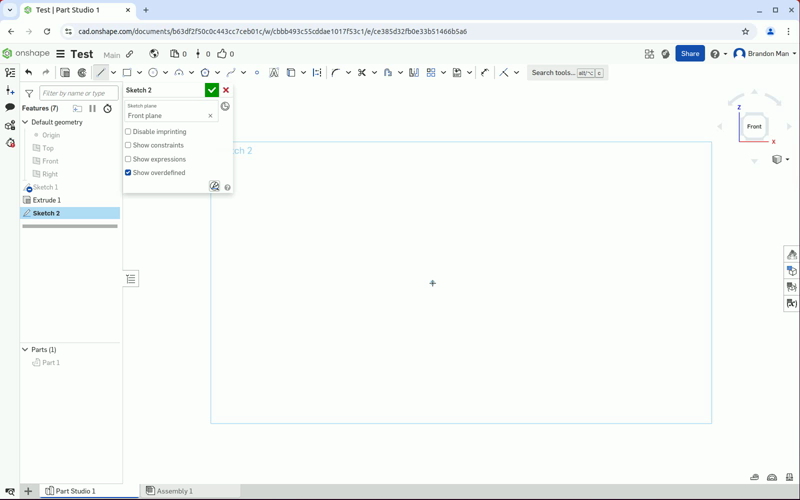
mouse_move(462, 282)
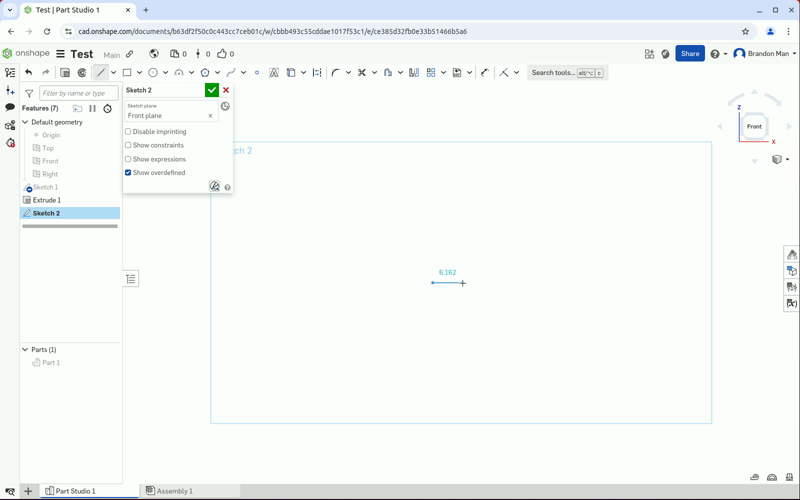
mouse_move(447, 307)
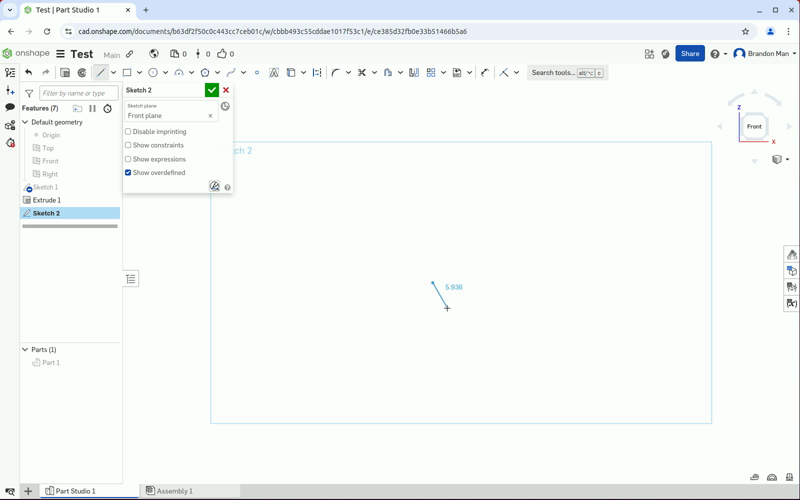
click(447, 307)
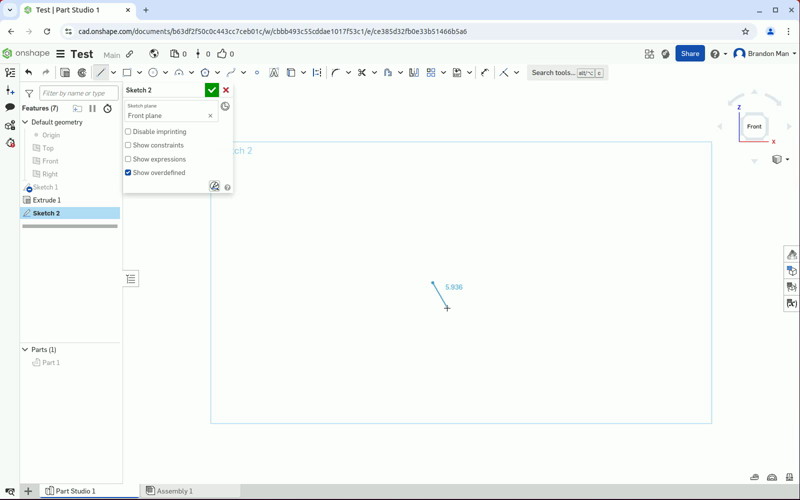
key_up(shift)
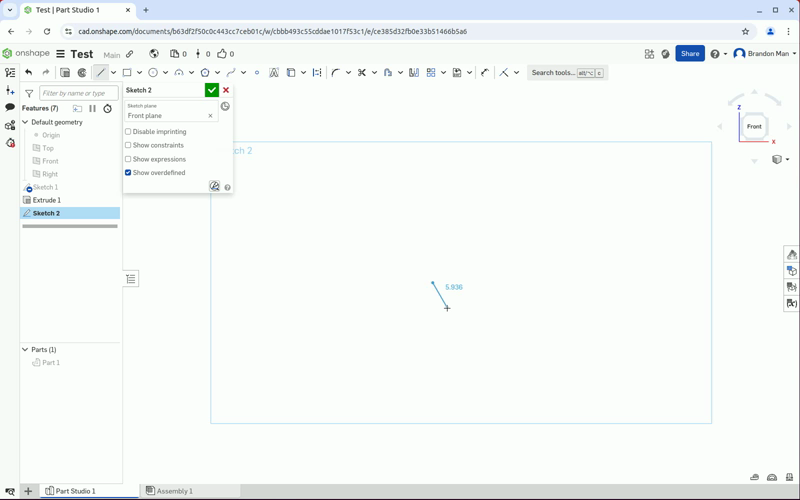
key_down(shift)
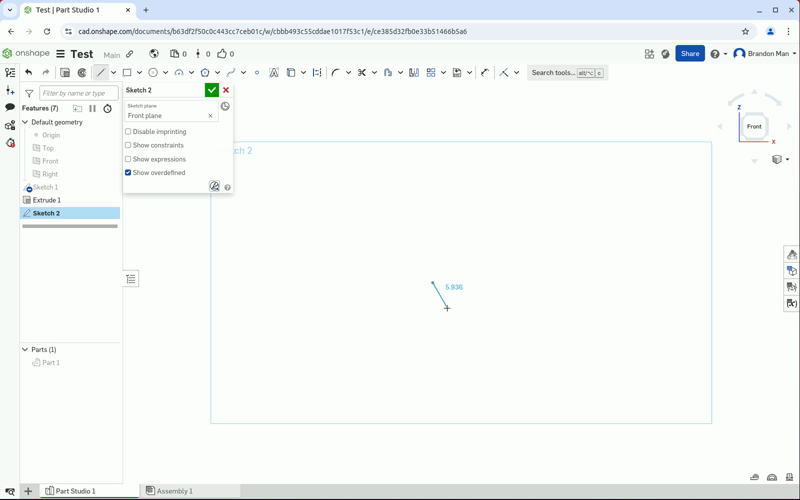
mouse_move(477, 307)
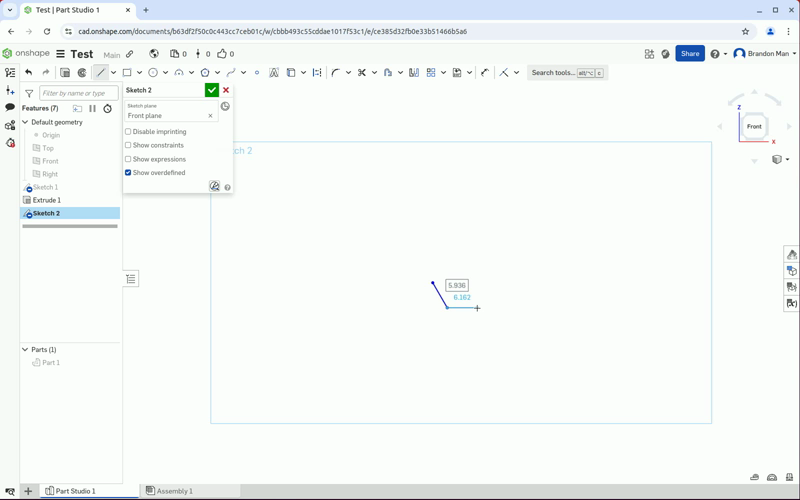
mouse_move(475, 307)
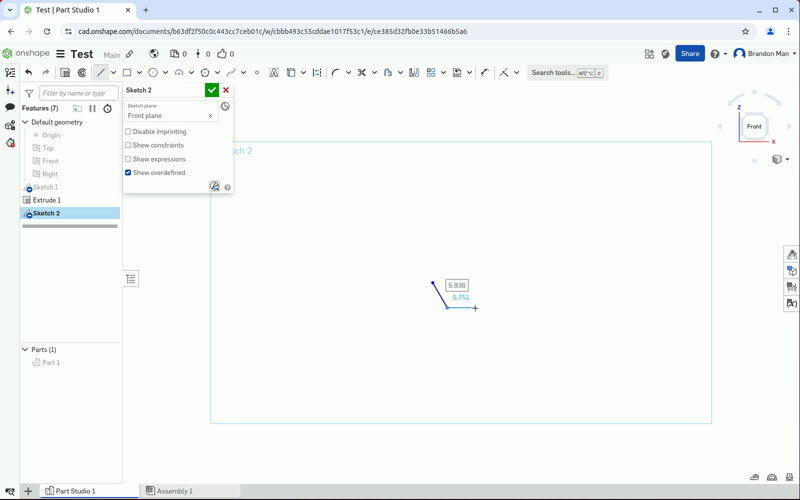
click(475, 307)
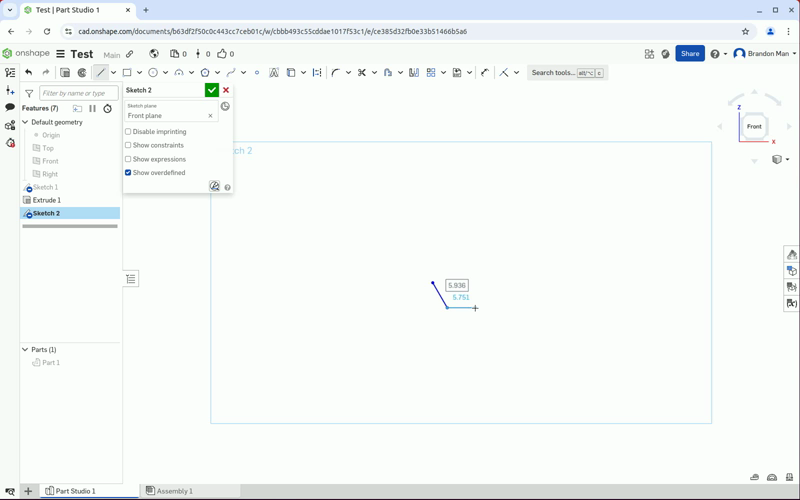
key_up(shift)
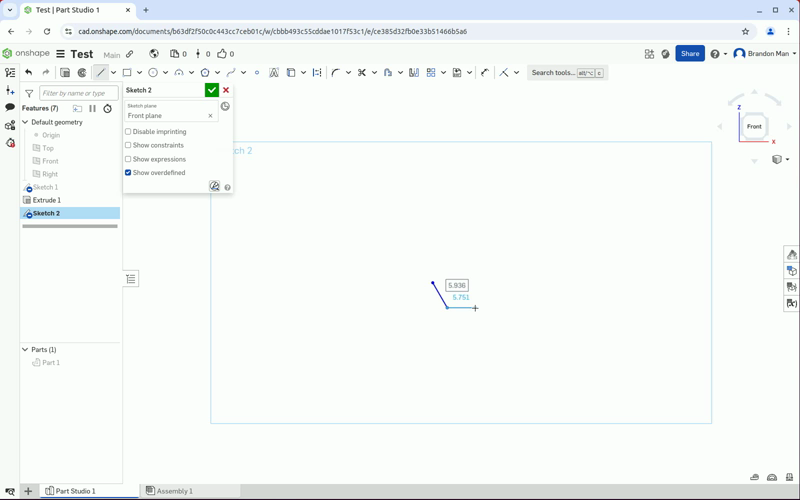
key_down(shift)
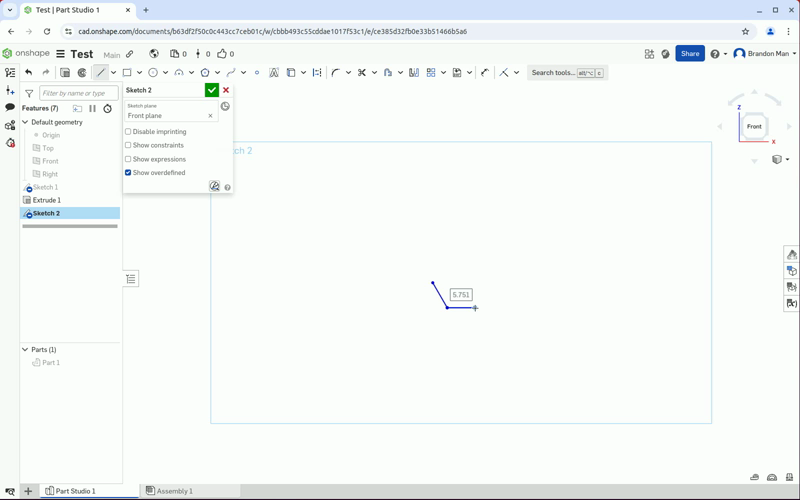
mouse_move(505, 307)
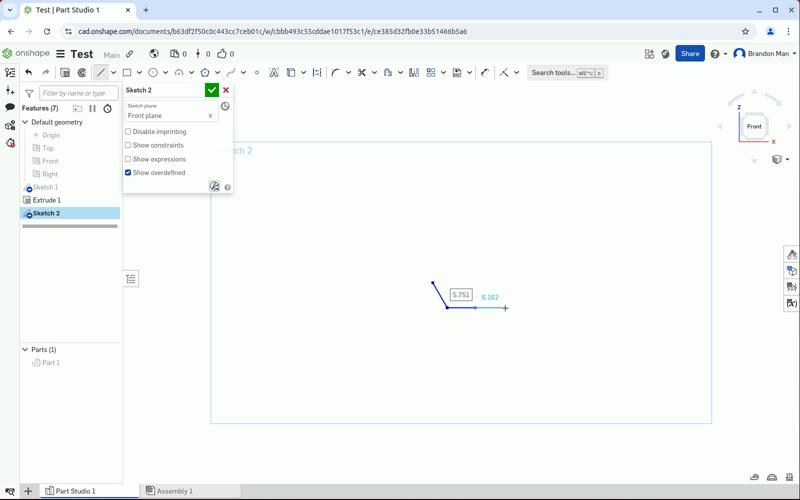
mouse_move(489, 282)
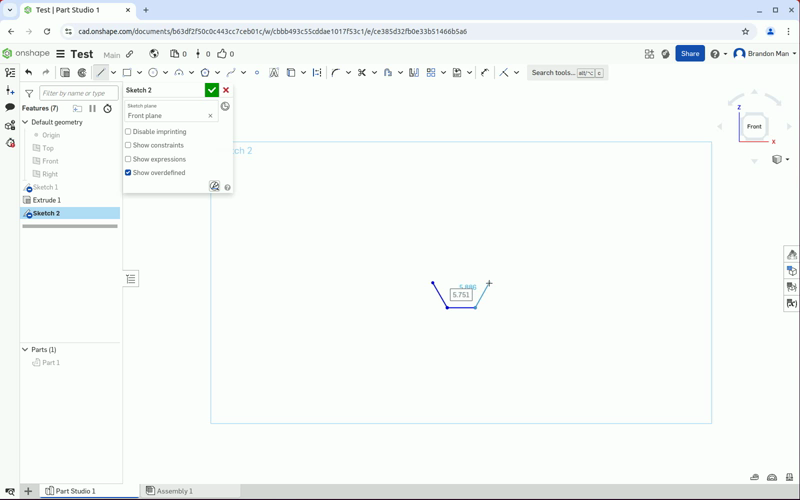
click(489, 282)
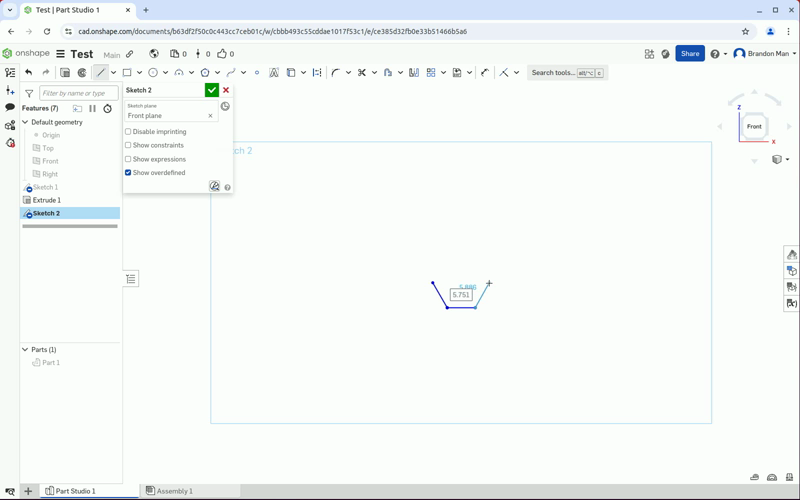
key_up(shift)
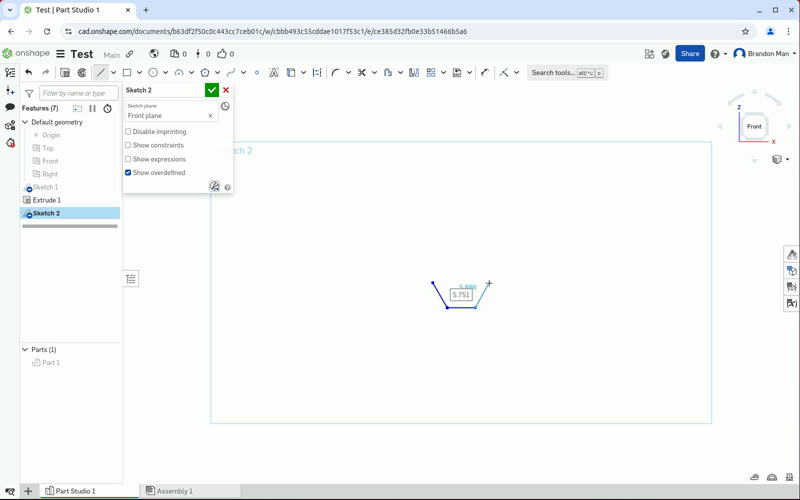
key_down(shift)
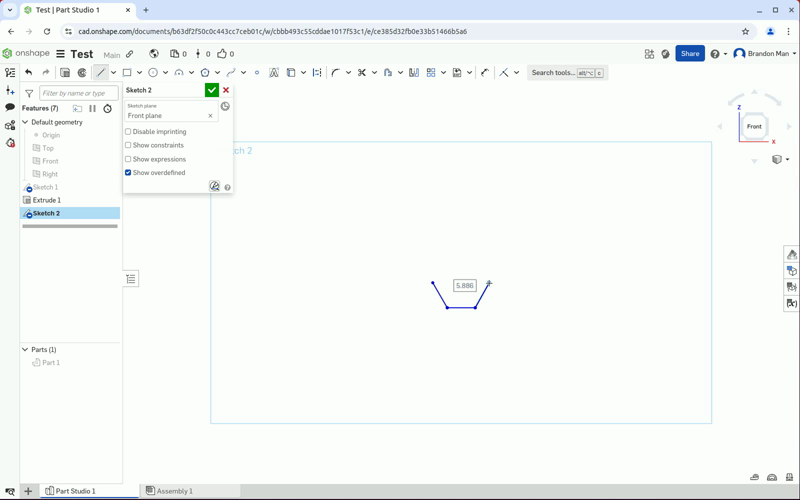
mouse_move(519, 282)
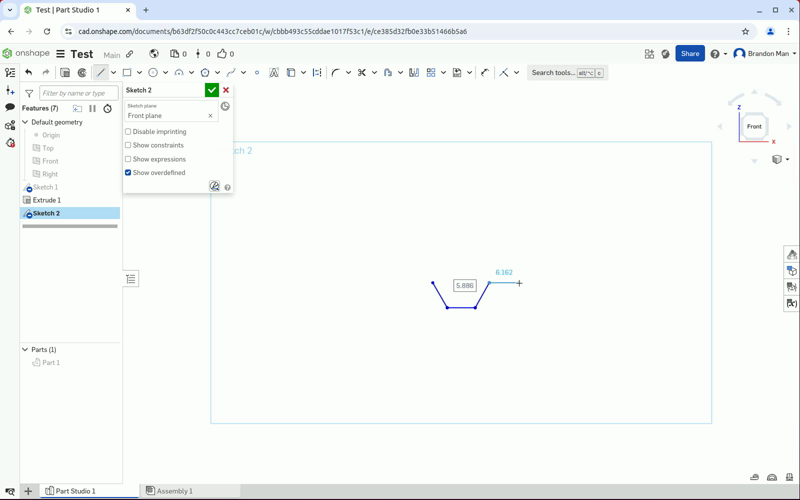
mouse_move(475, 258)
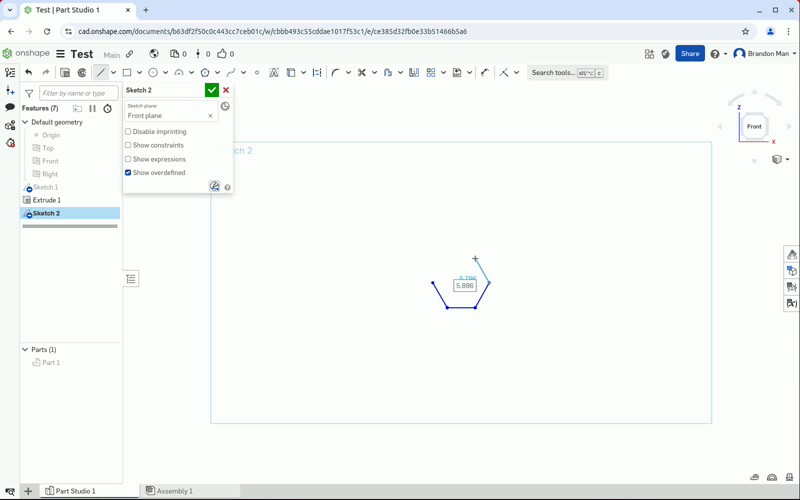
click(475, 258)
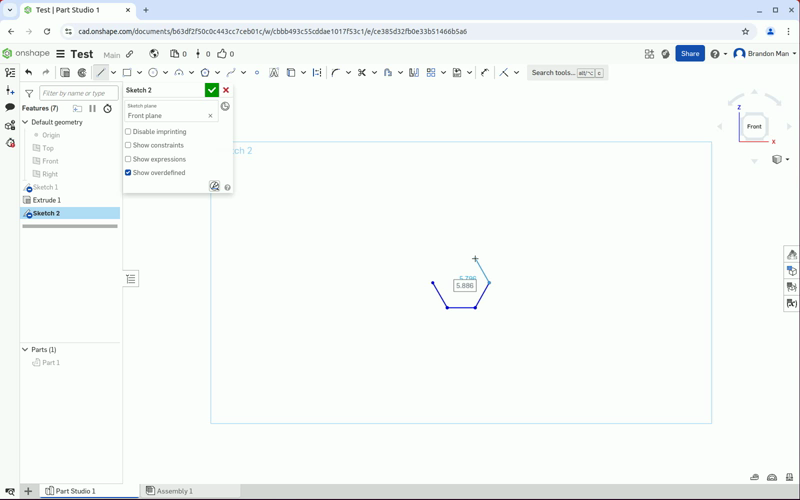
key_up(shift)
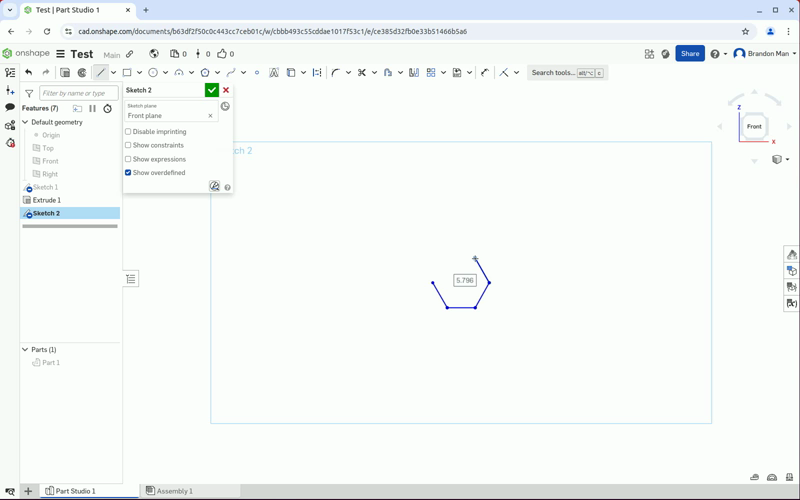
key_down(shift)
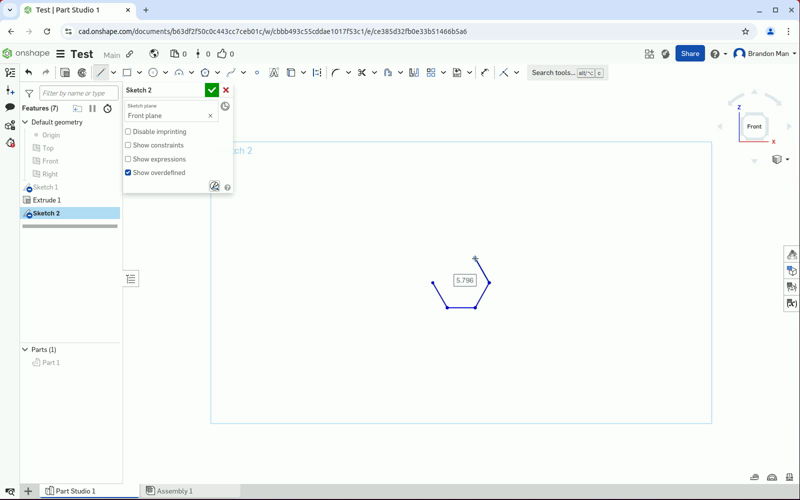
mouse_move(505, 258)
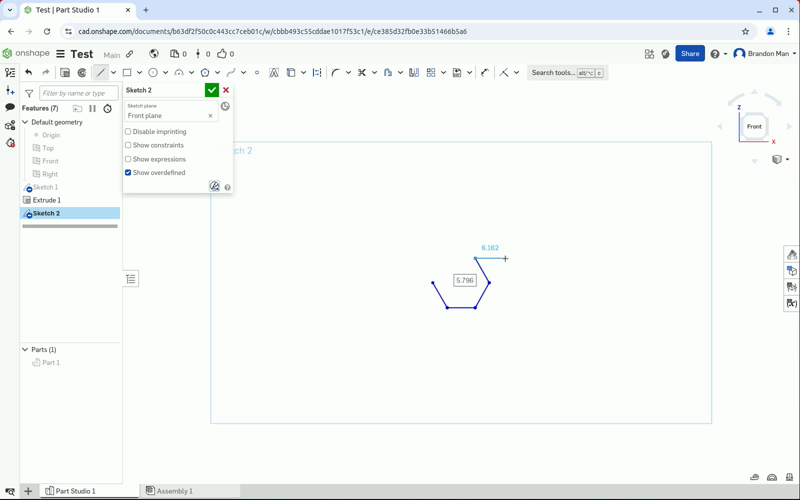
mouse_move(447, 258)
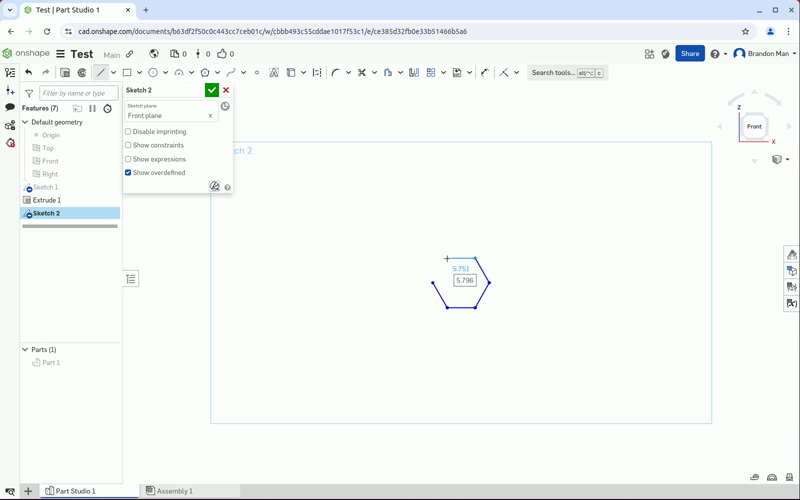
click(447, 258)
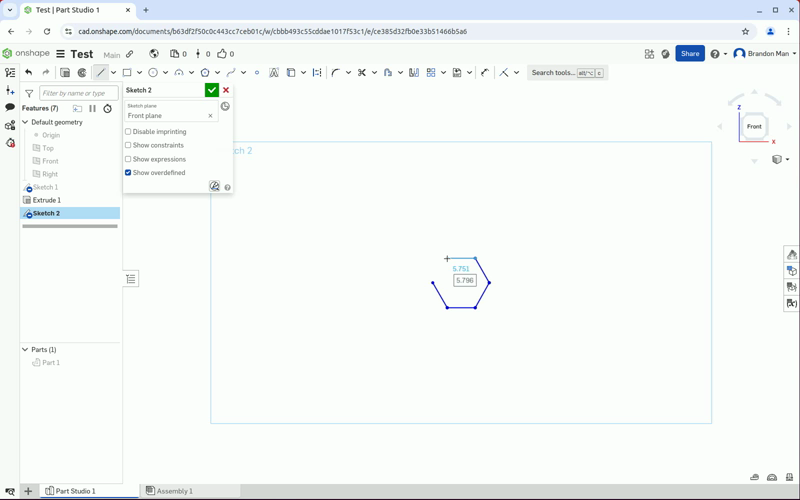
key_up(shift)
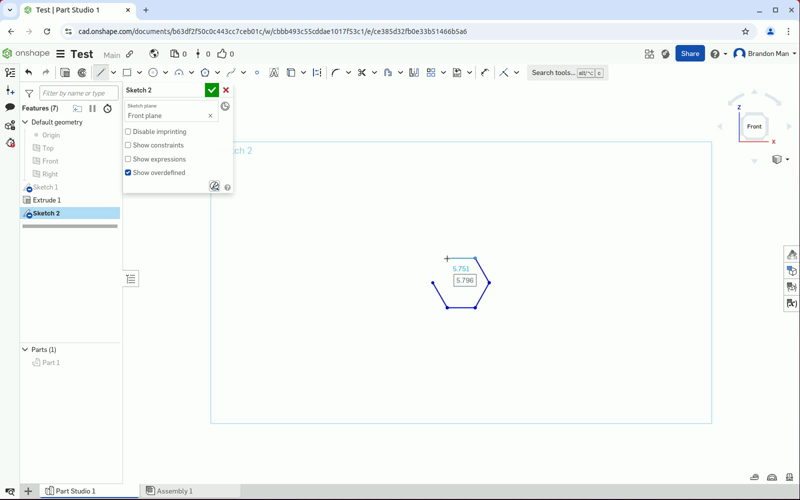
mouse_move(477, 258)
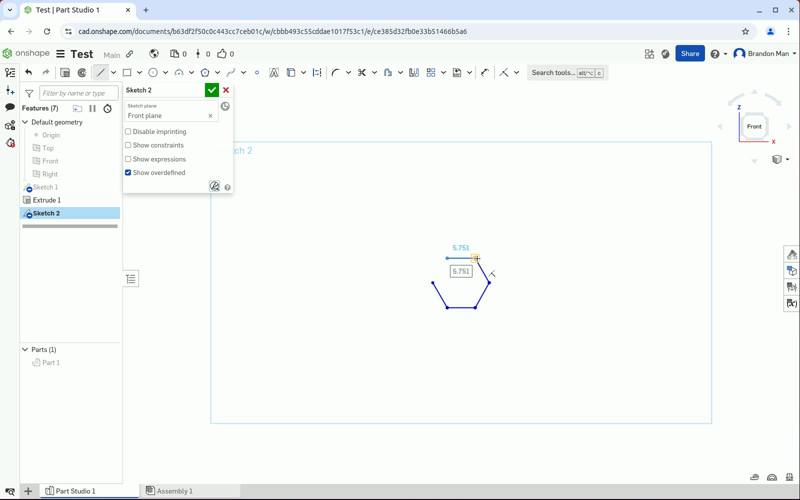
key_down(shift)
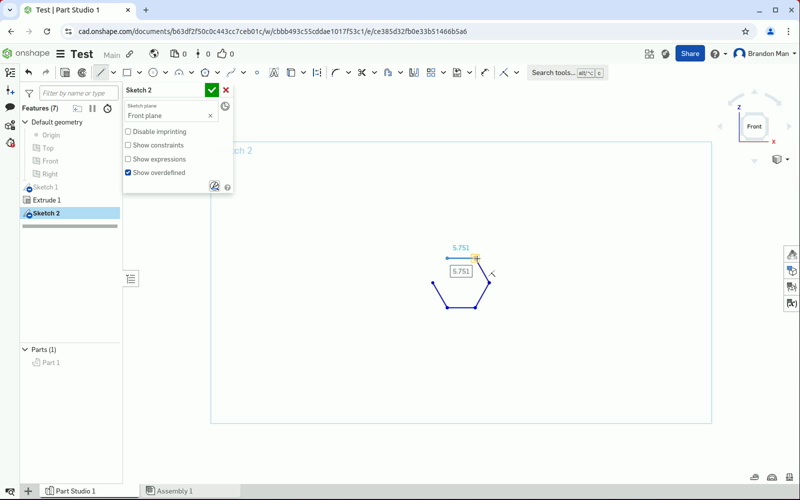
mouse_move(432, 282)
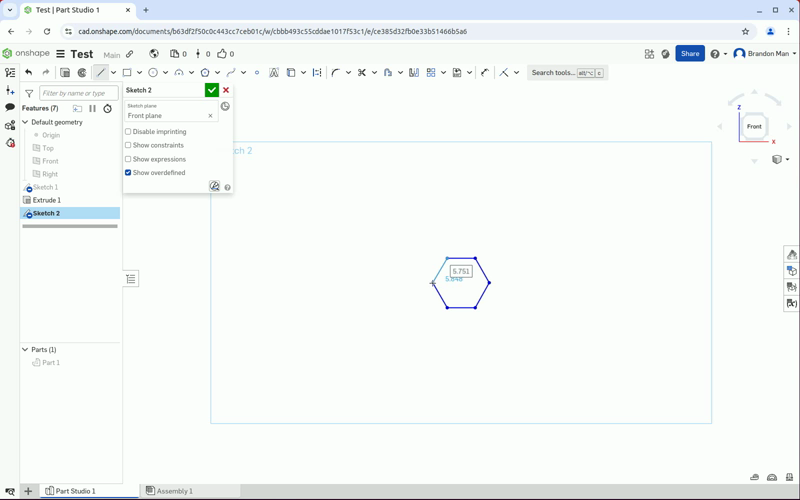
key_up(shift)
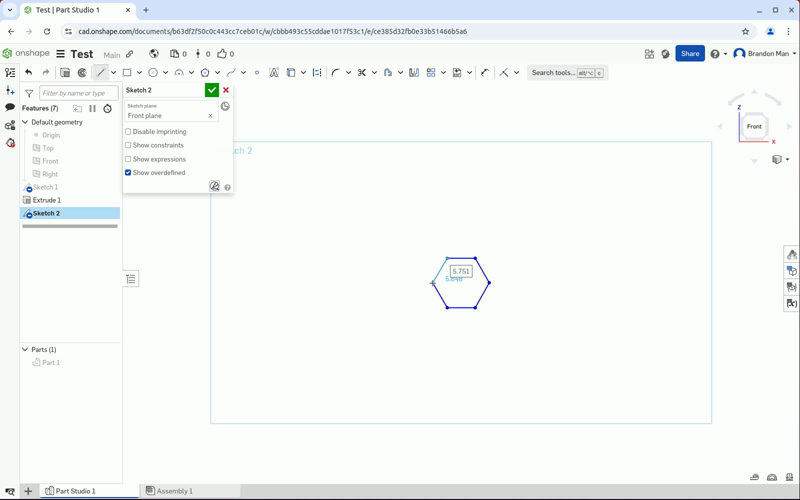
click(432, 282)
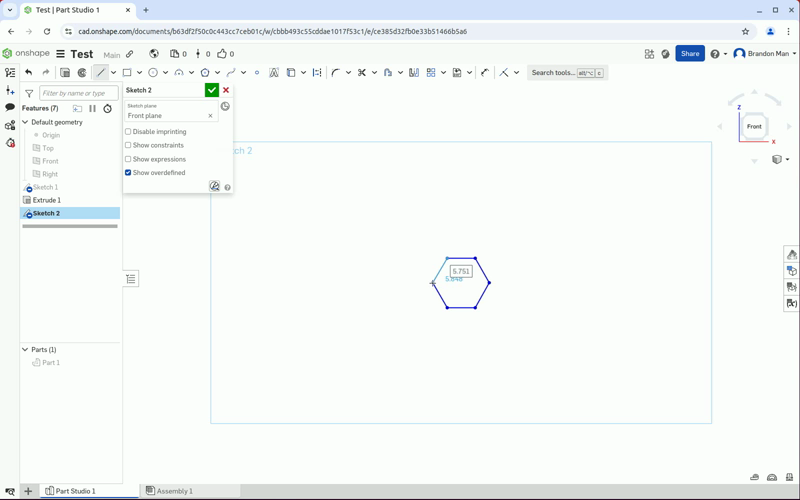
key(esc)
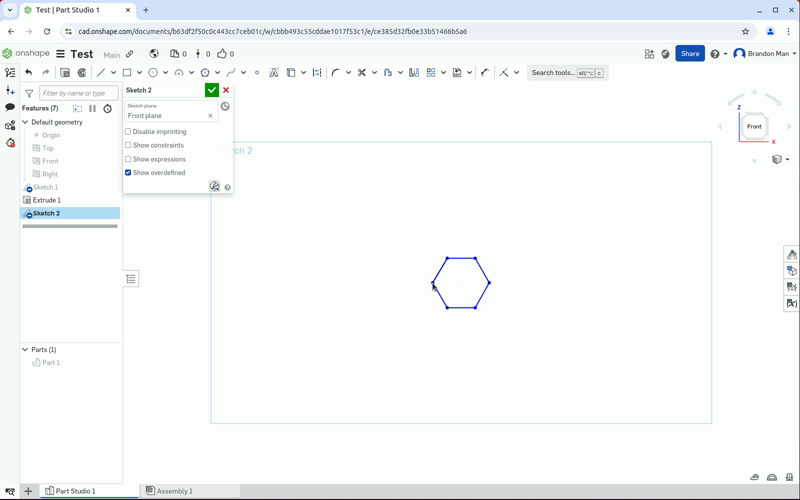
mouse_move(469, 287)
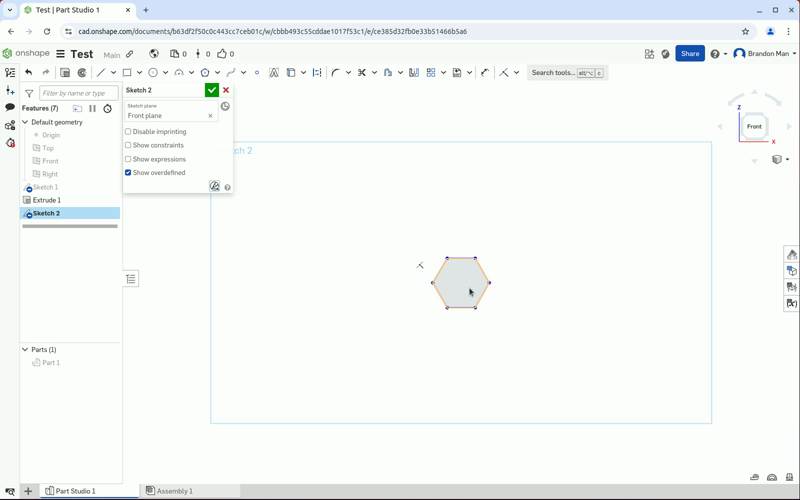
click(469, 287)
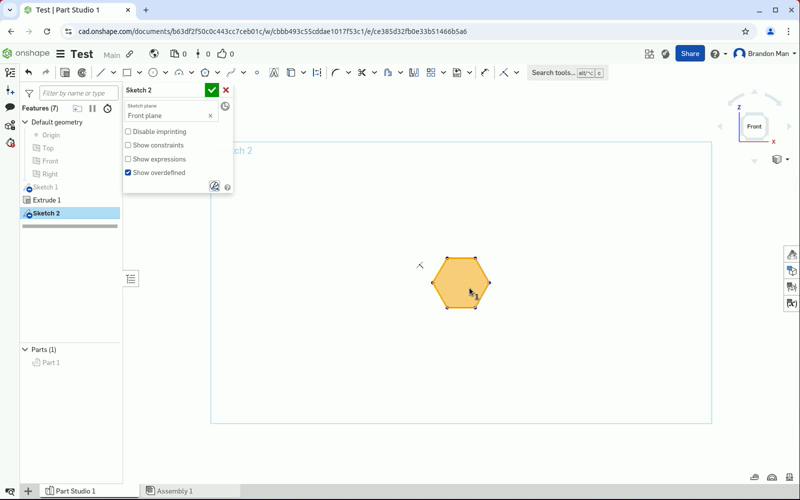
mouse_move(73, 352)
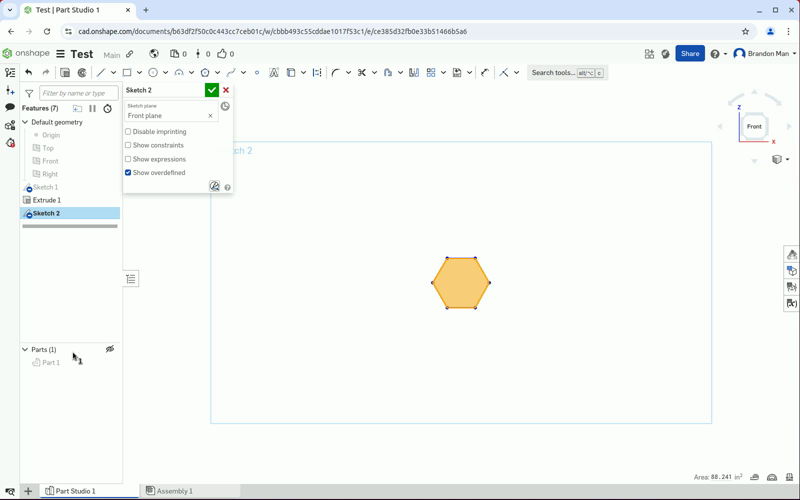
key(shift+y)
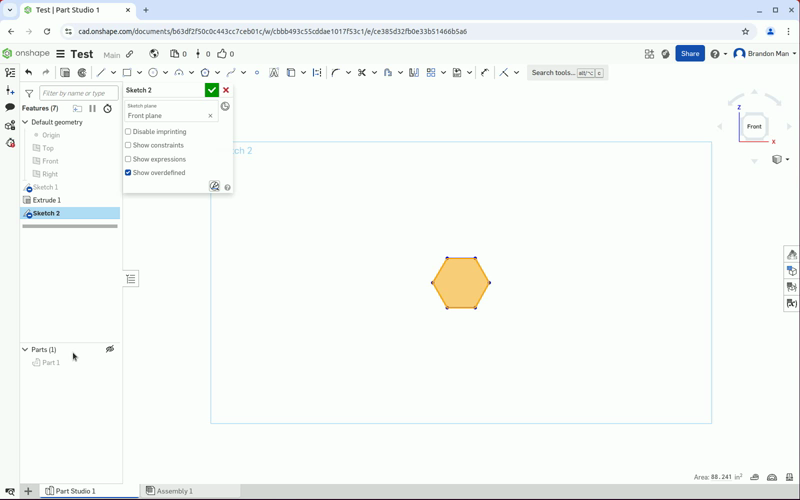
key(shift+e)
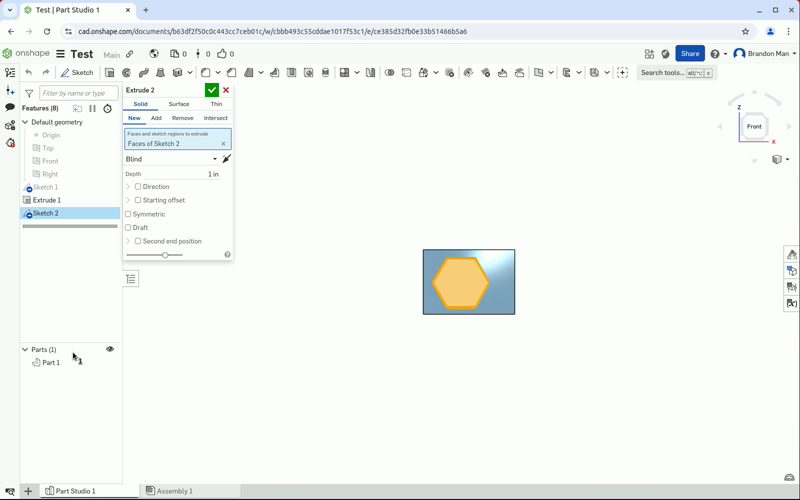
mouse_move(143, 106)
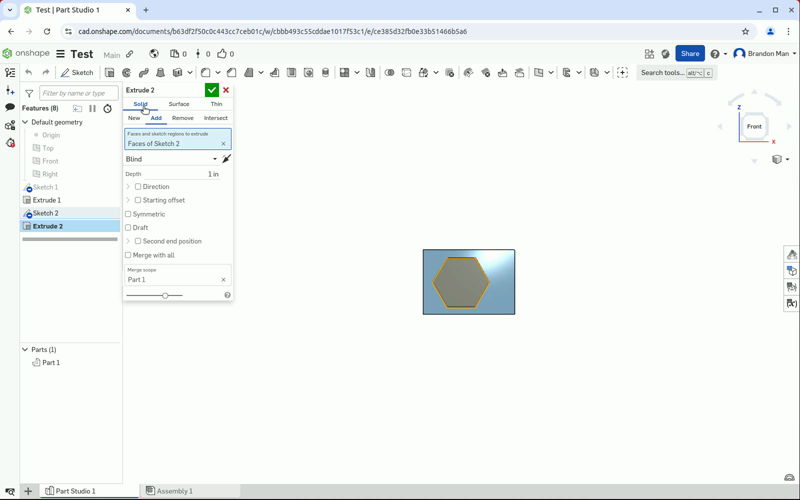
click(143, 106)
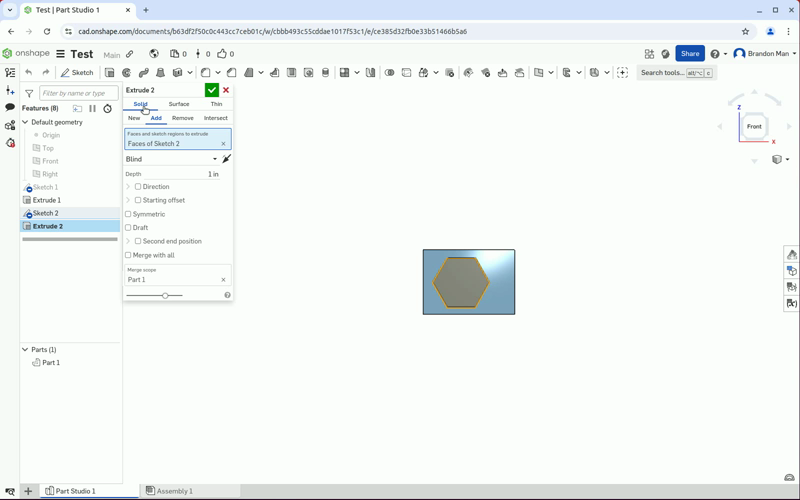
mouse_move(137, 120)
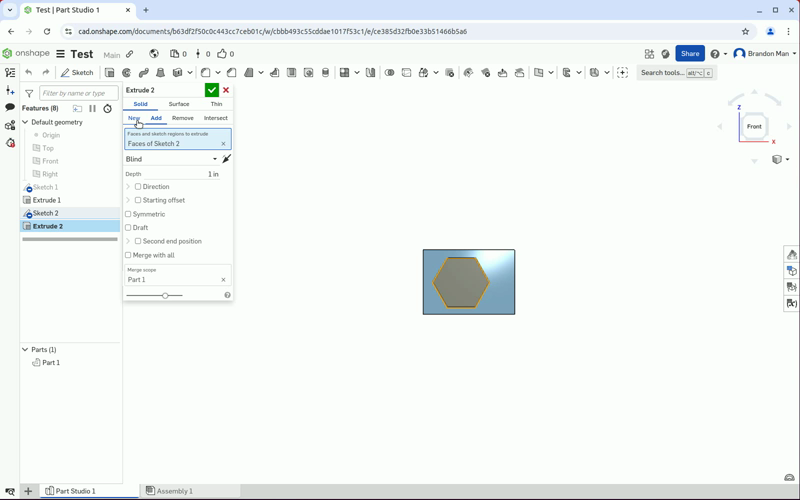
click(137, 120)
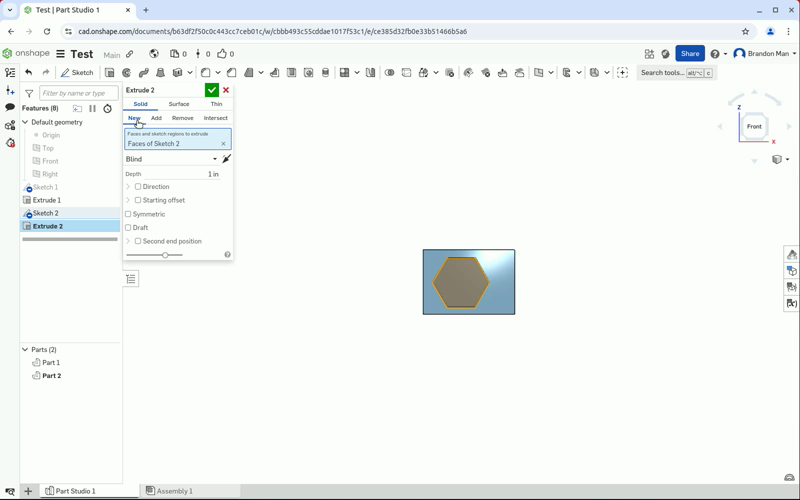
key(tab, 4)
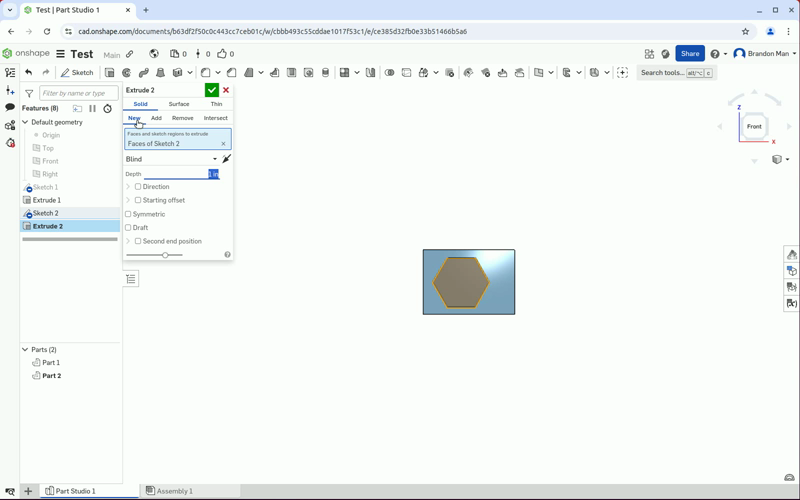
text(23.108)
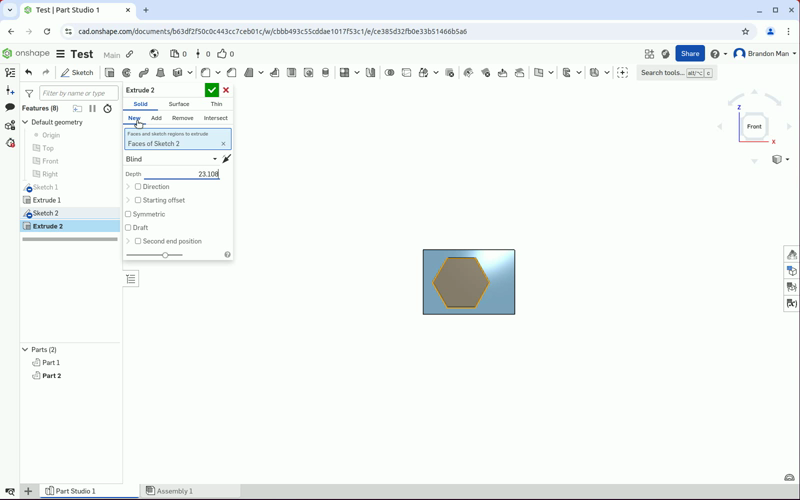
key(enter)
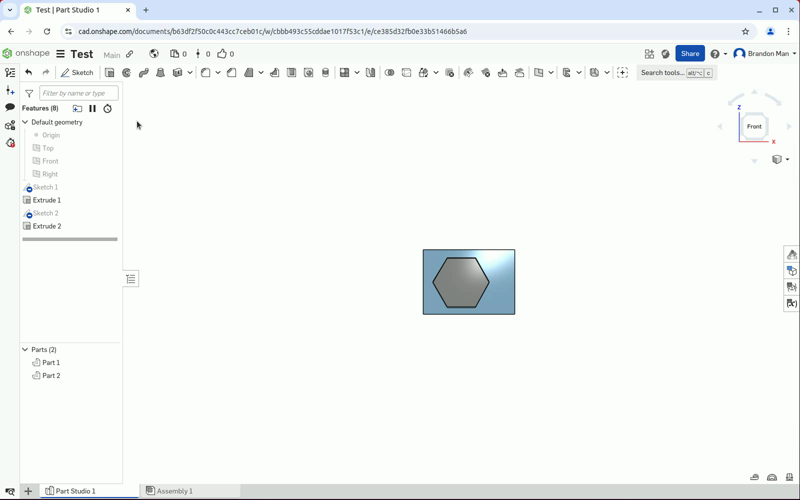
key(shift+h)
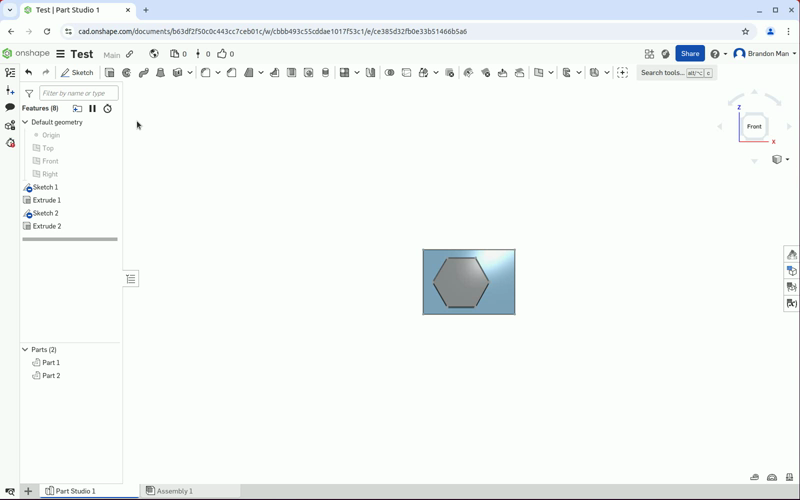
key(shift+h)
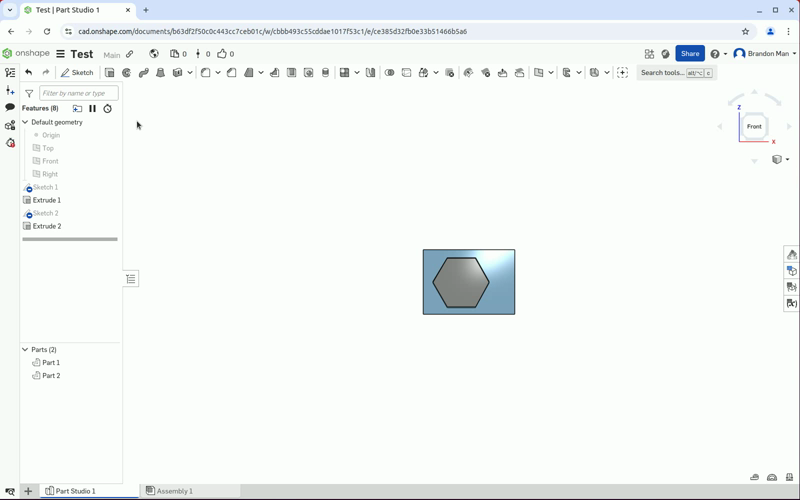
mouse_move(73, 189)
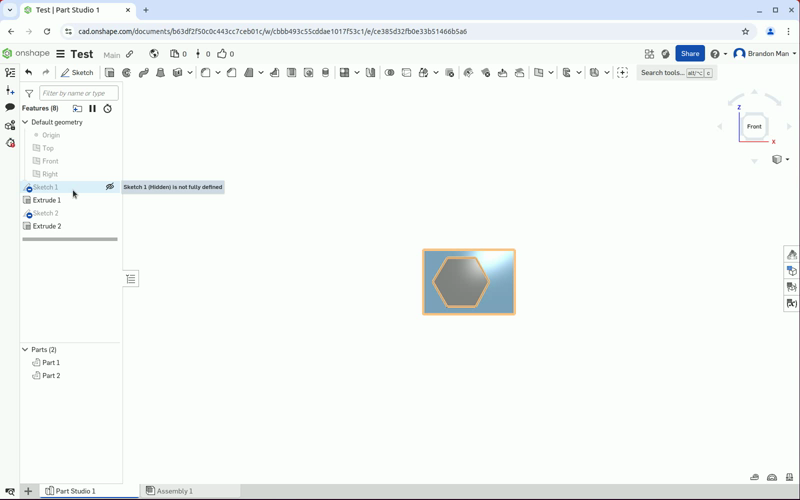
click(73, 189)
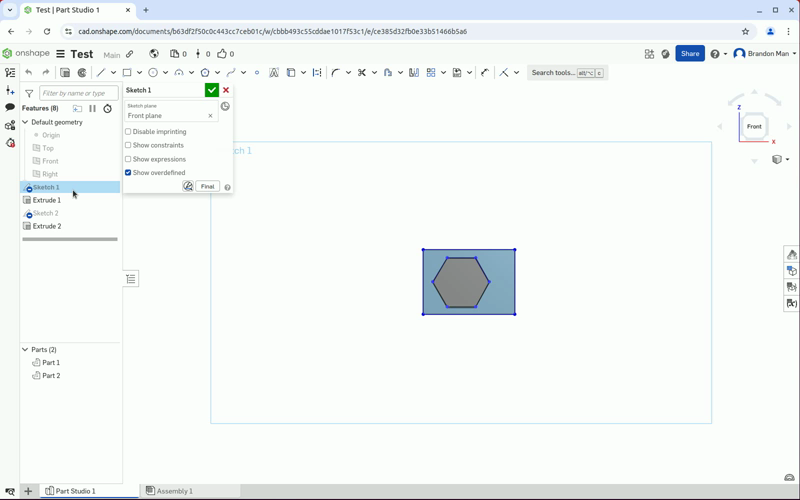
mouse_move(229, 92)
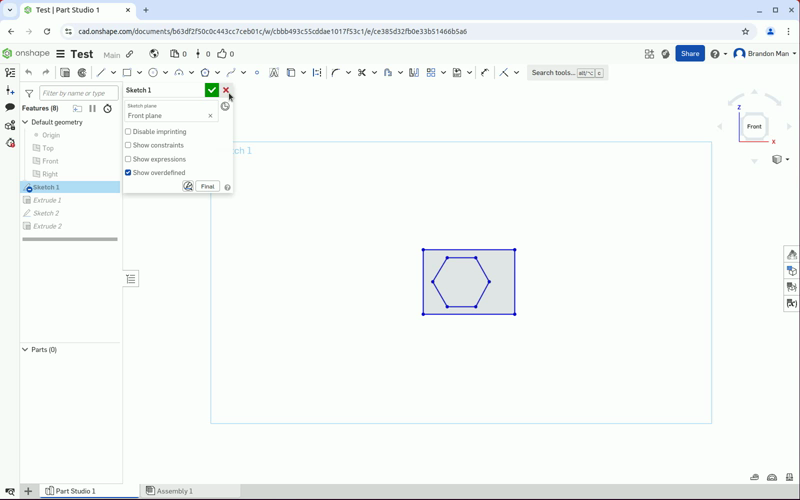
click(229, 92)
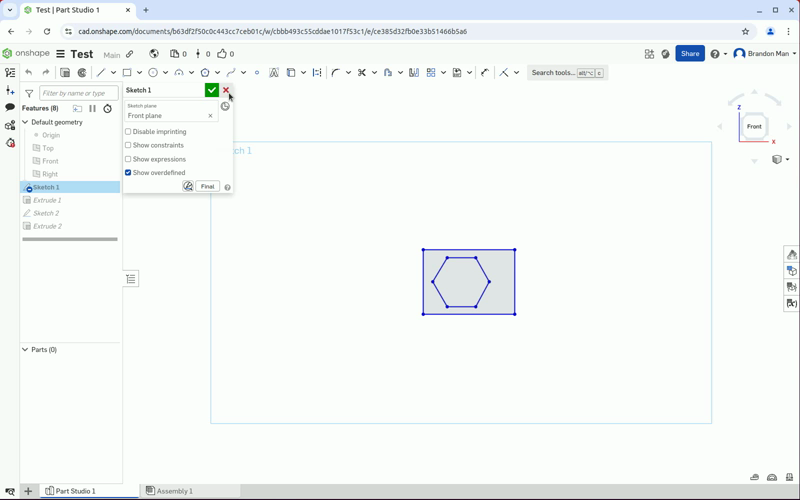
key(shift+s)
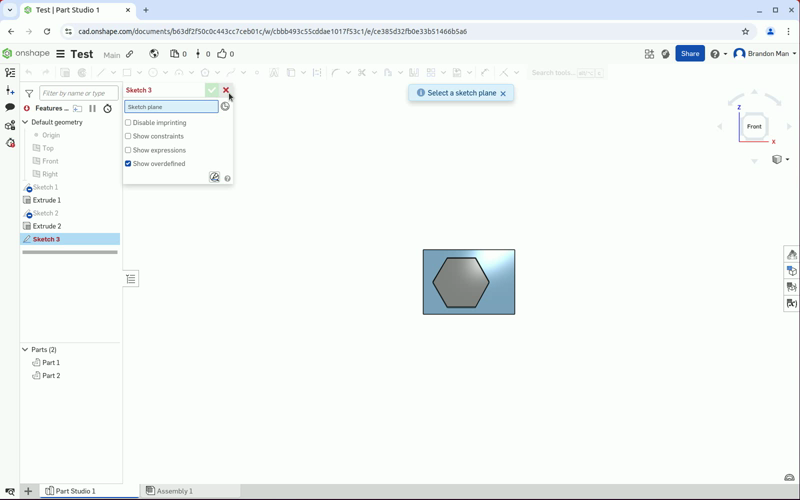
mouse_move(73, 163)
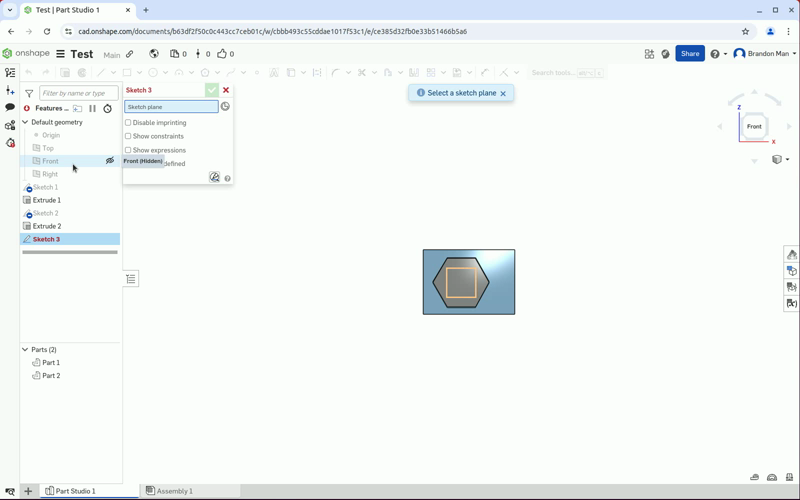
click(73, 163)
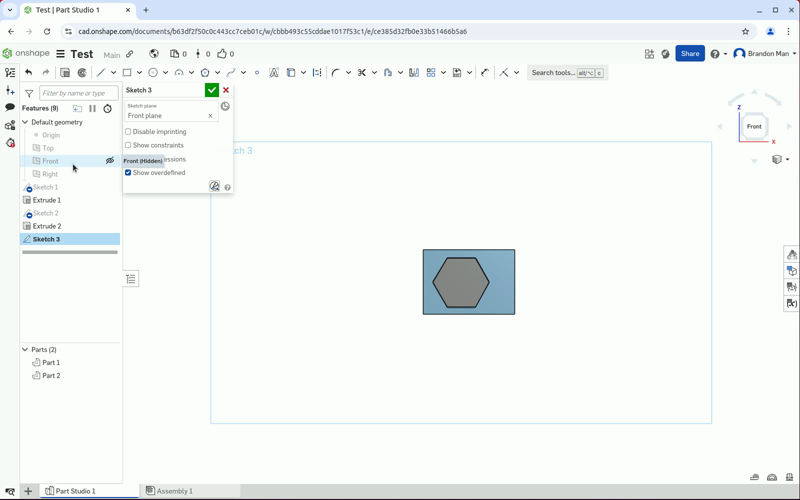
mouse_move(73, 352)
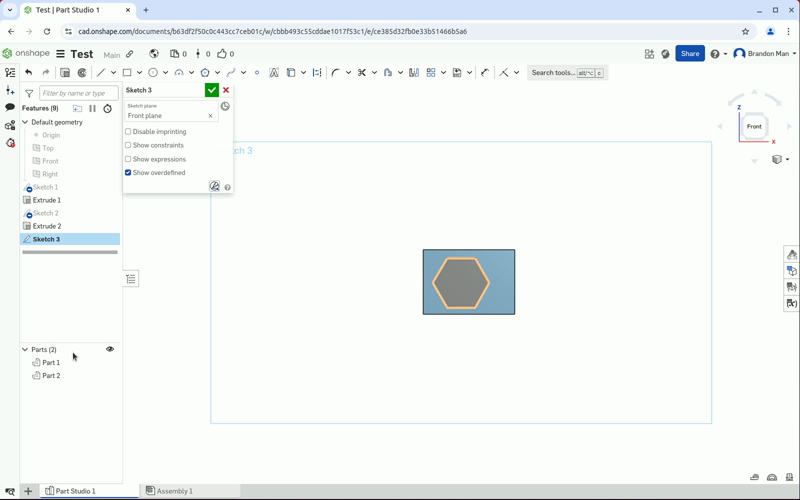
key(y)
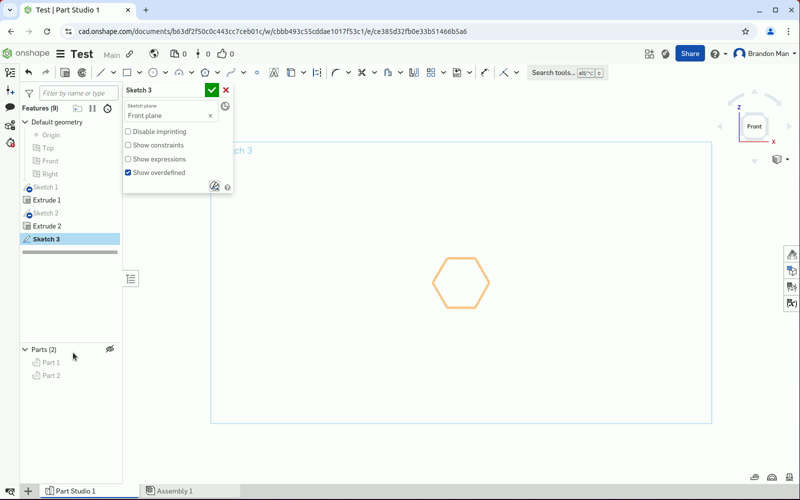
key(l)
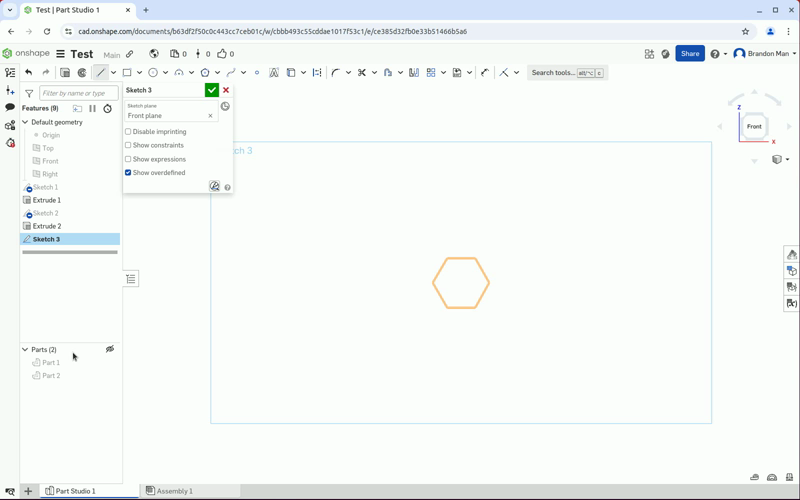
key_down(shift)
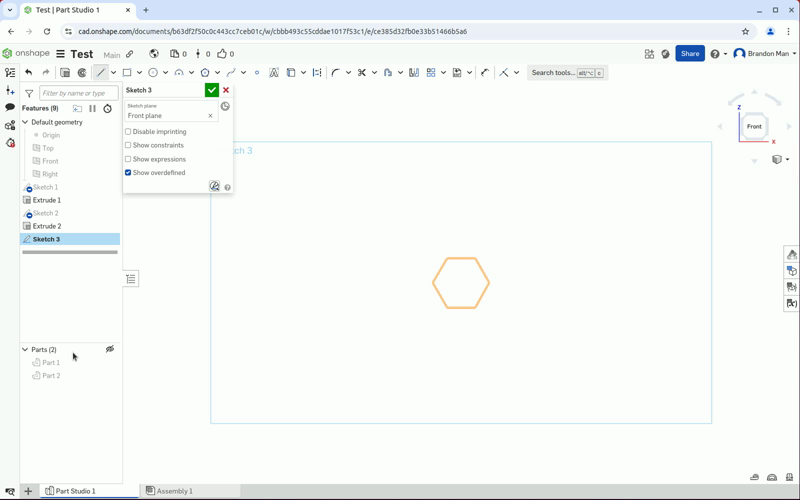
mouse_move(432, 282)
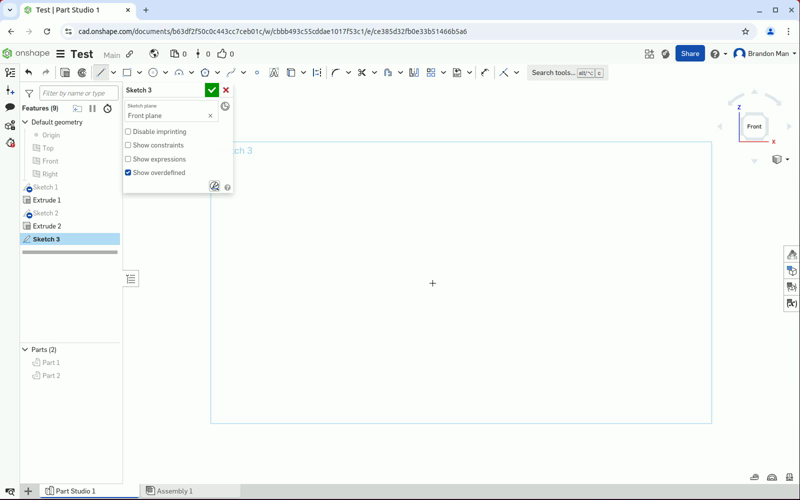
click(432, 282)
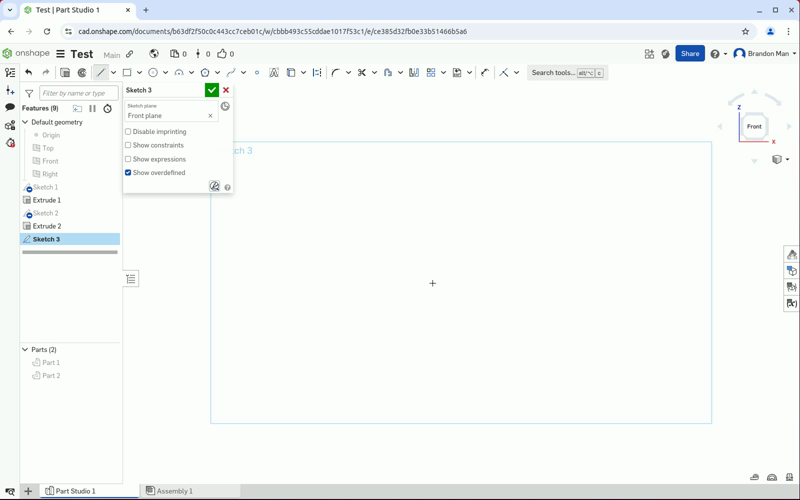
key_up(shift)
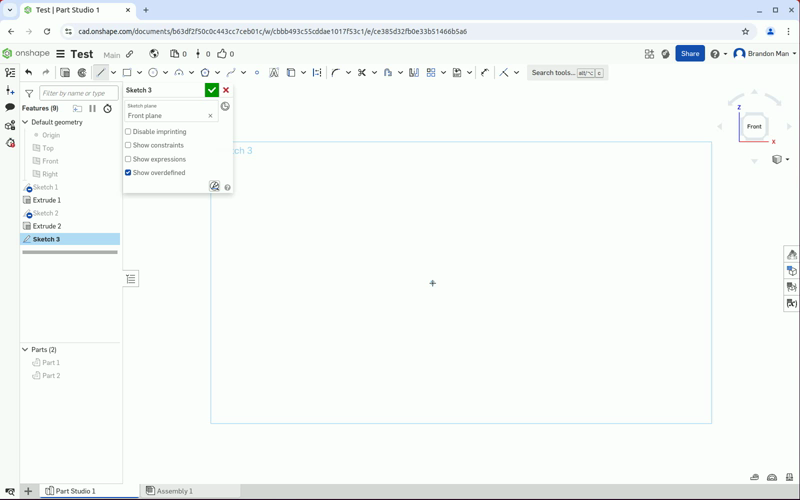
key_down(shift)
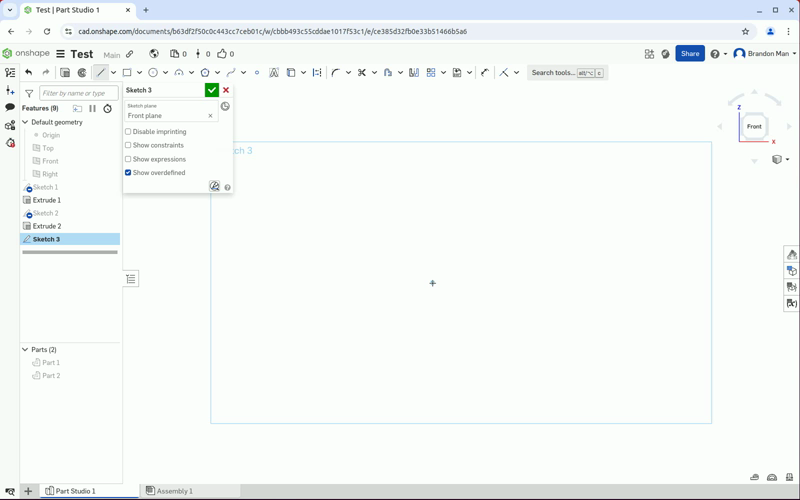
mouse_move(462, 282)
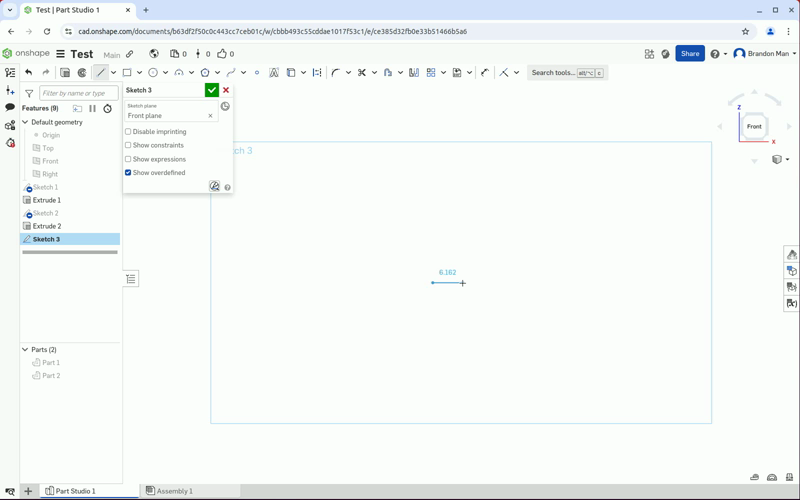
mouse_move(447, 307)
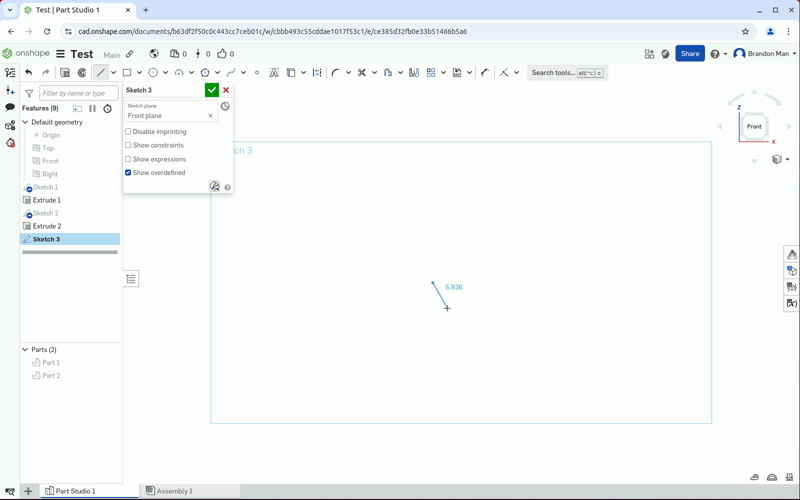
click(447, 307)
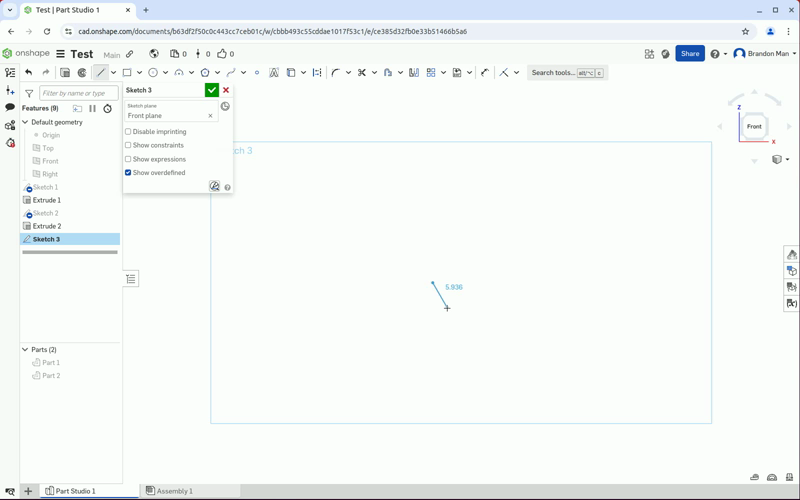
key_up(shift)
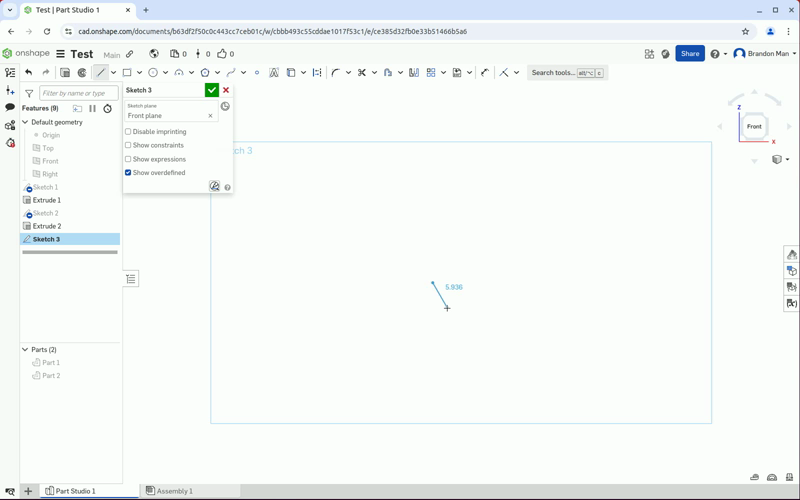
key_down(shift)
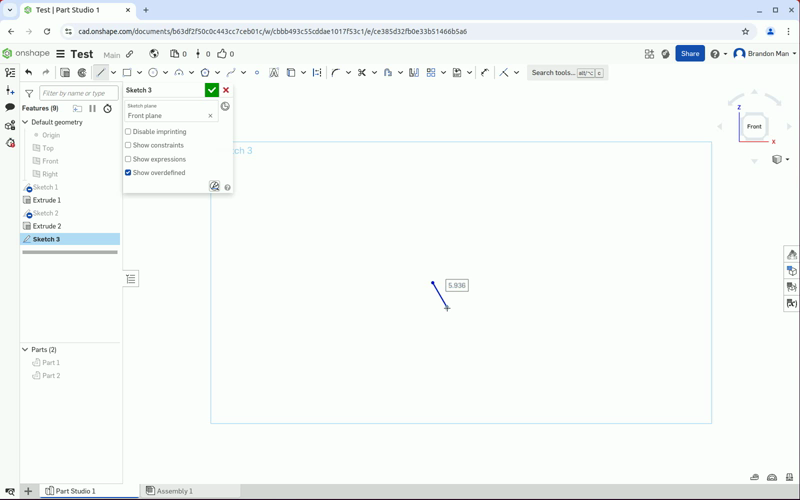
mouse_move(477, 307)
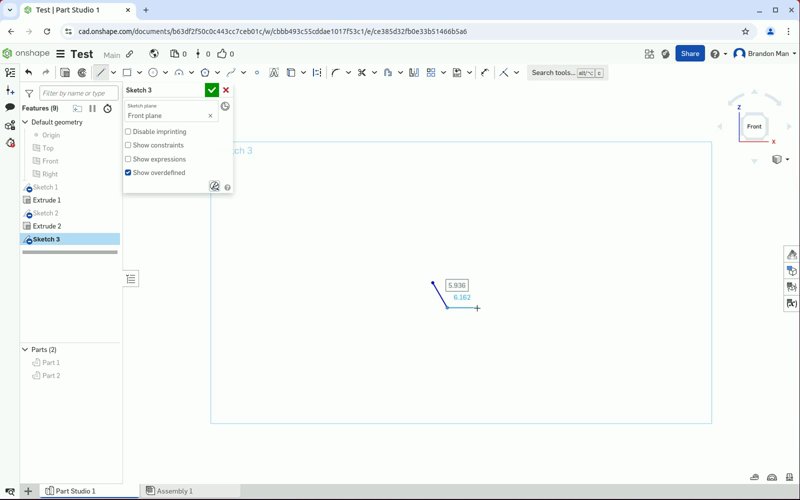
mouse_move(475, 307)
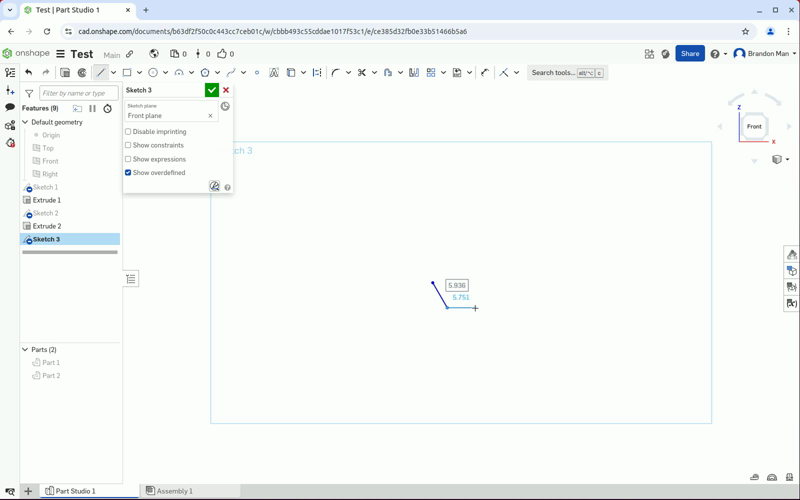
click(475, 307)
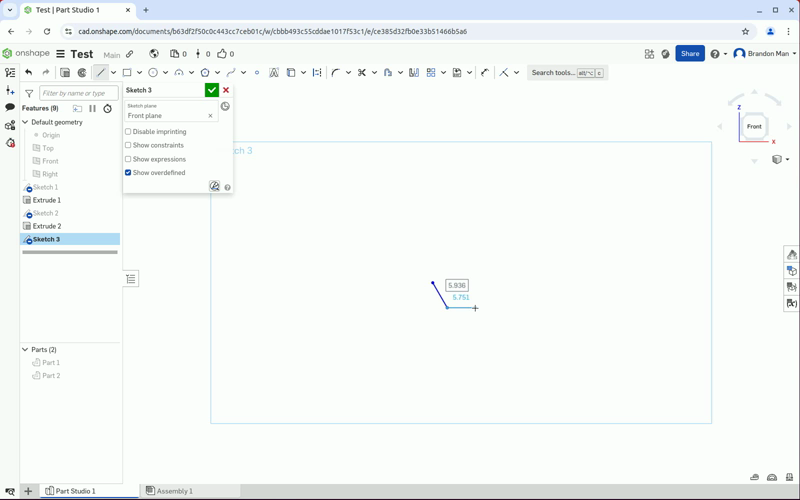
key_up(shift)
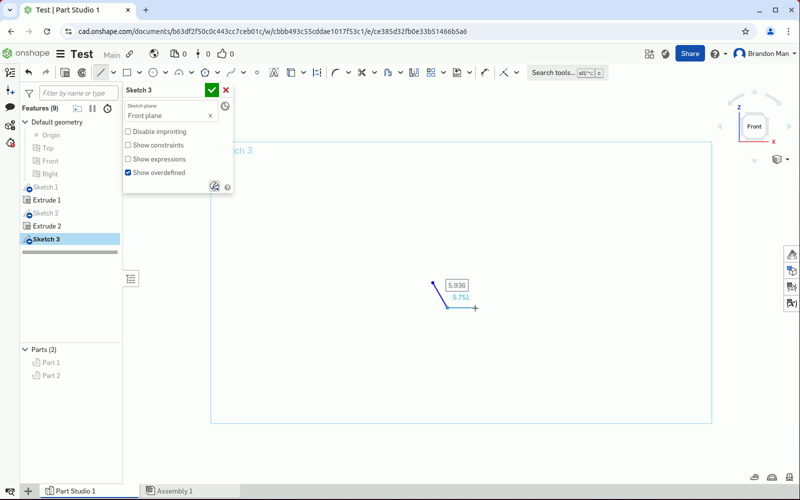
key_down(shift)
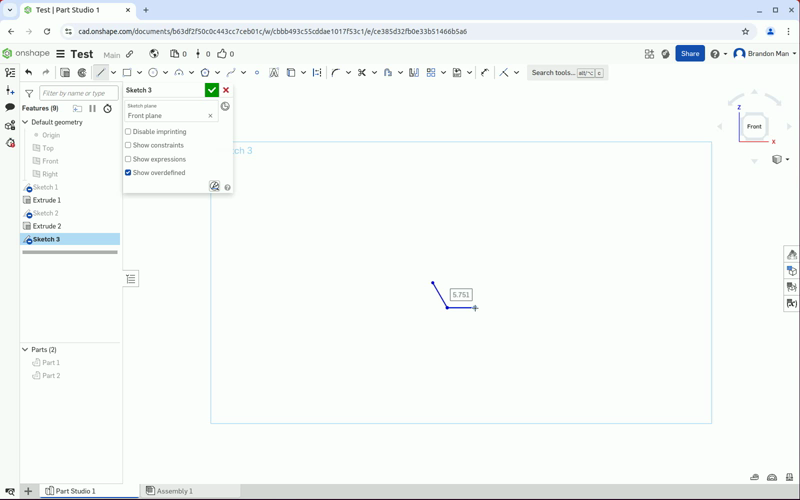
mouse_move(505, 307)
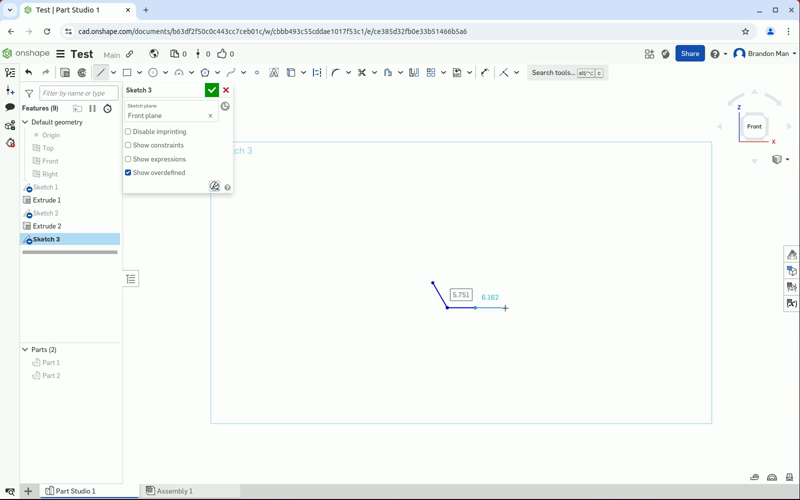
mouse_move(489, 282)
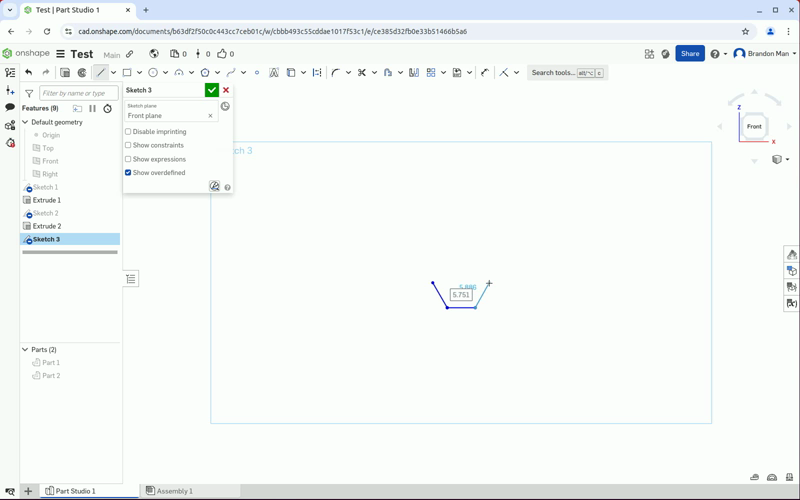
click(489, 282)
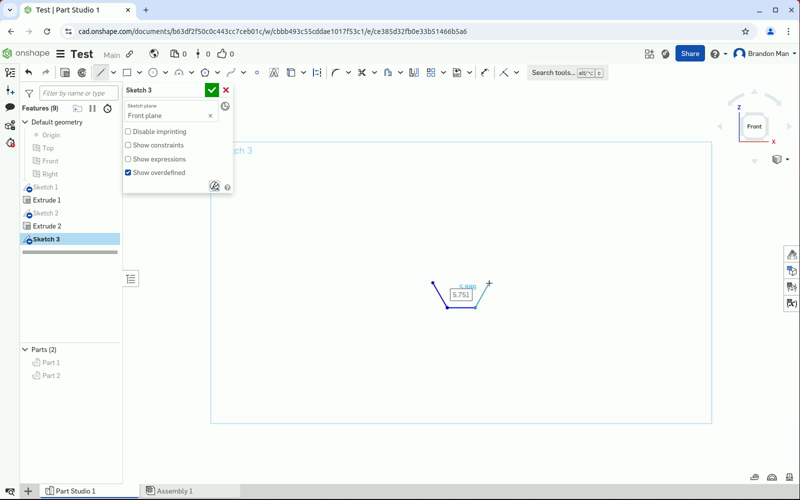
key_up(shift)
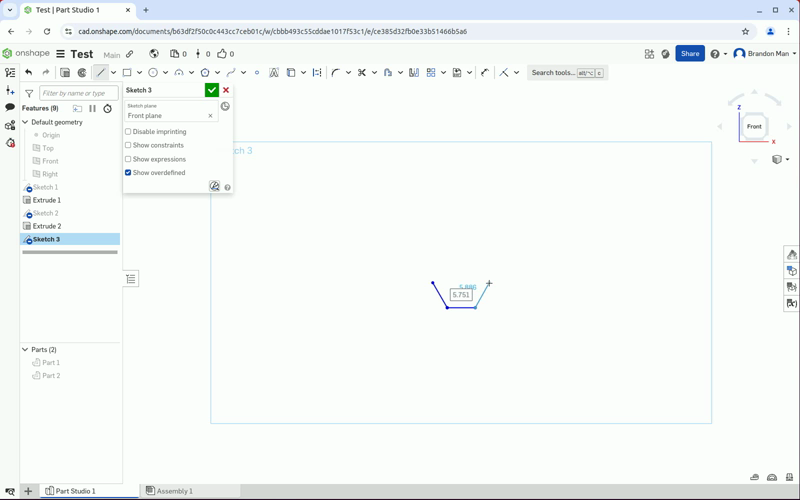
key_down(shift)
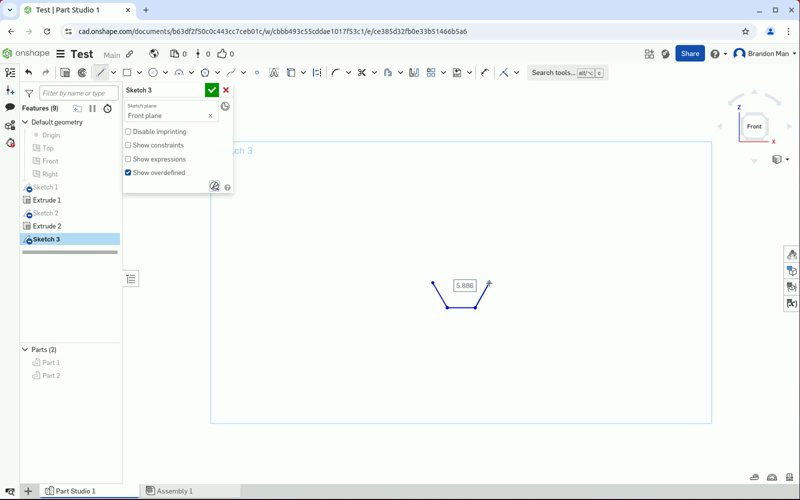
mouse_move(519, 282)
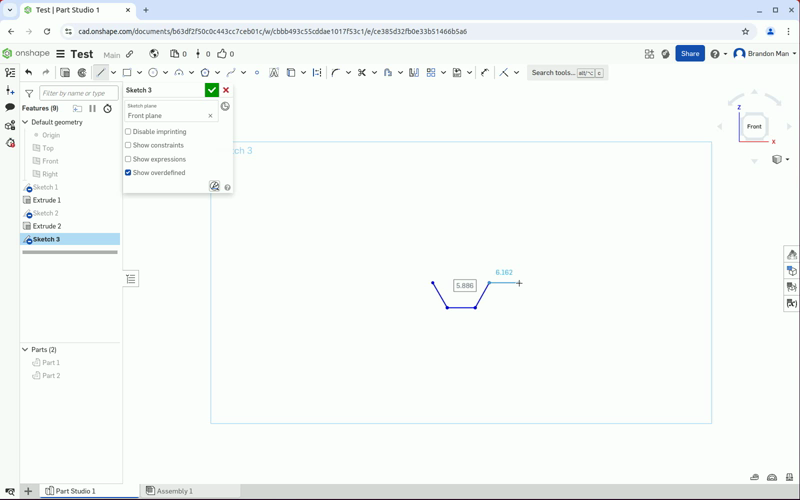
mouse_move(475, 258)
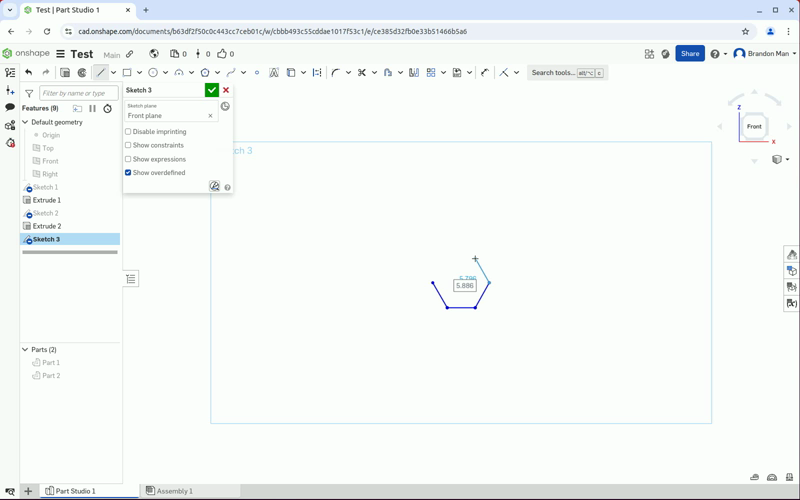
click(475, 258)
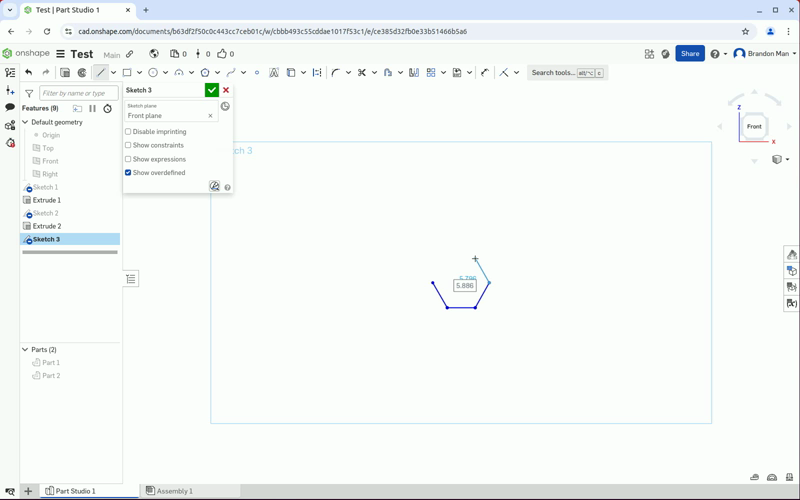
key_up(shift)
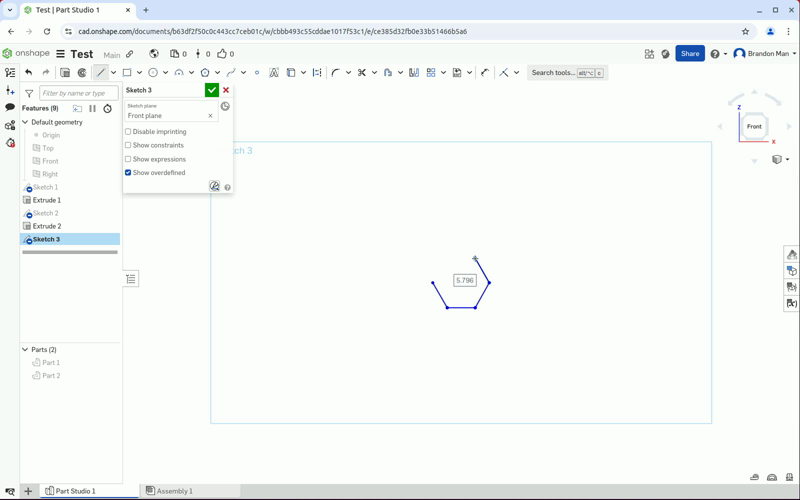
key_down(shift)
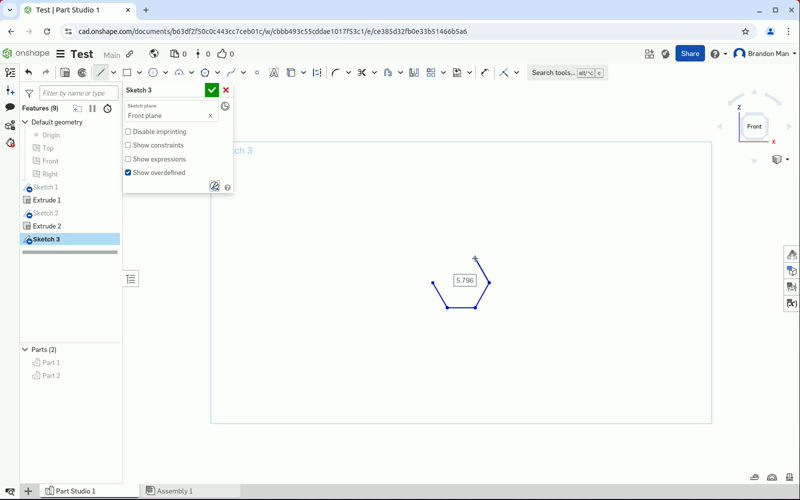
mouse_move(505, 258)
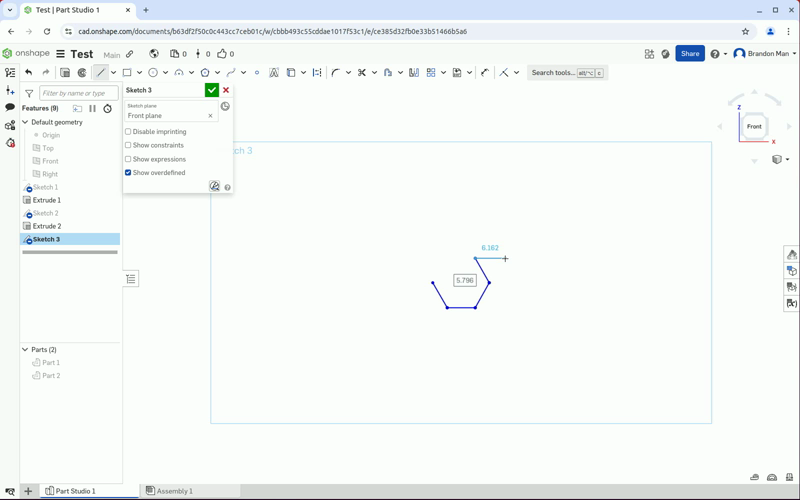
mouse_move(447, 258)
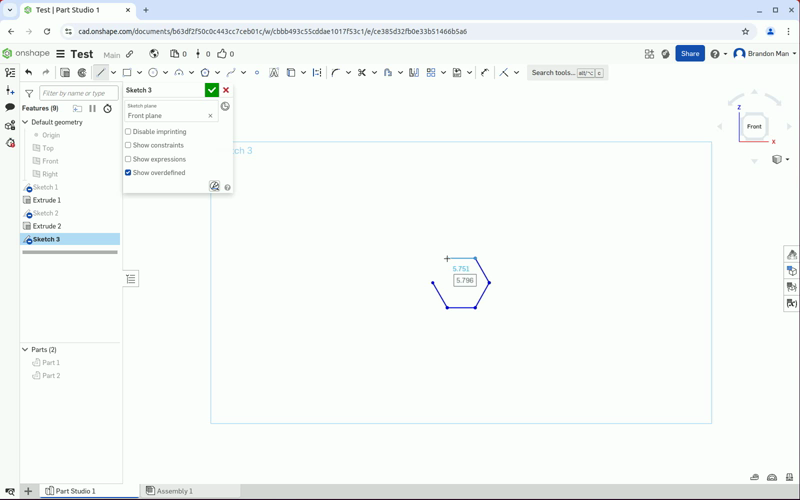
click(447, 258)
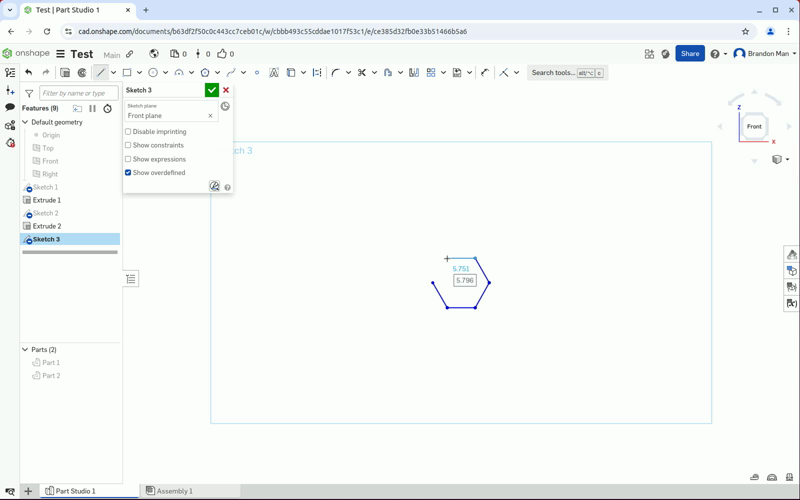
key_up(shift)
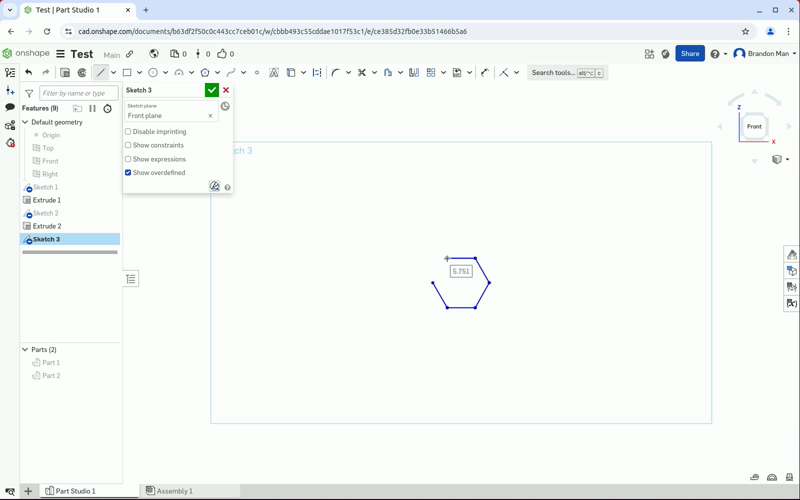
mouse_move(477, 258)
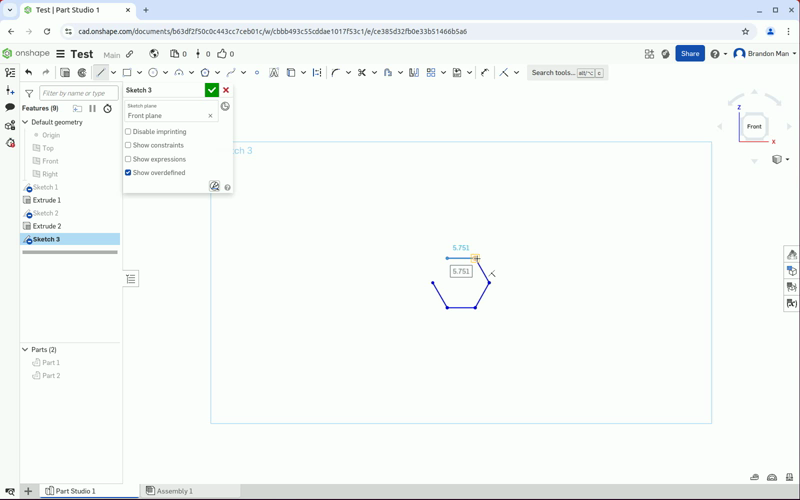
key_down(shift)
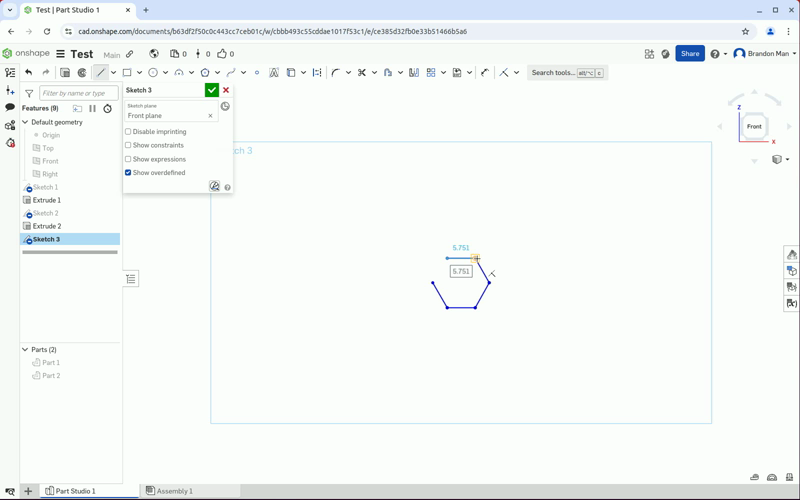
mouse_move(432, 282)
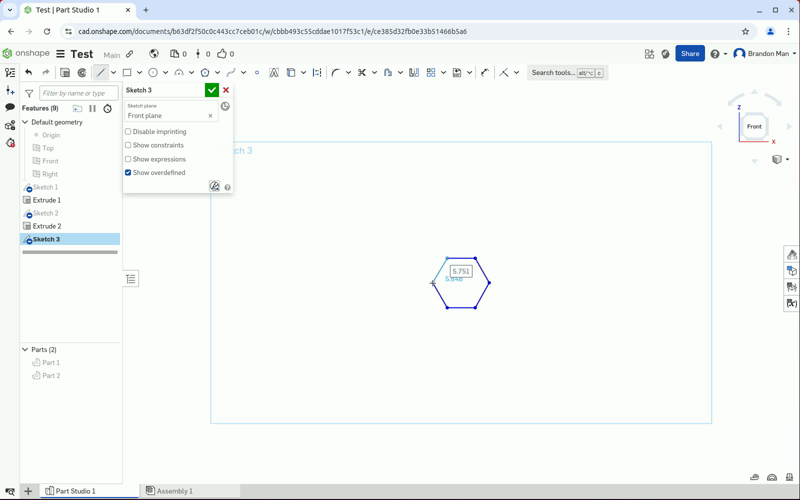
key_up(shift)
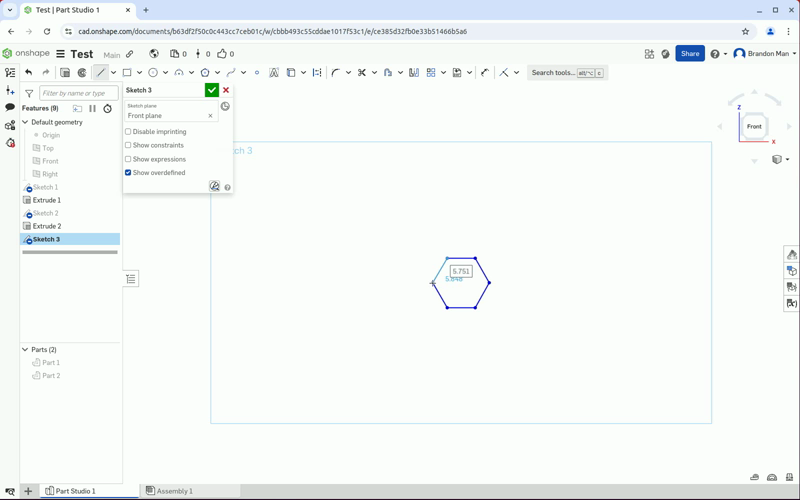
click(432, 282)
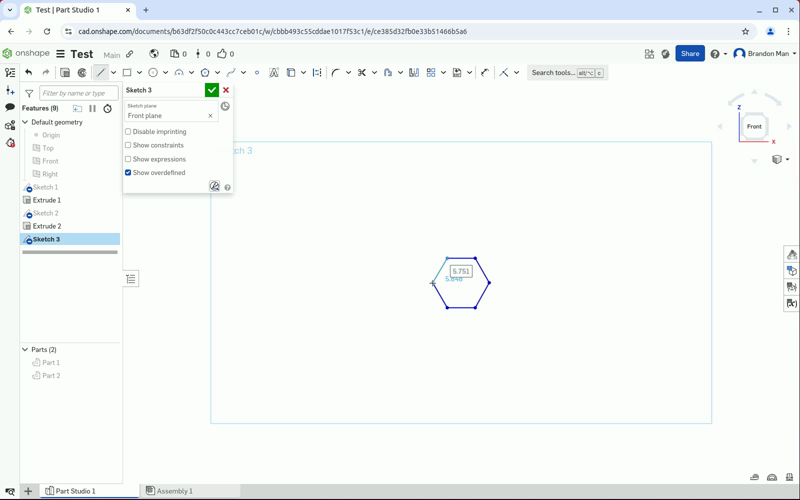
key(esc)
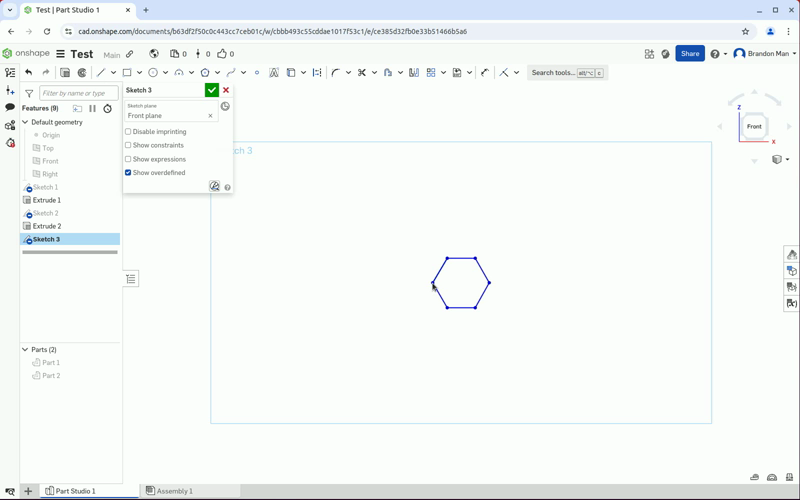
mouse_move(444, 279)
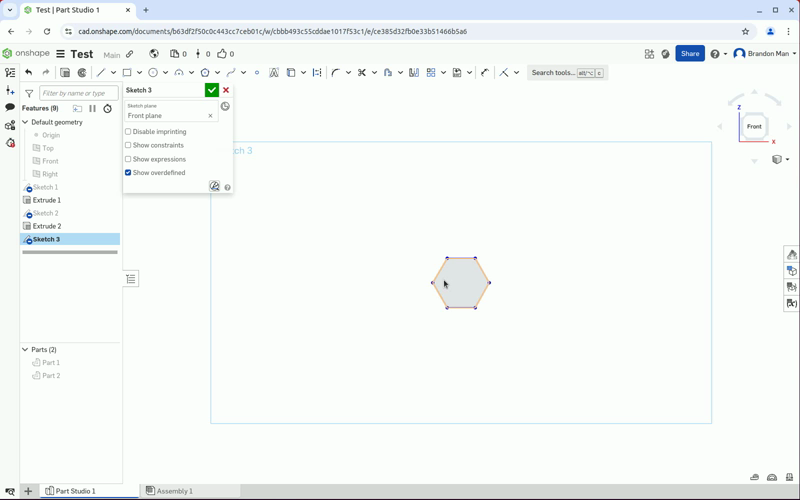
click(444, 279)
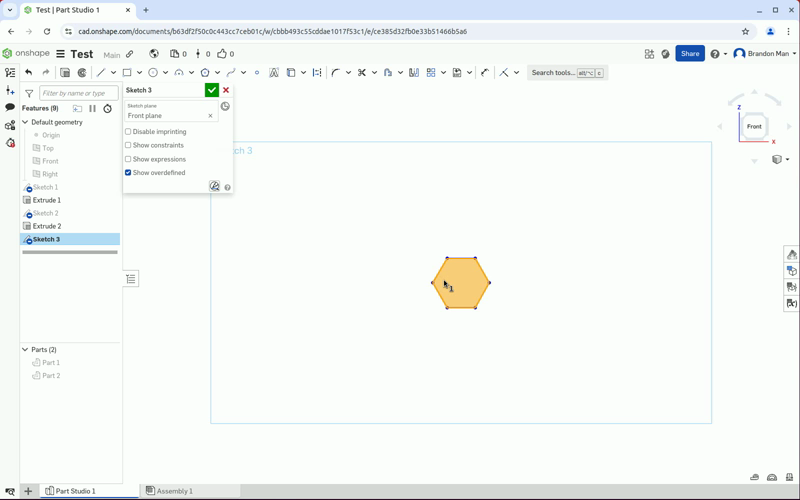
mouse_move(73, 352)
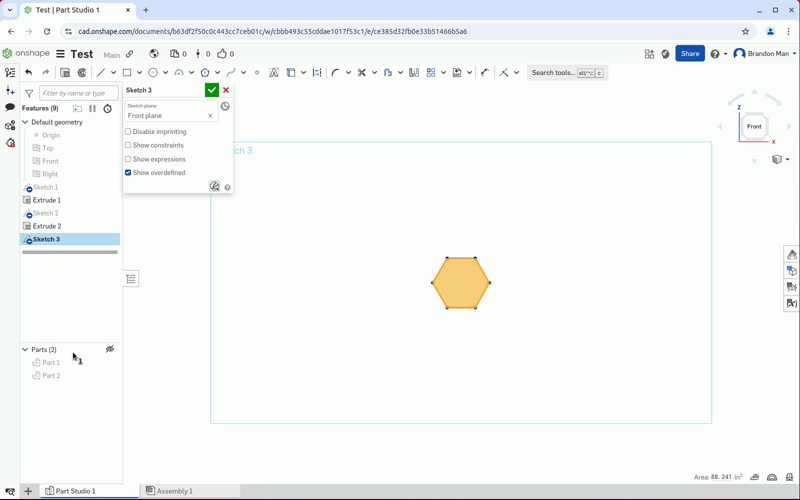
key(shift+y)
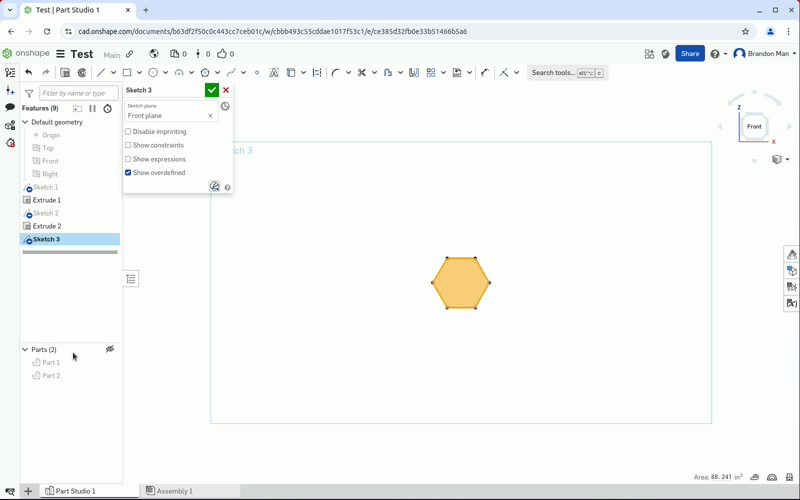
key(shift+e)
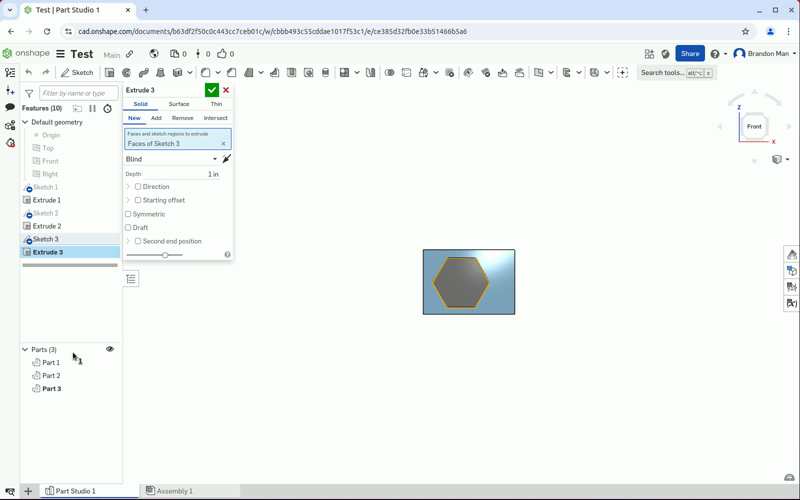
mouse_move(143, 106)
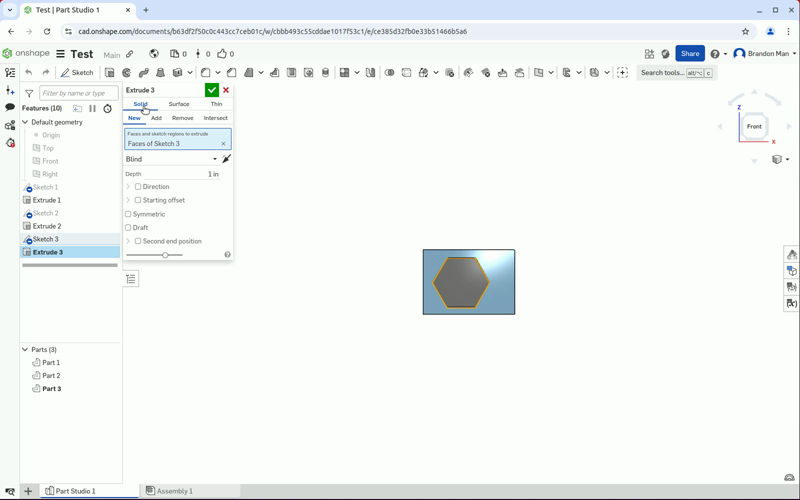
click(143, 106)
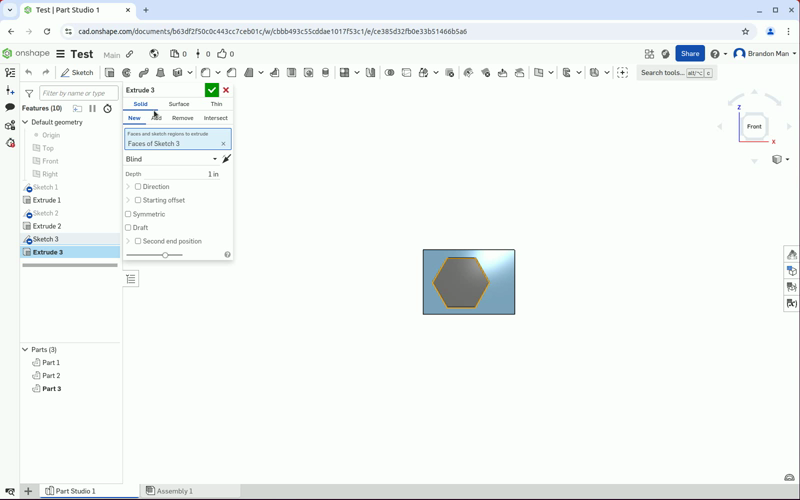
mouse_move(186, 120)
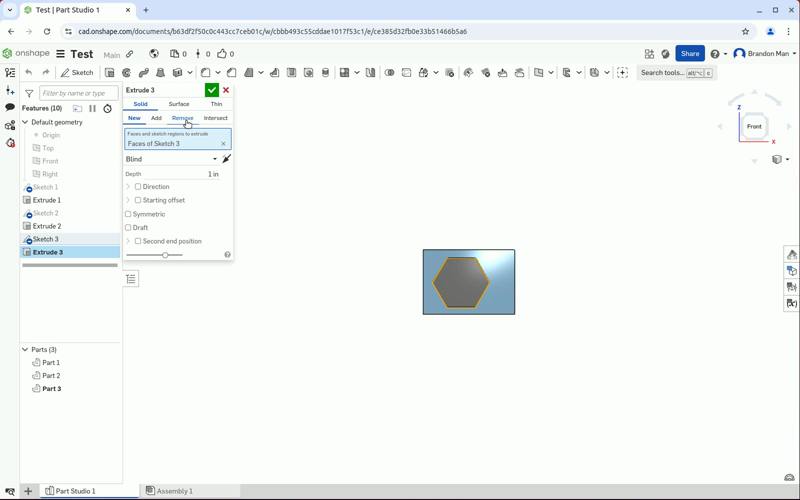
click(186, 120)
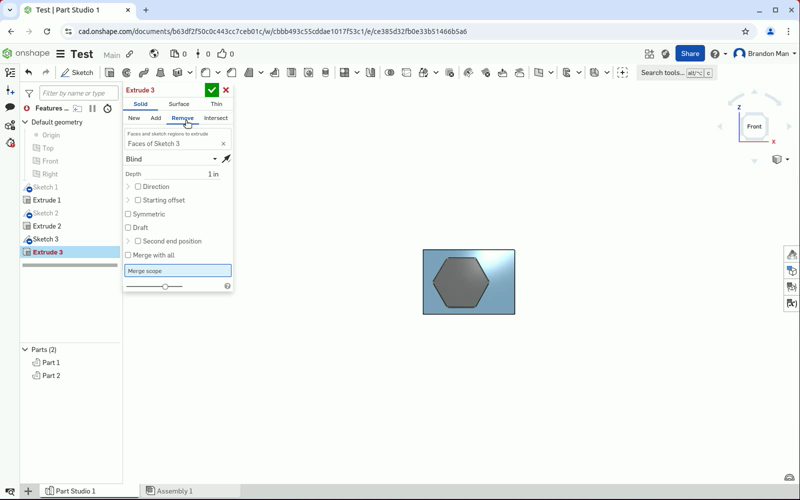
key(tab, 4)
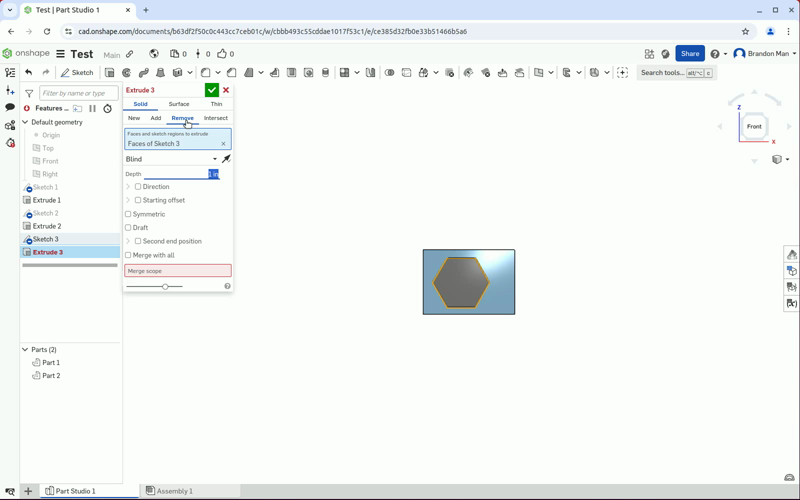
text(-15.405)
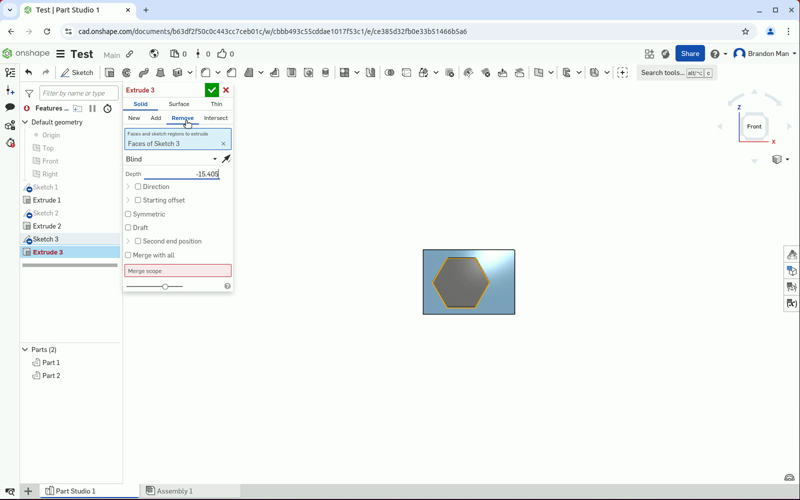
key(tab, 6)
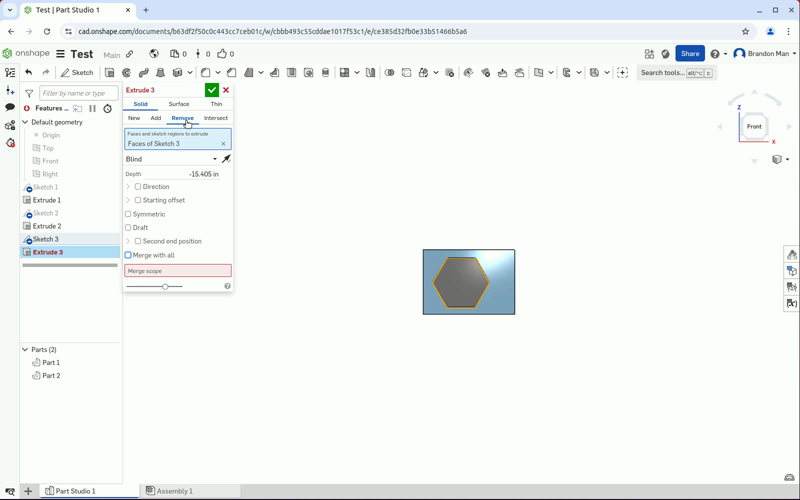
key(space)
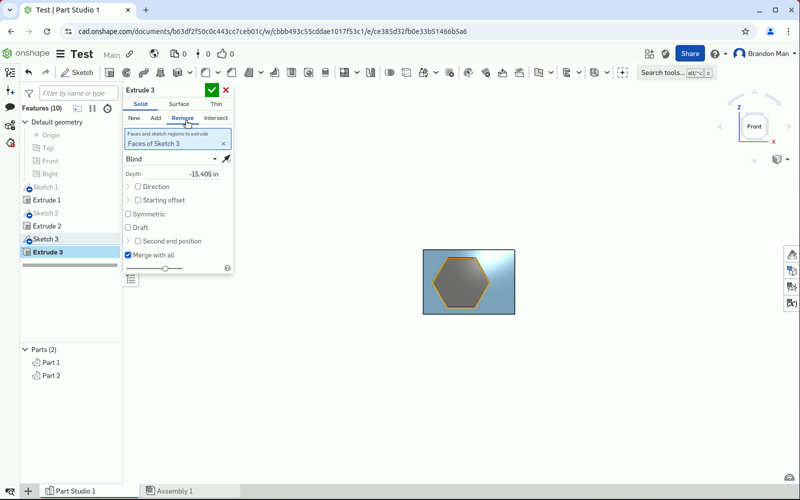
key(enter)
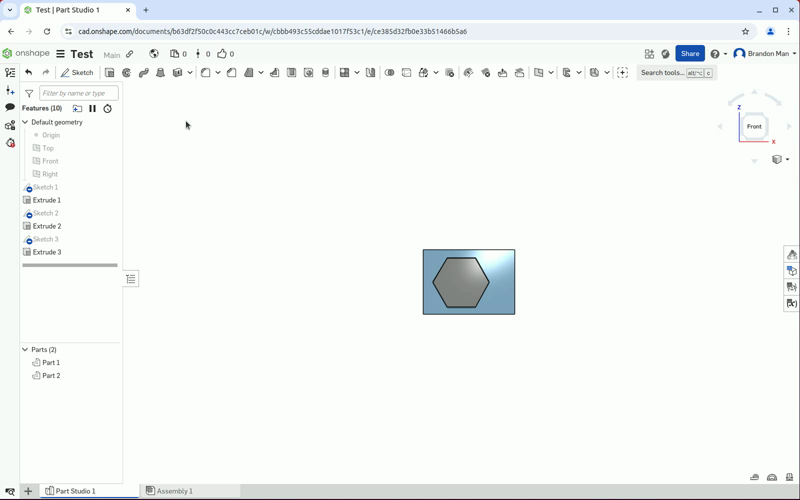
key(shift+h)
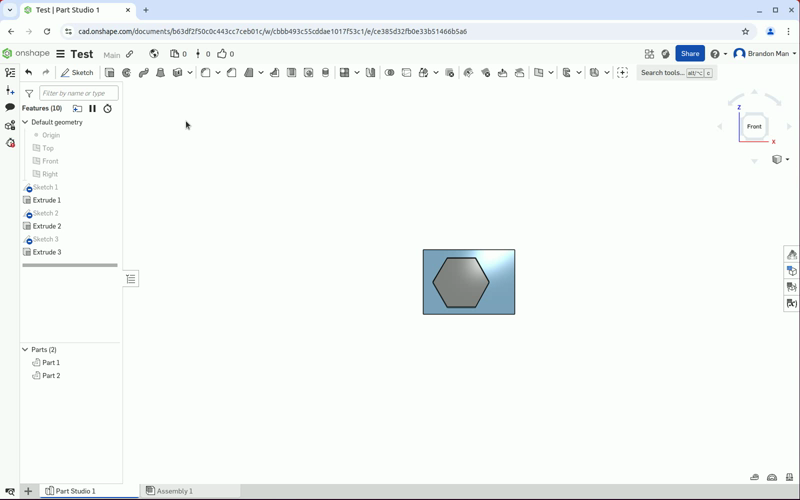
key(shift+h)
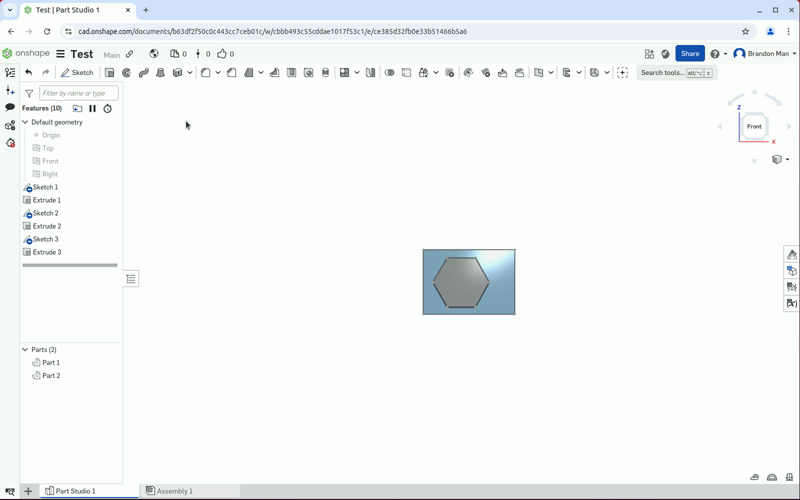
key(shift+7)
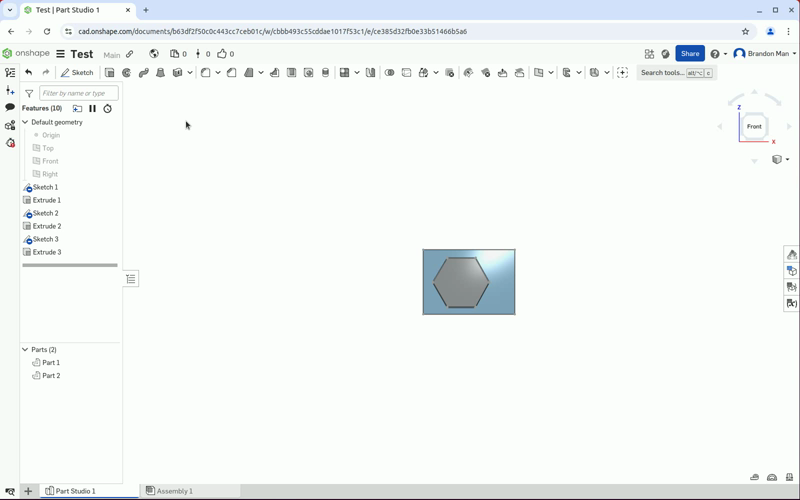
key(left, 2)
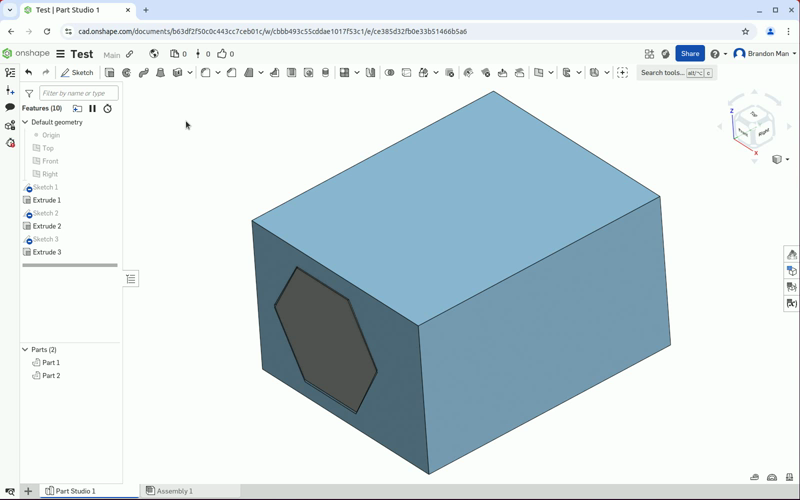
key(down, 2)
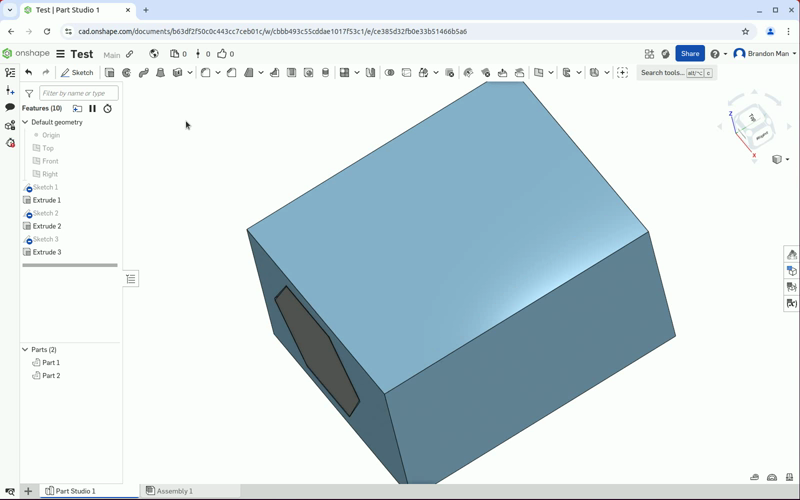
key(up, 2)
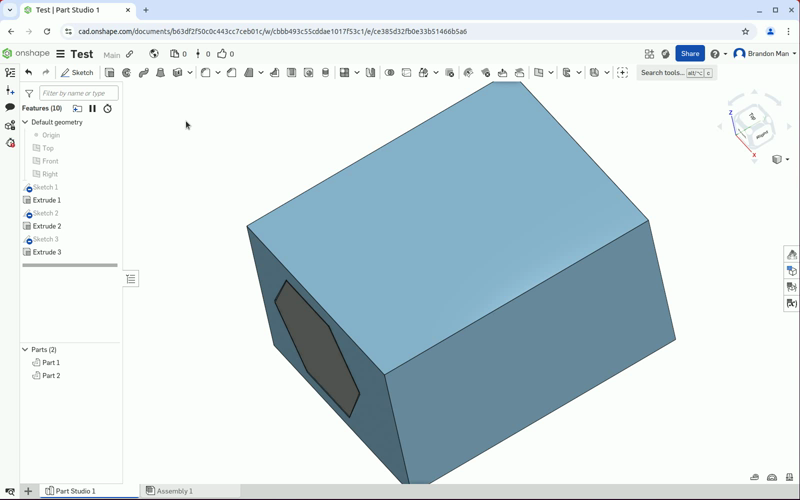
key(right, 2)
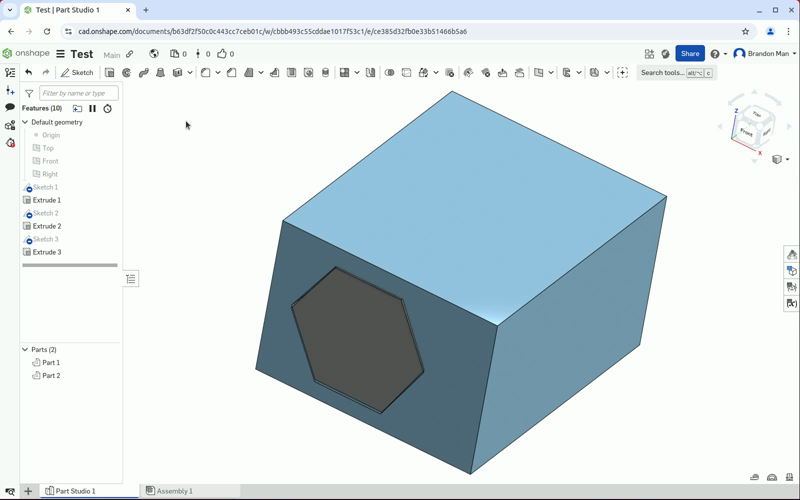
mouse_move(73, 189)
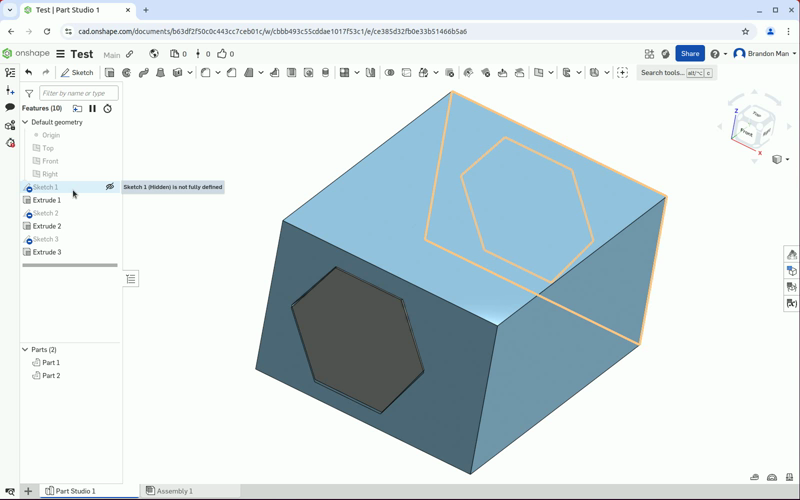
click(73, 189)